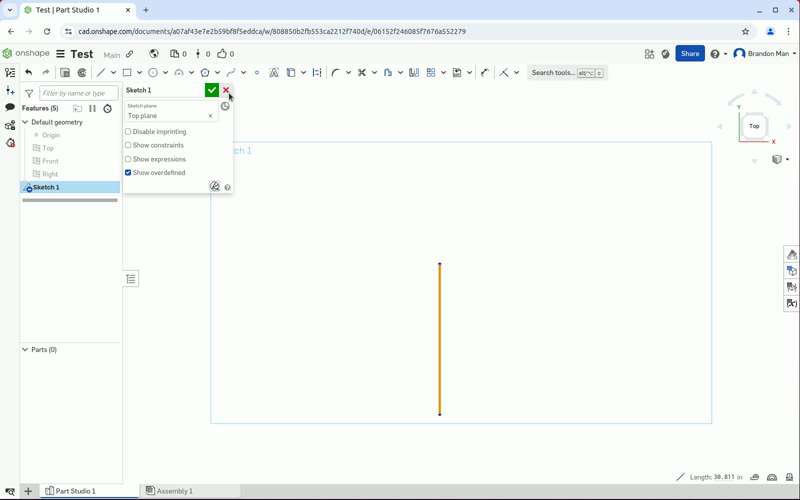
key(shift+h)
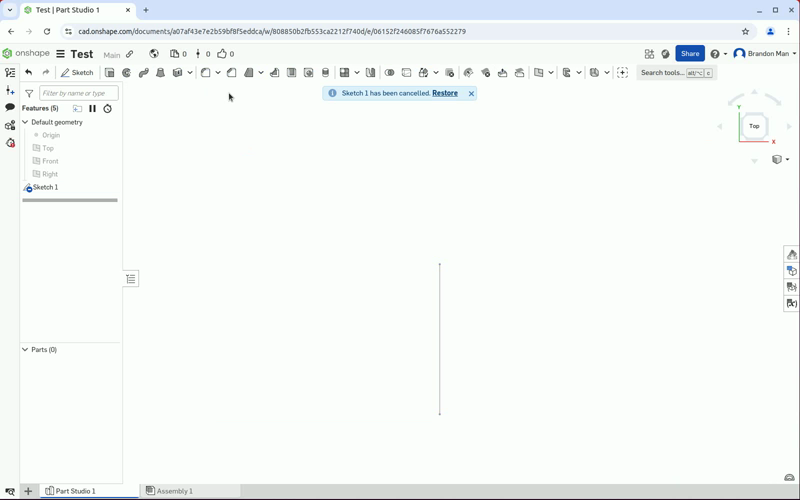
key(shift+s)
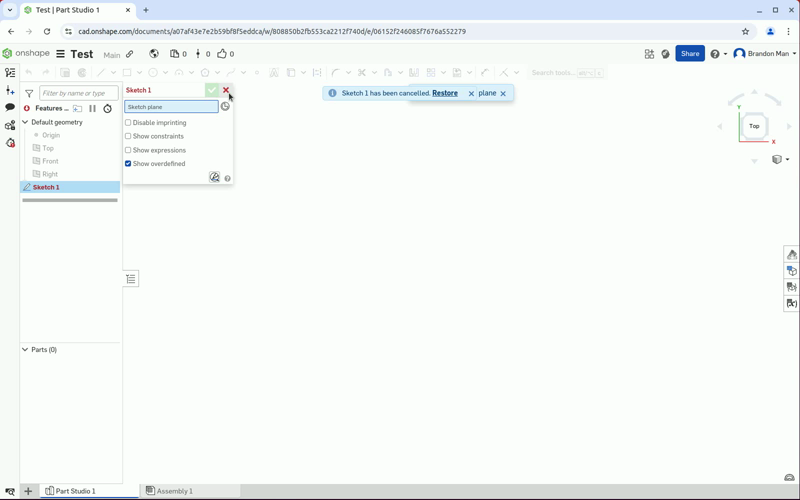
mouse_move(73, 150)
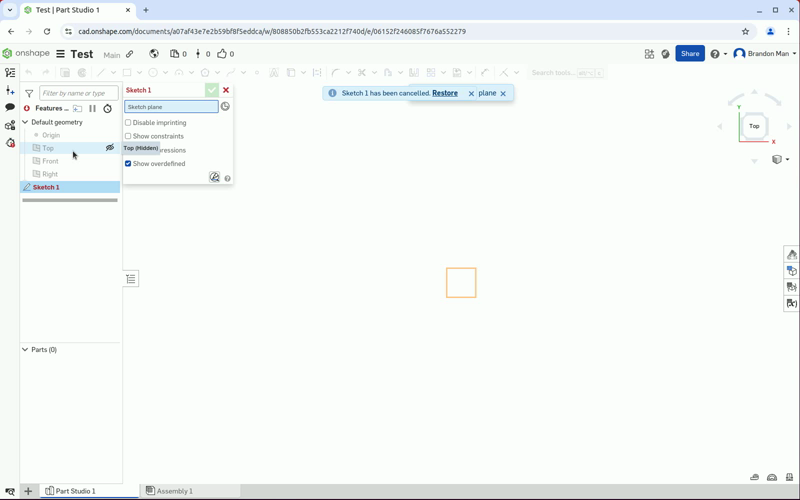
click(73, 150)
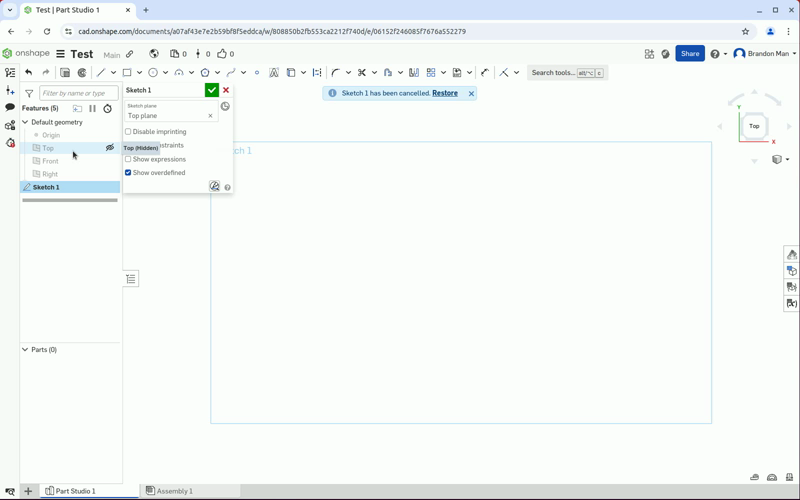
mouse_move(73, 352)
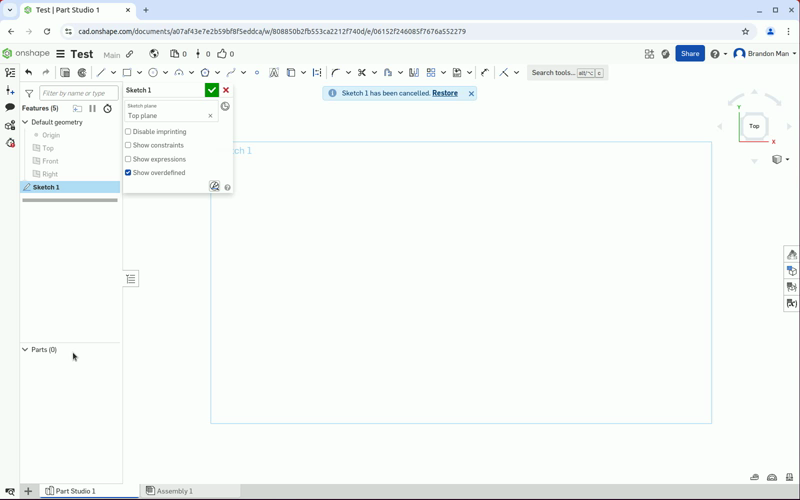
key(y)
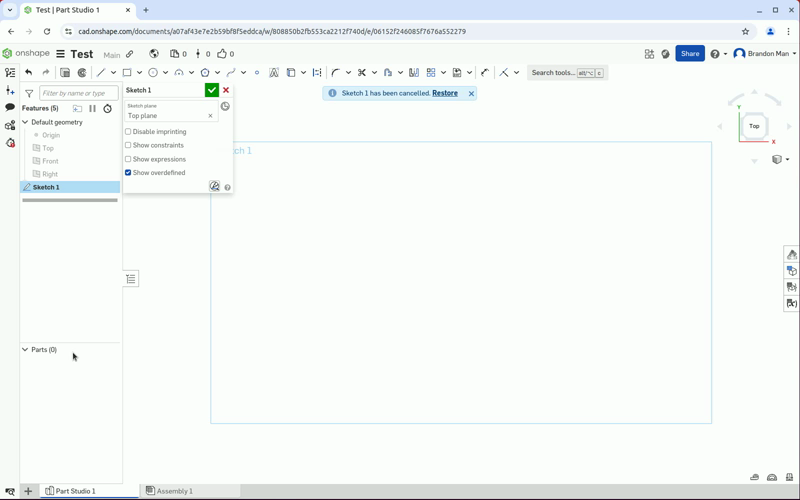
key(l)
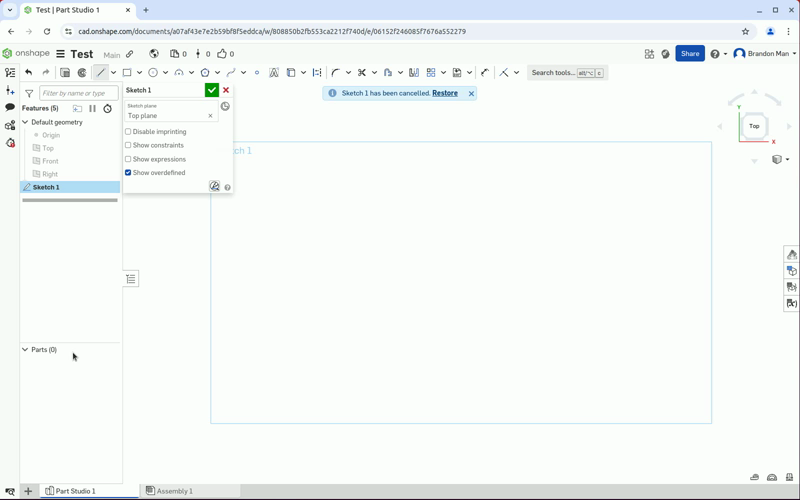
key_down(shift)
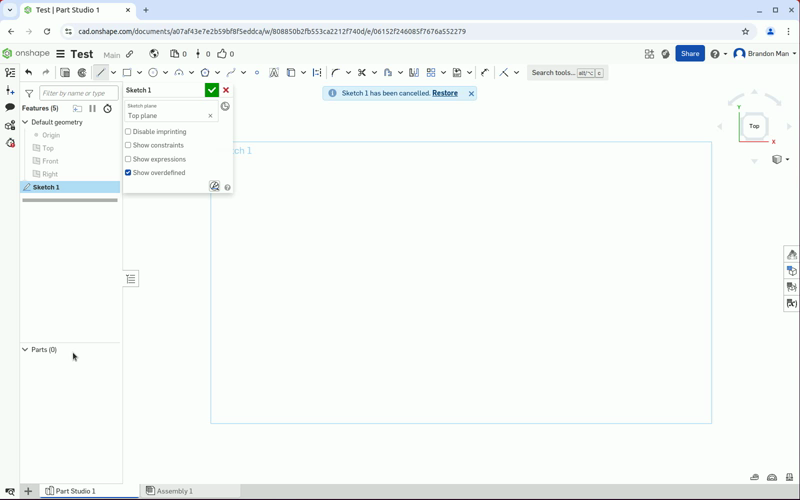
mouse_move(460, 282)
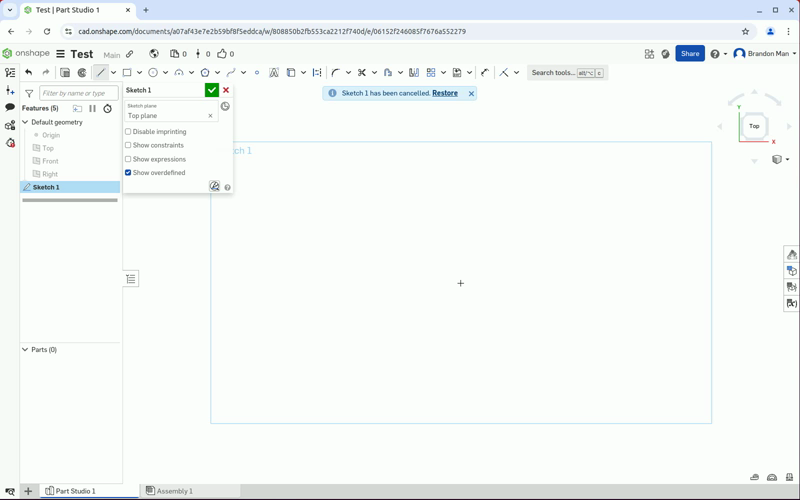
click(460, 282)
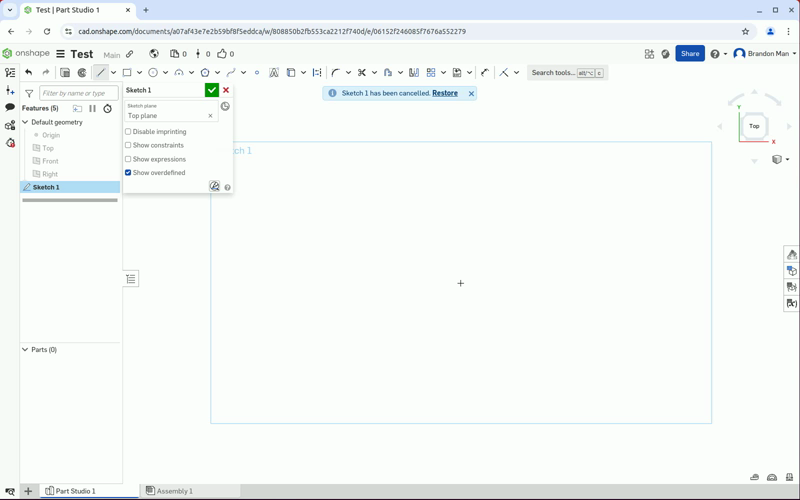
key_up(shift)
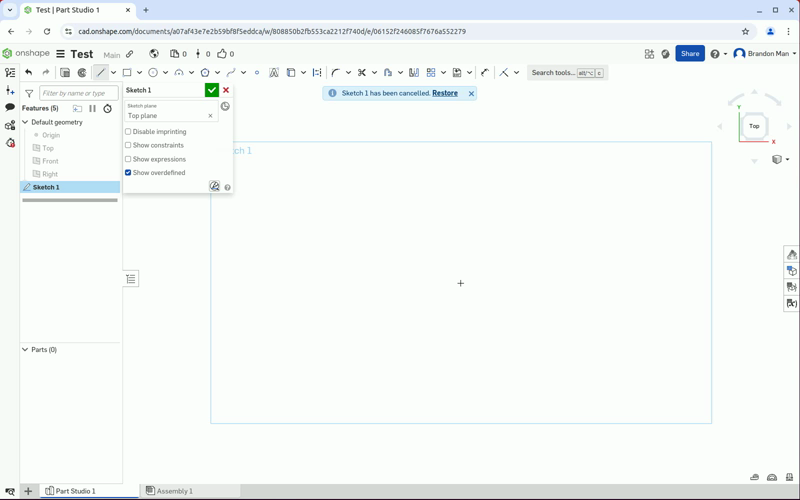
key_down(shift)
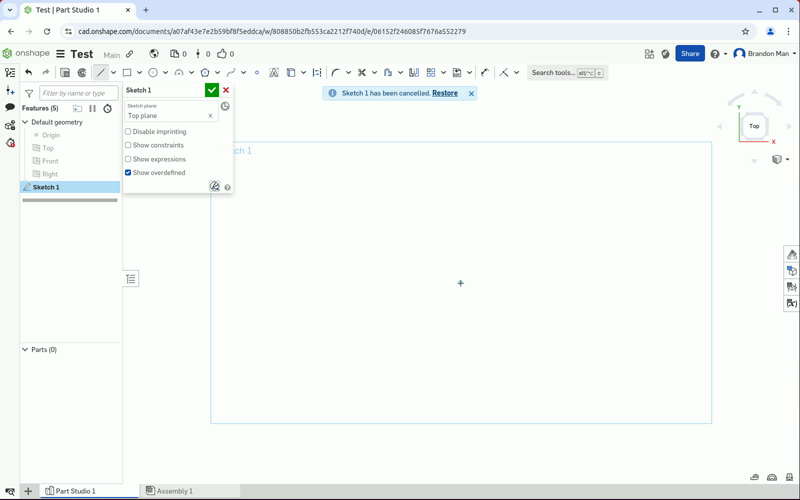
mouse_move(542, 282)
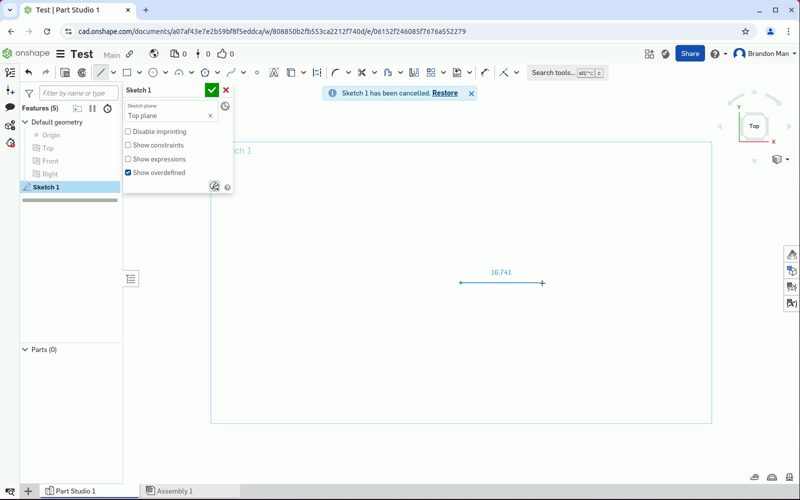
click(542, 282)
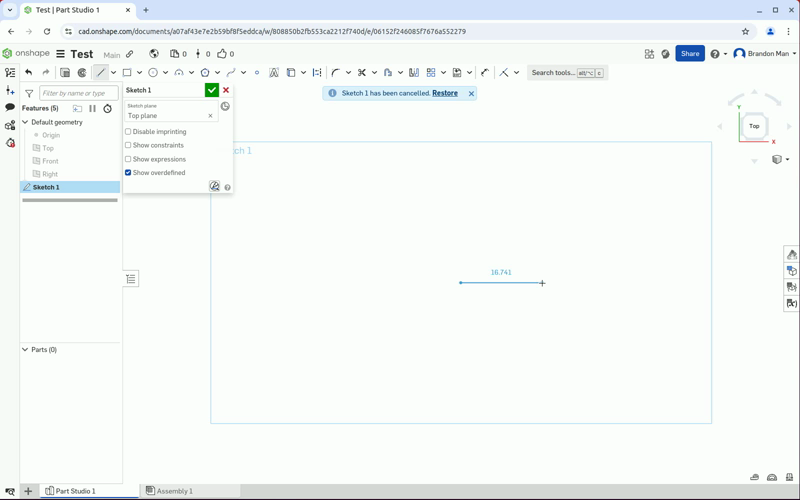
key_up(shift)
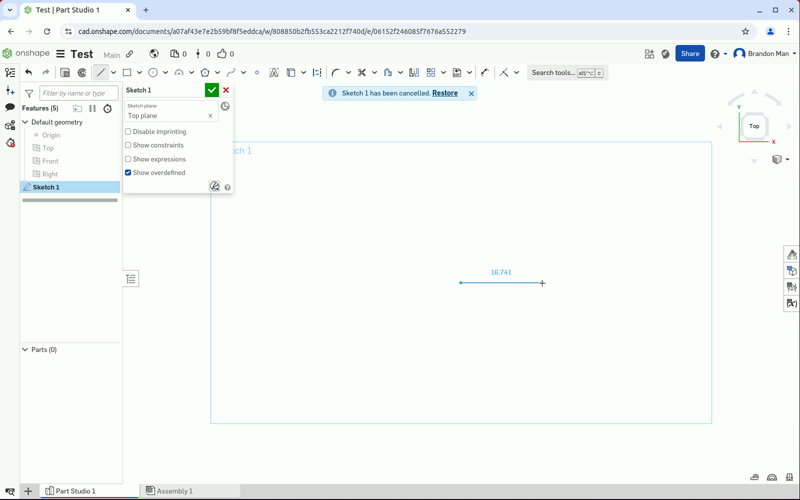
key_down(shift)
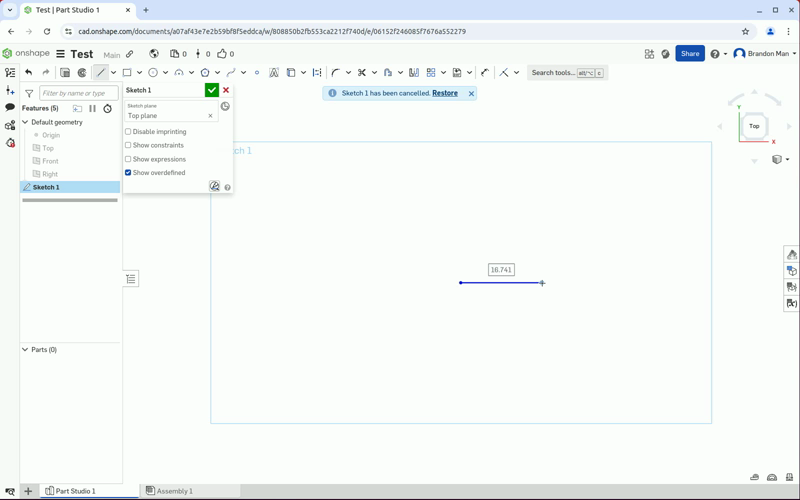
mouse_move(542, 170)
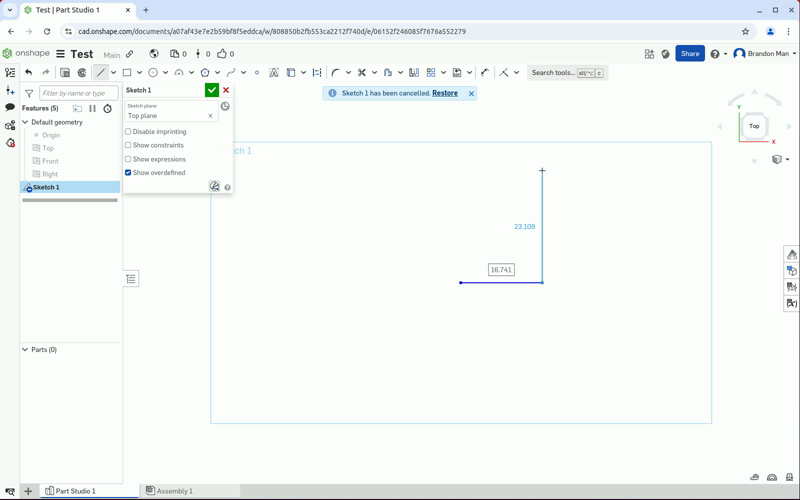
click(542, 170)
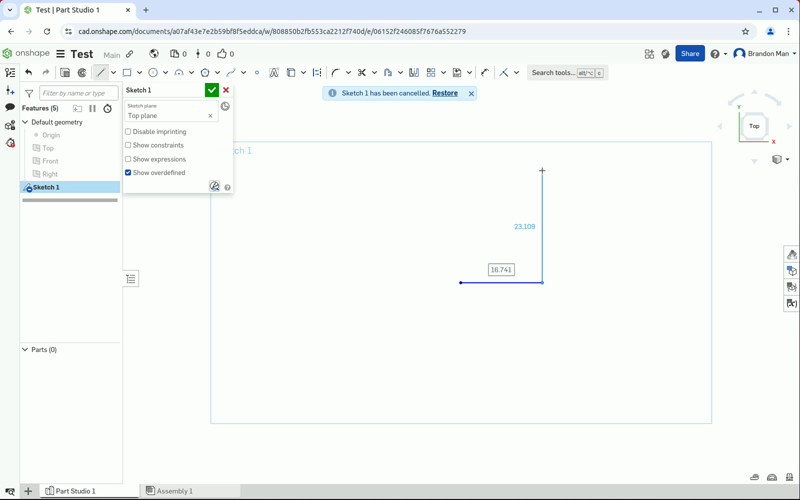
key_up(shift)
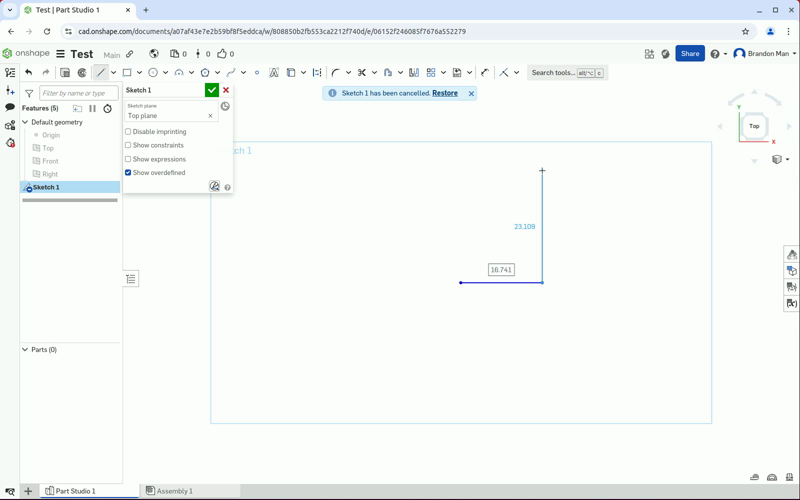
key_down(shift)
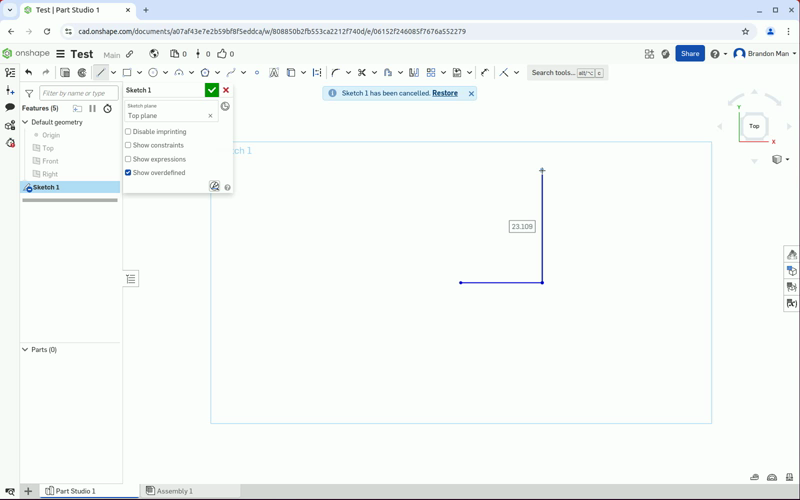
mouse_move(460, 170)
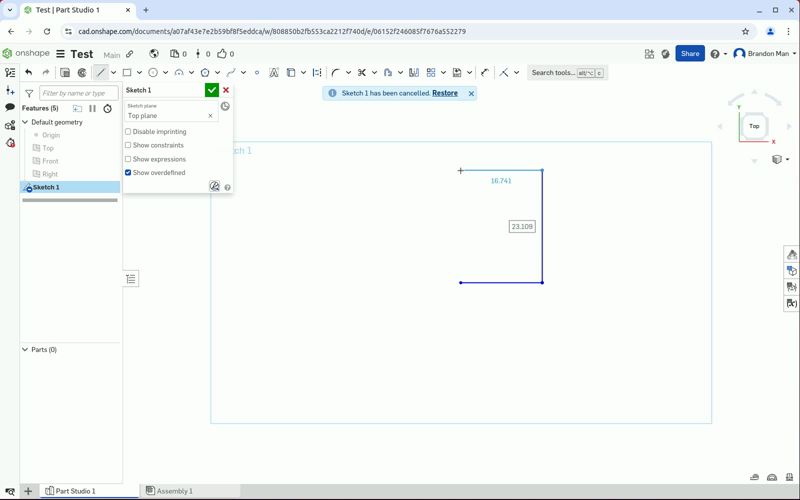
click(460, 170)
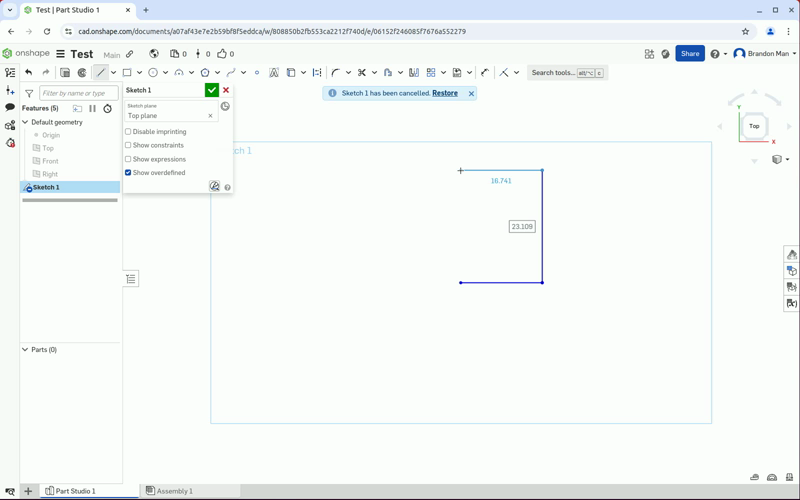
key_up(shift)
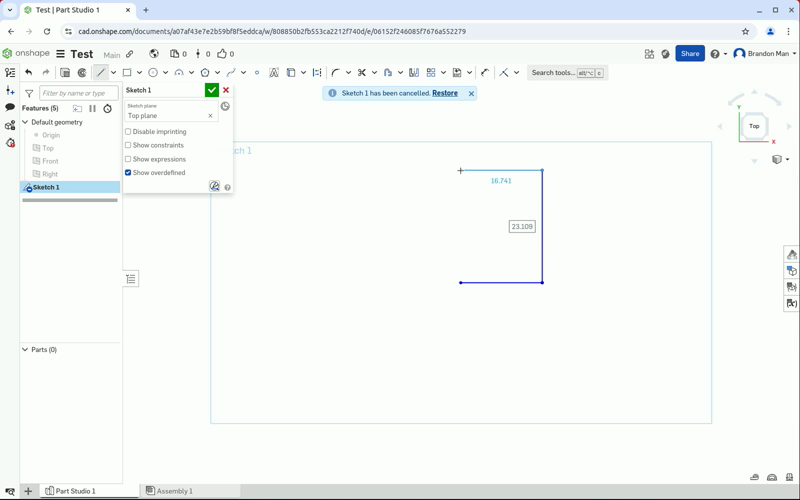
key_down(shift)
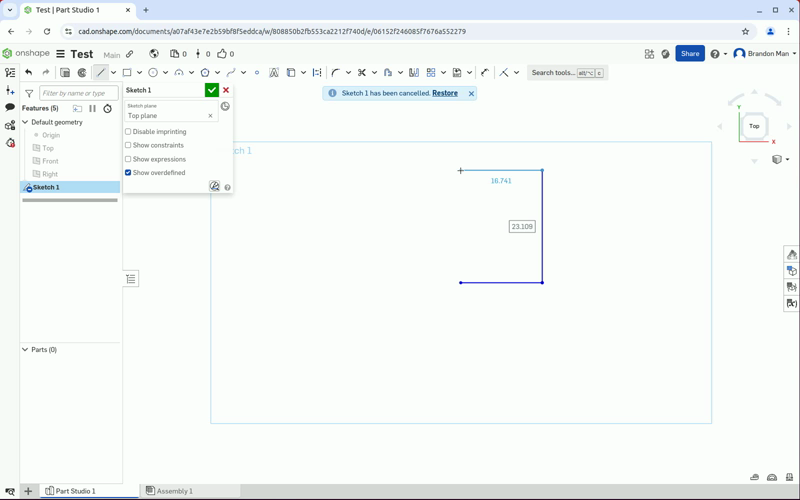
mouse_move(460, 282)
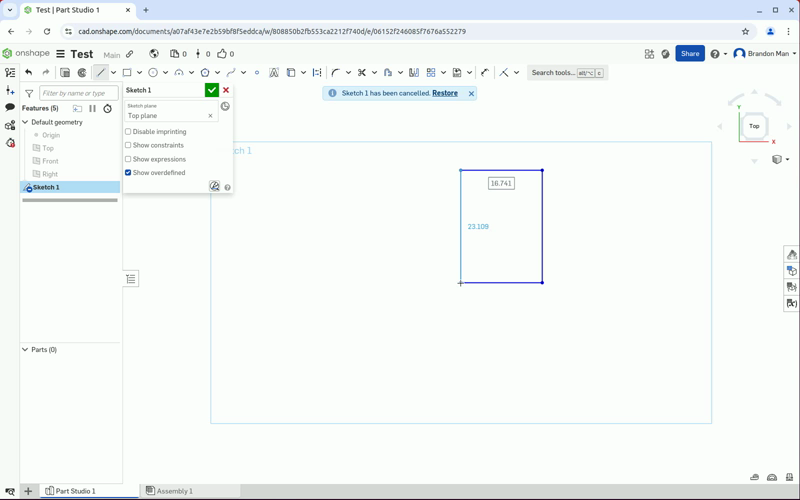
key_up(shift)
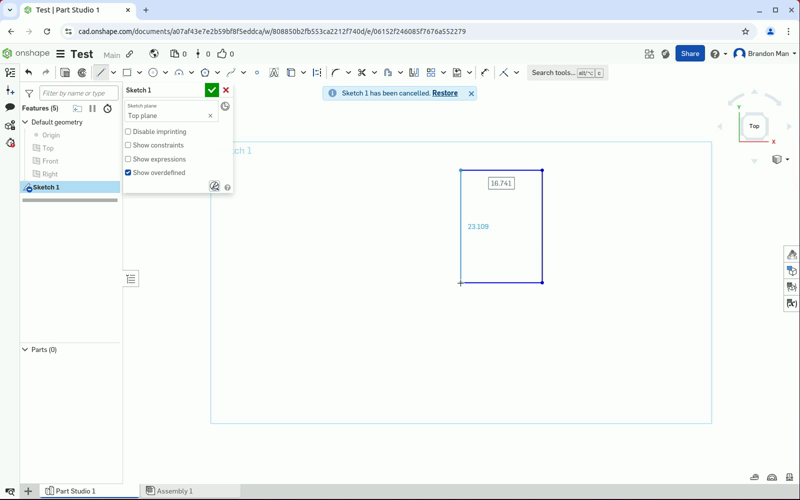
click(460, 282)
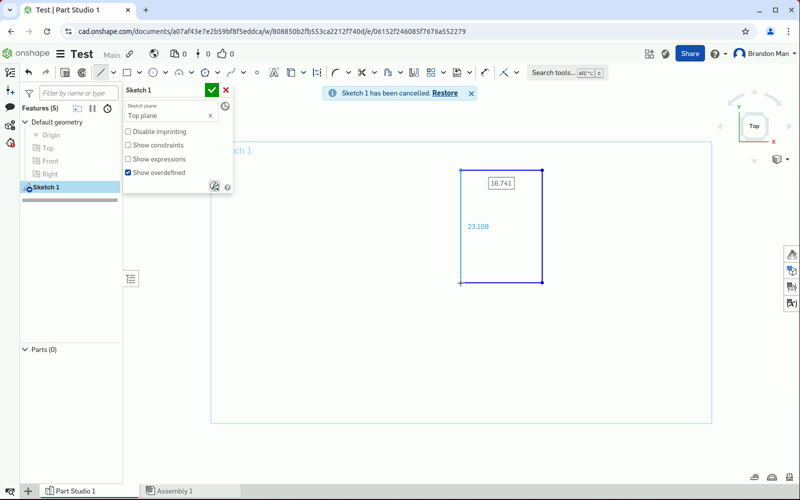
key(esc)
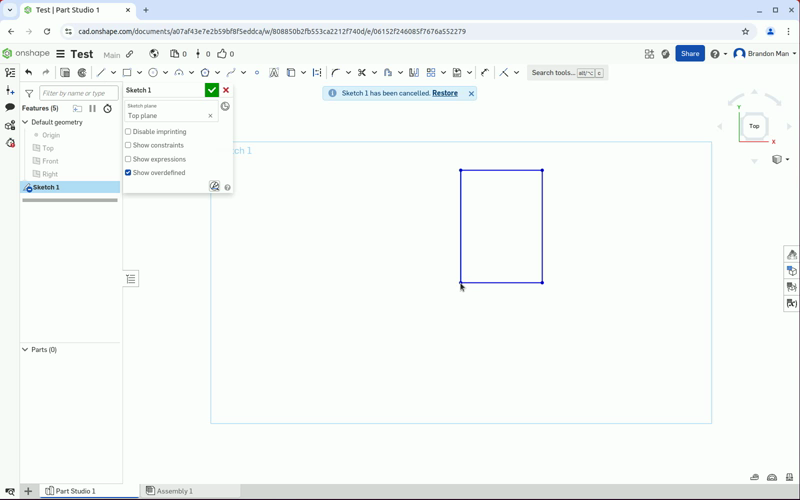
key(l)
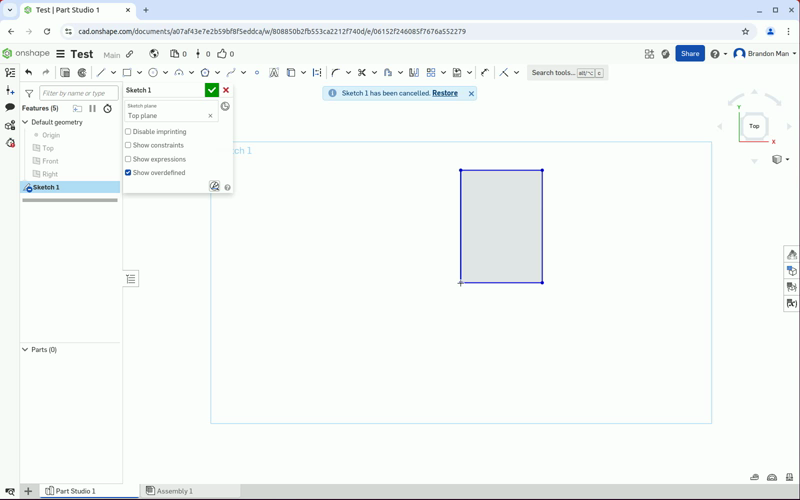
key_down(shift)
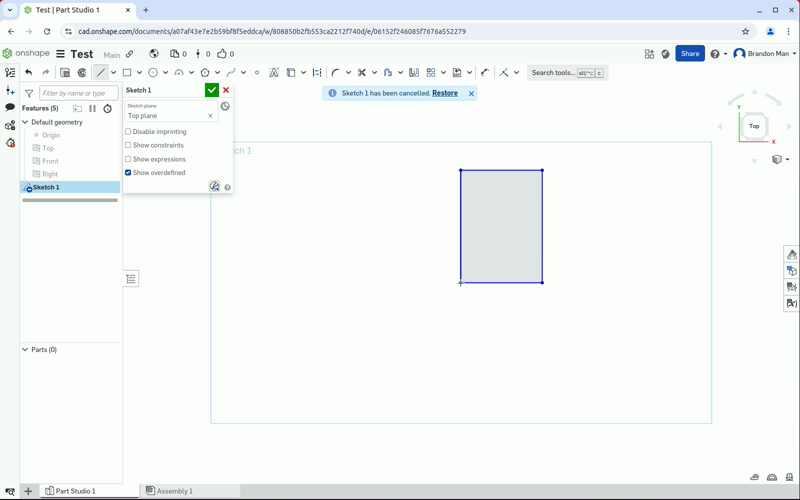
mouse_move(474, 259)
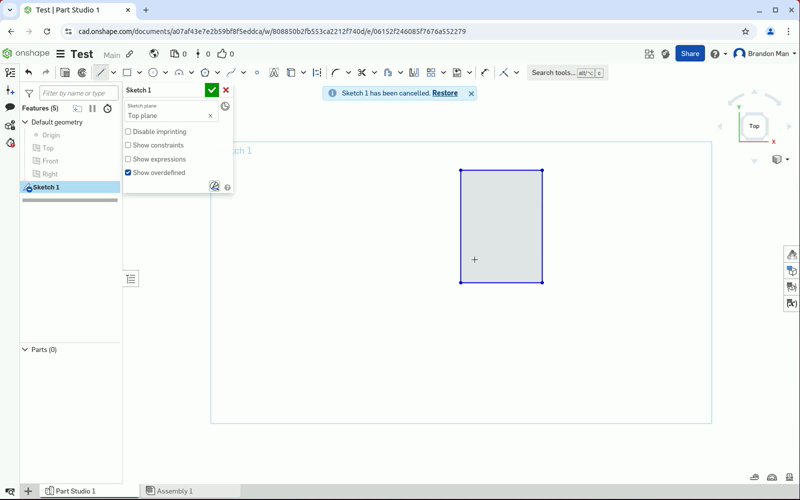
click(474, 259)
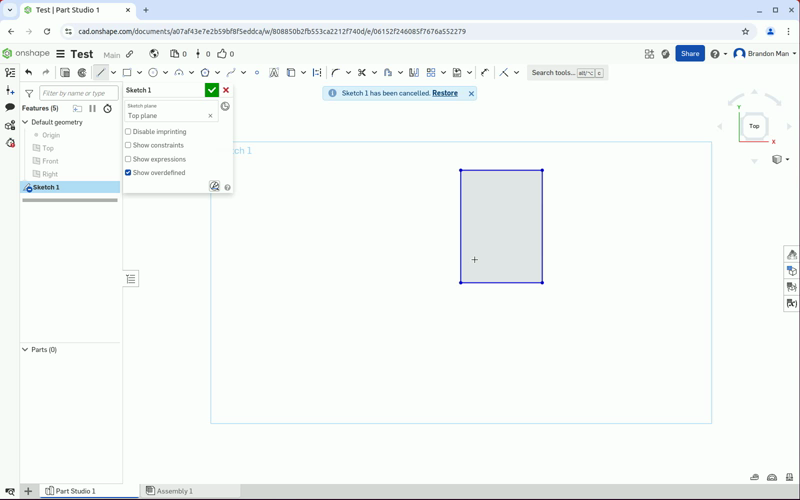
key_up(shift)
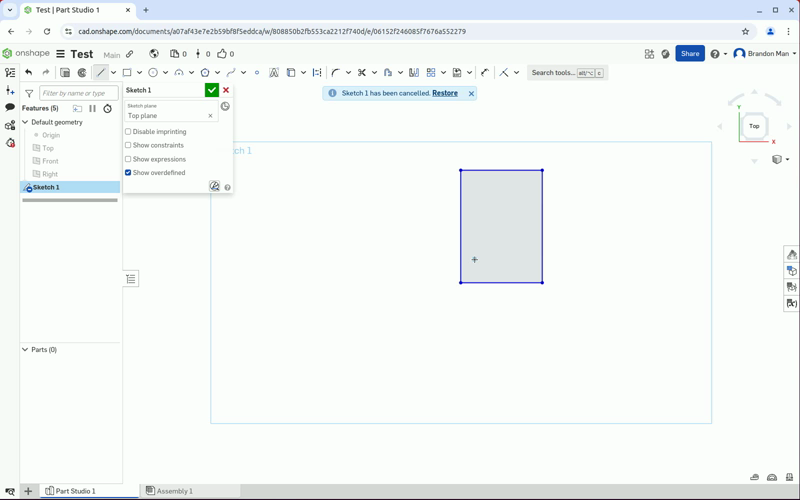
key_down(shift)
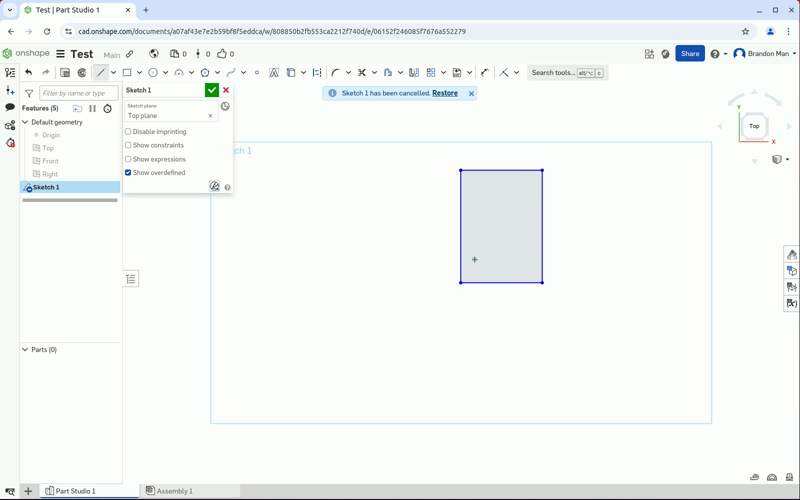
mouse_move(504, 259)
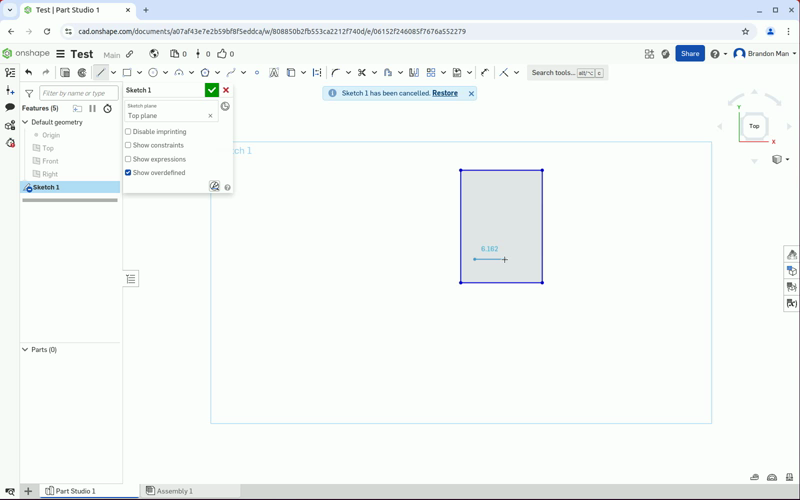
mouse_move(528, 259)
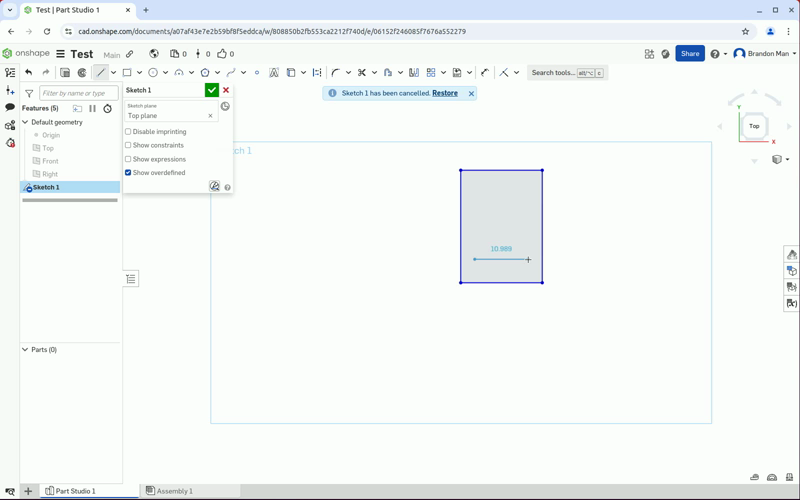
click(528, 259)
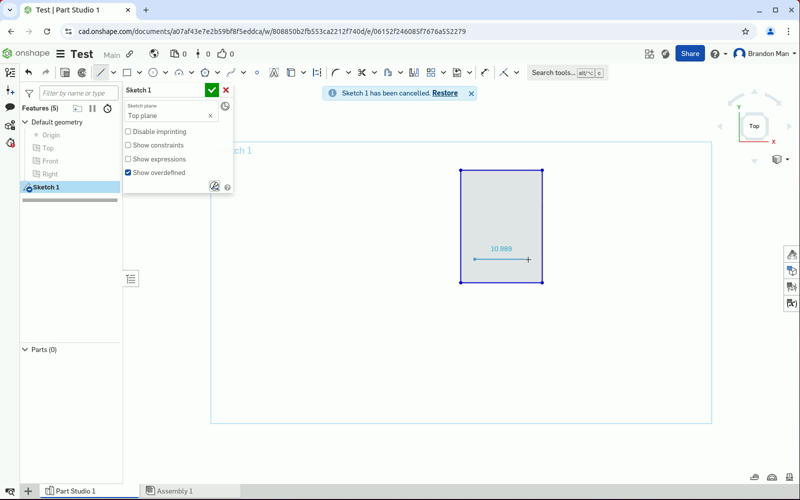
key_up(shift)
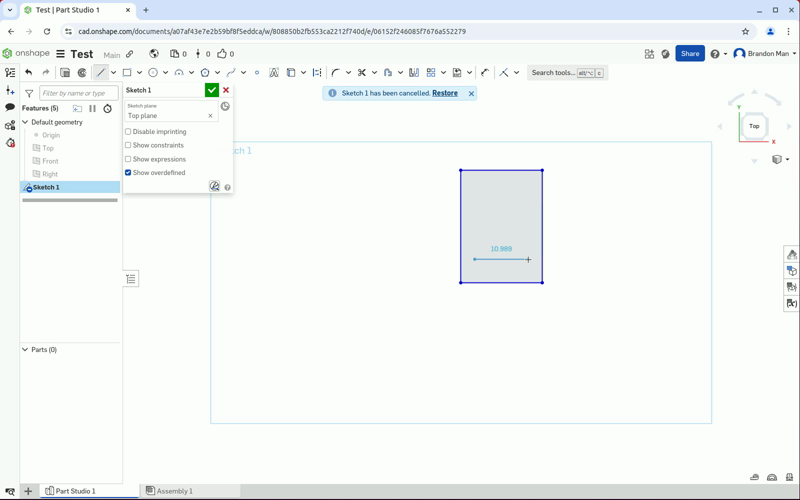
key_down(shift)
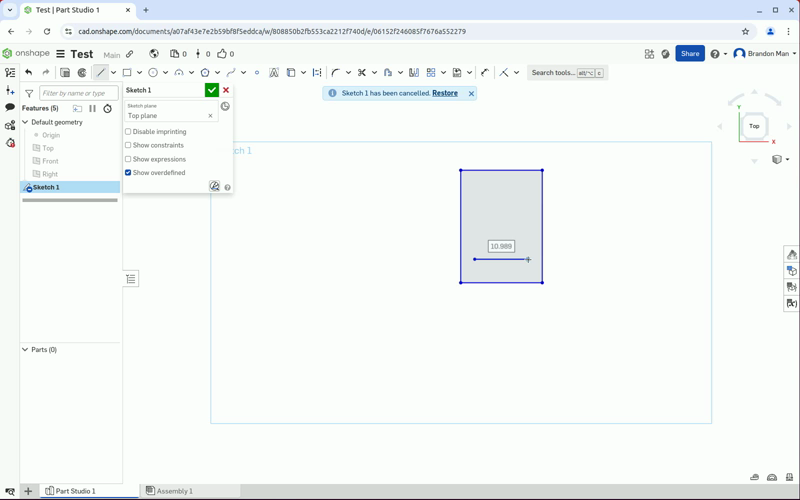
mouse_move(528, 185)
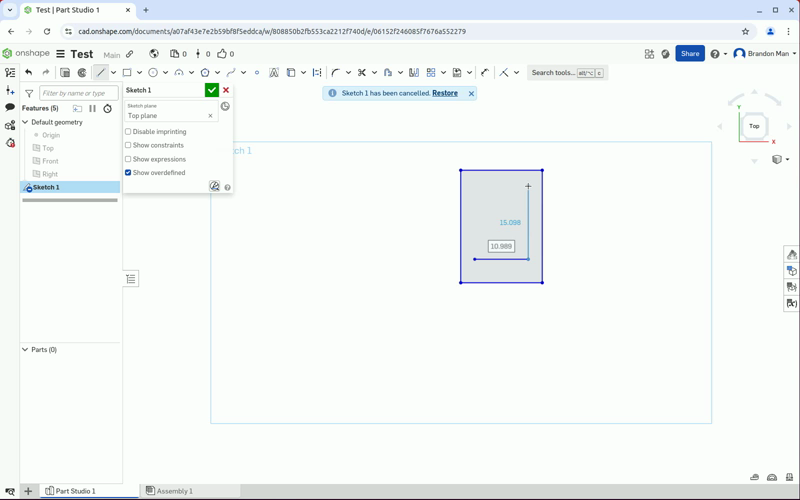
click(528, 185)
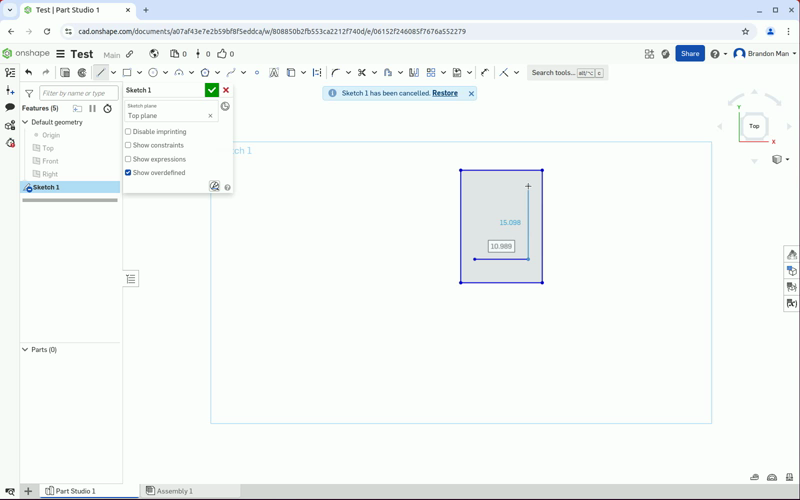
key_up(shift)
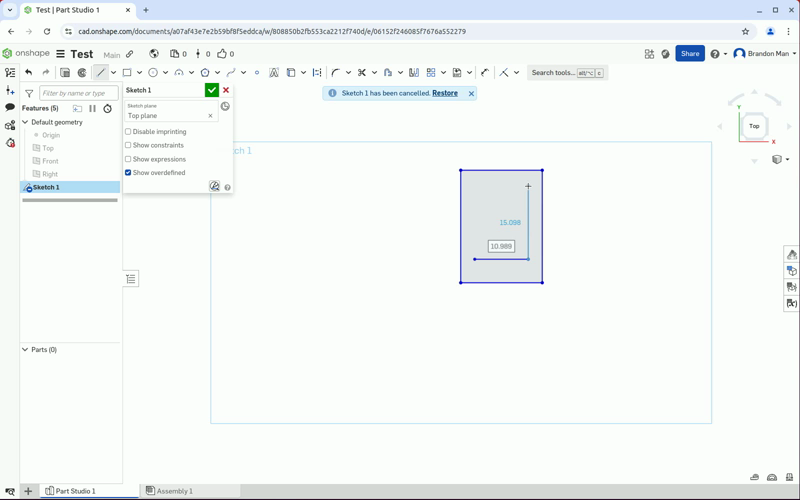
key_down(shift)
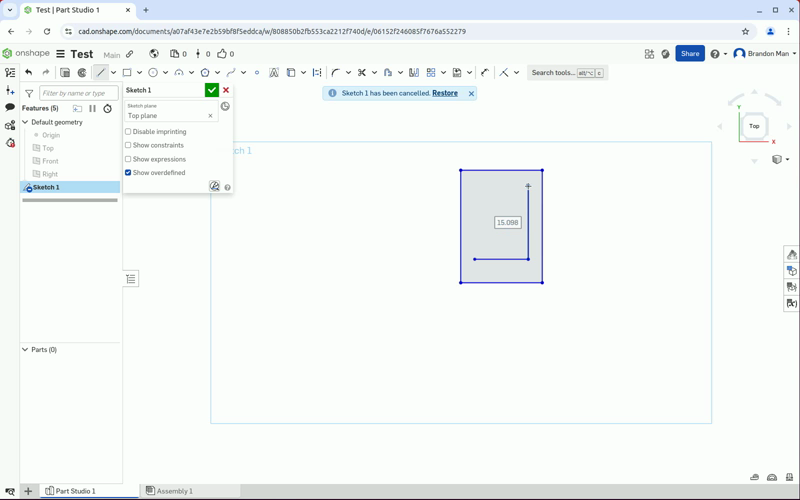
mouse_move(558, 185)
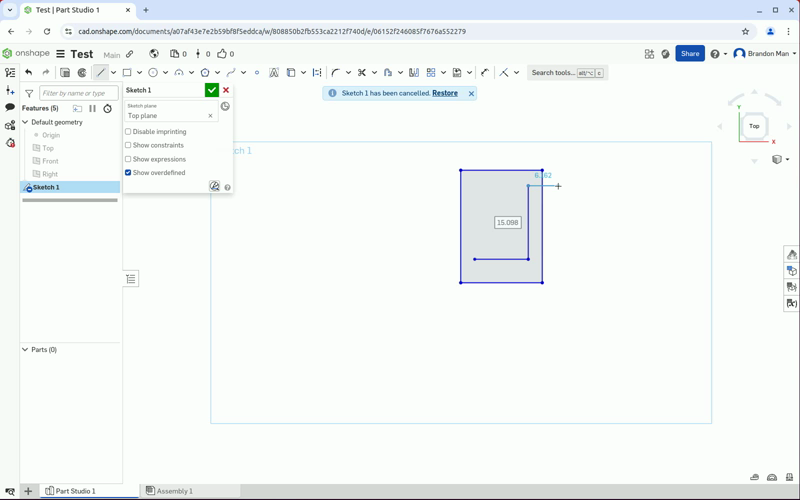
mouse_move(474, 185)
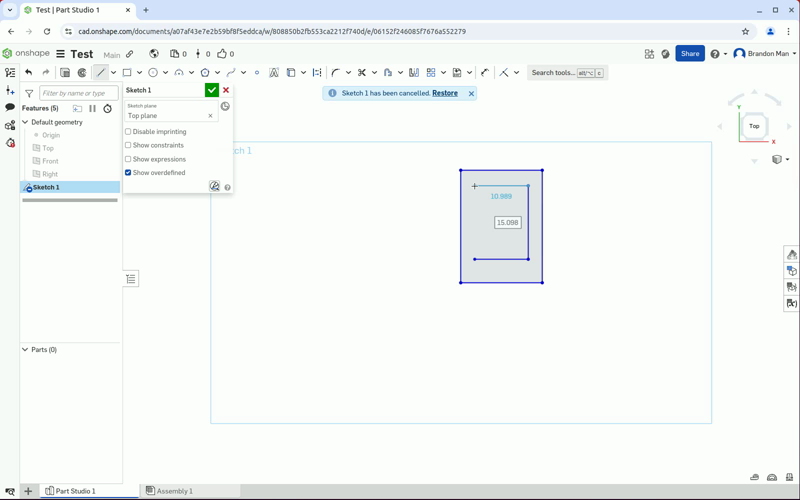
click(474, 185)
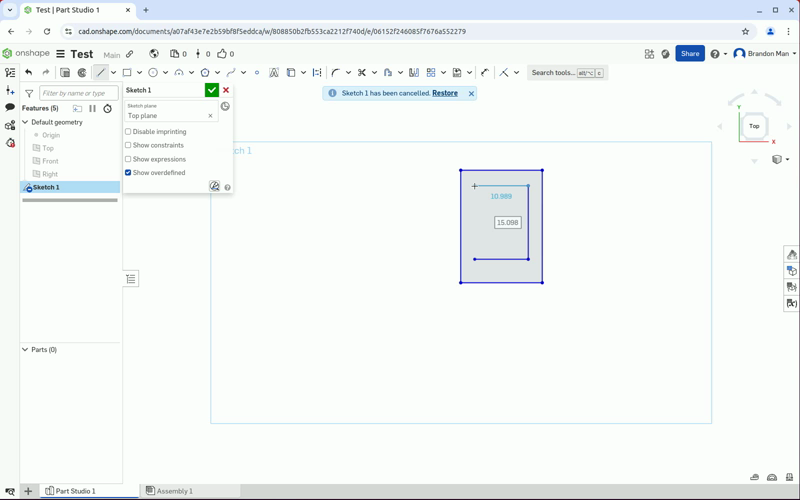
key_up(shift)
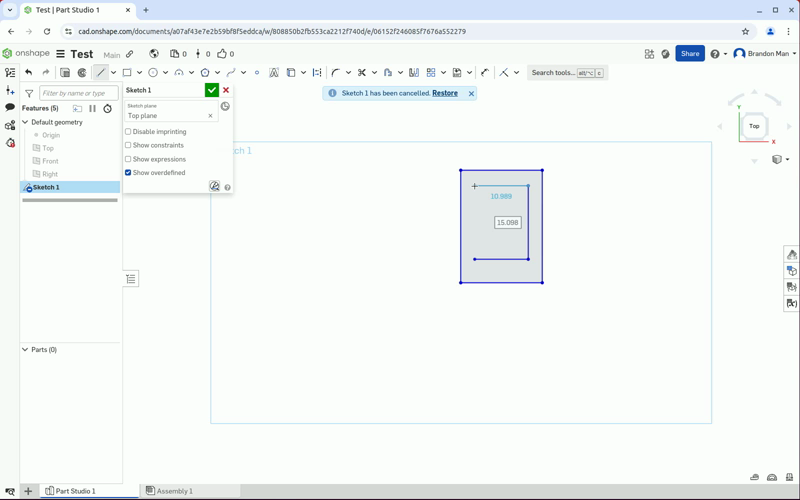
key_down(shift)
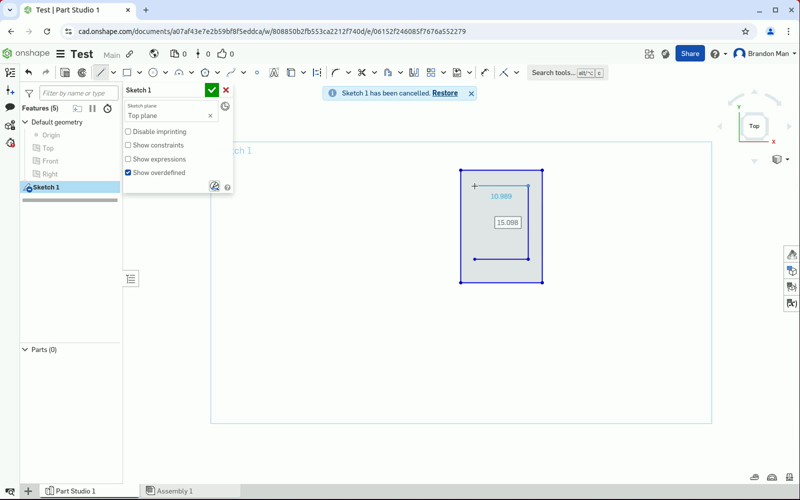
mouse_move(474, 259)
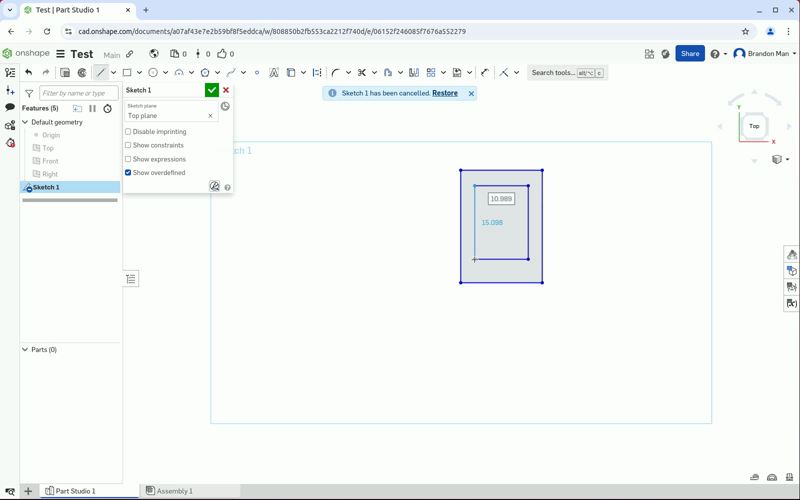
key_up(shift)
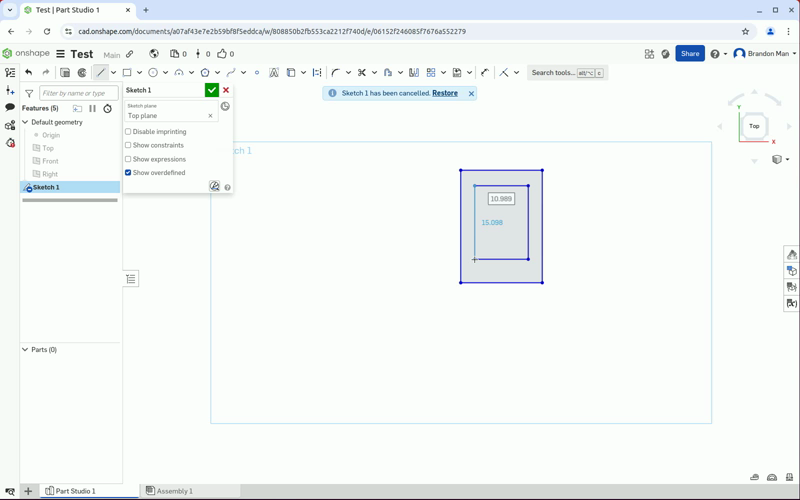
click(474, 259)
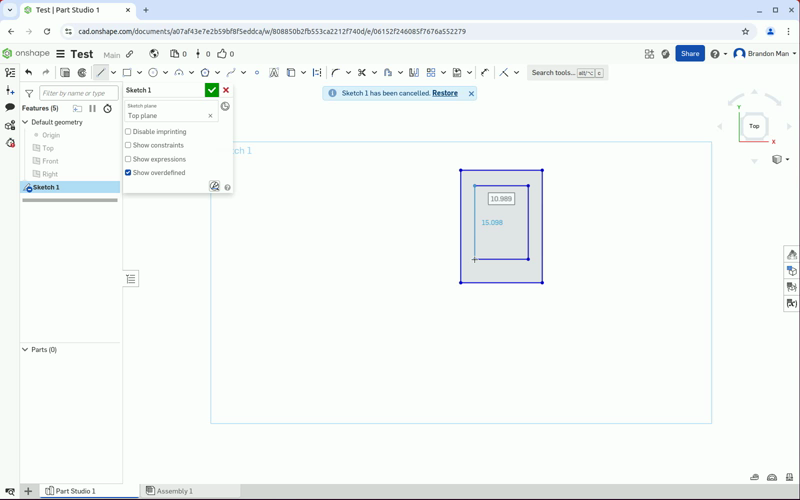
key(esc)
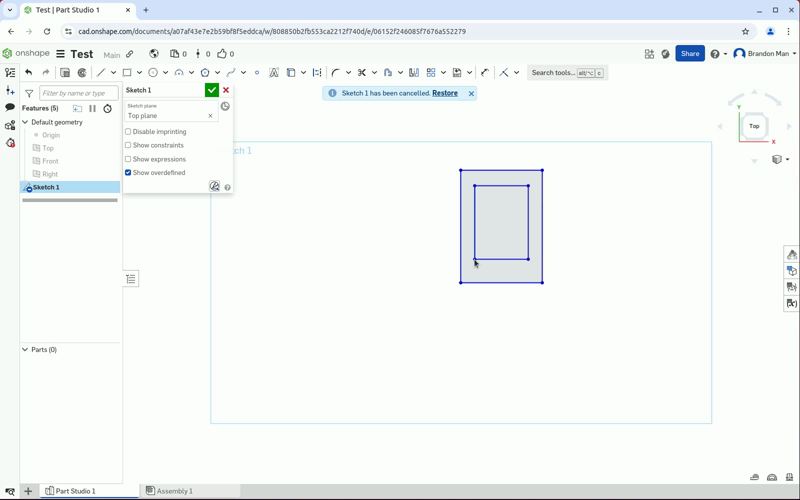
mouse_move(494, 178)
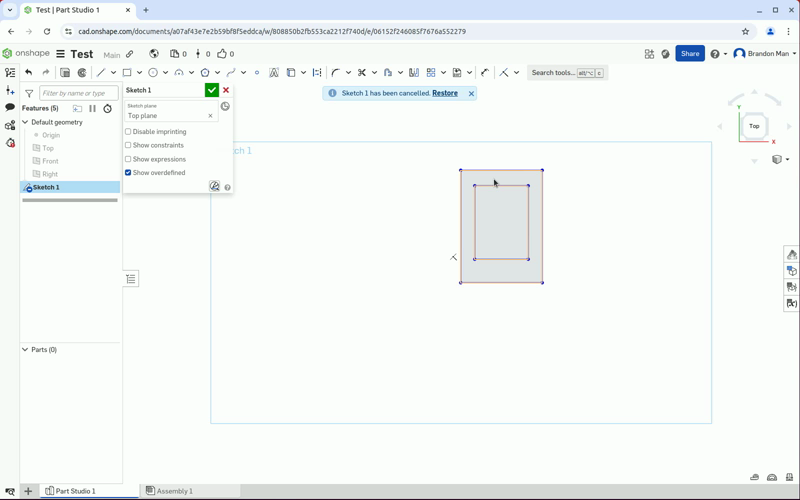
click(494, 178)
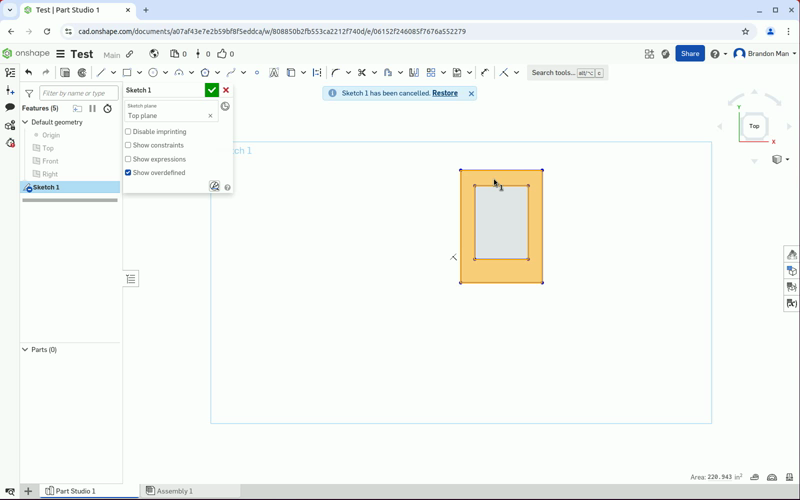
mouse_move(73, 352)
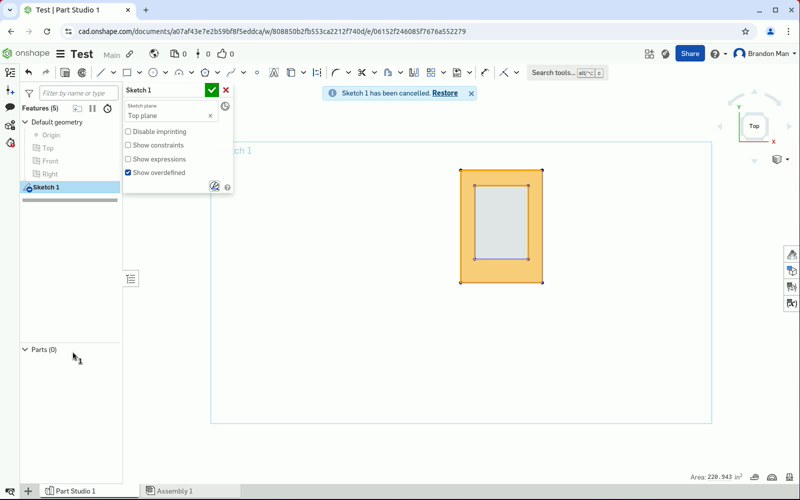
key(shift+y)
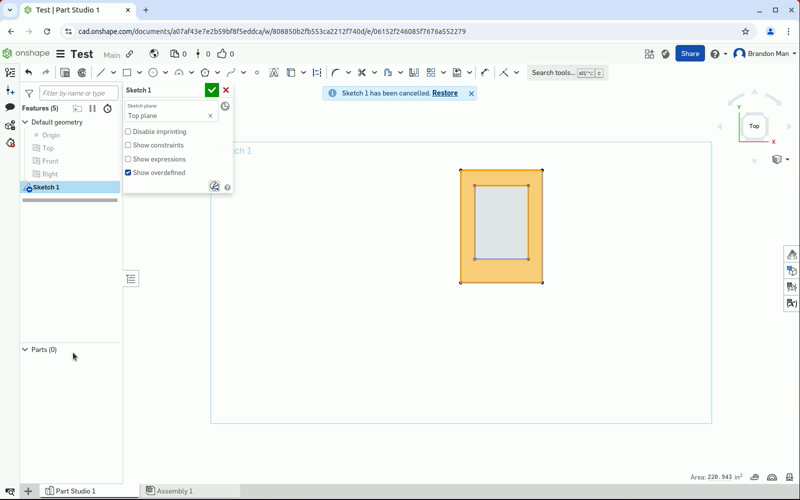
key(shift+e)
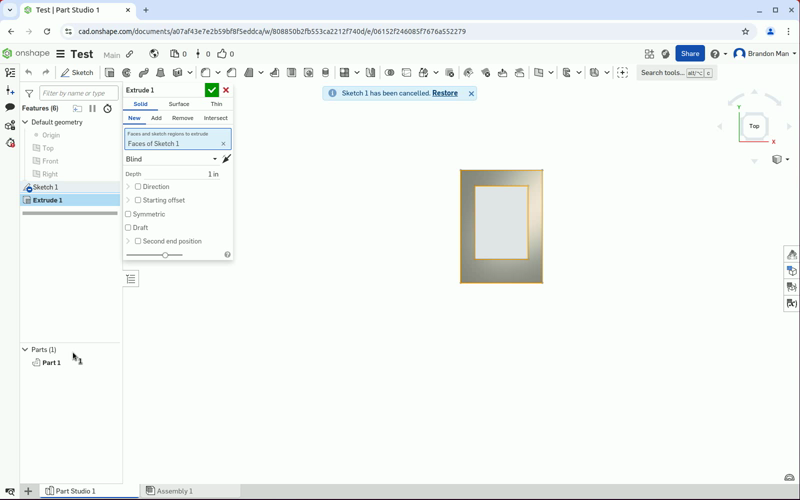
mouse_move(143, 106)
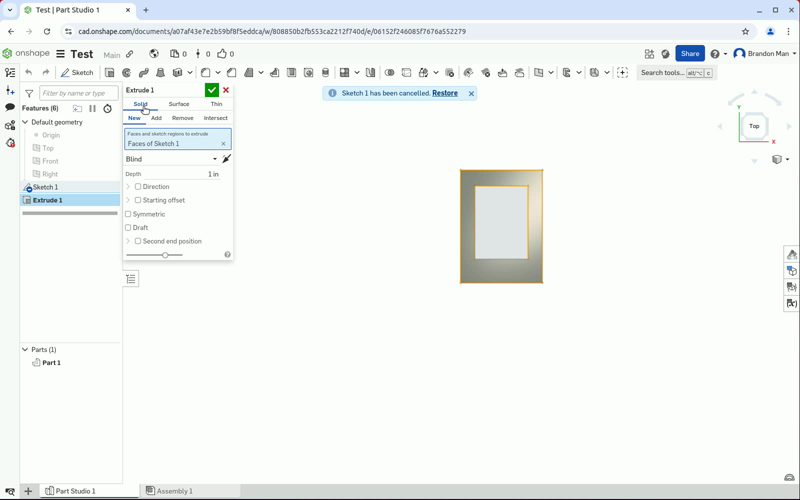
click(143, 106)
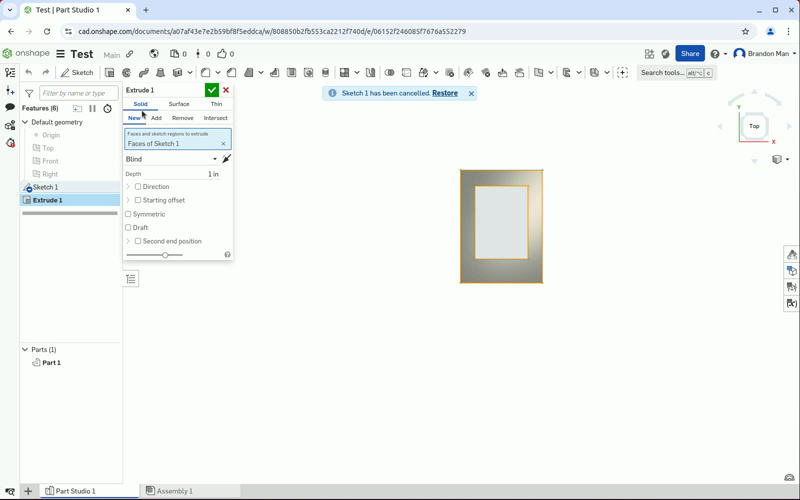
mouse_move(137, 120)
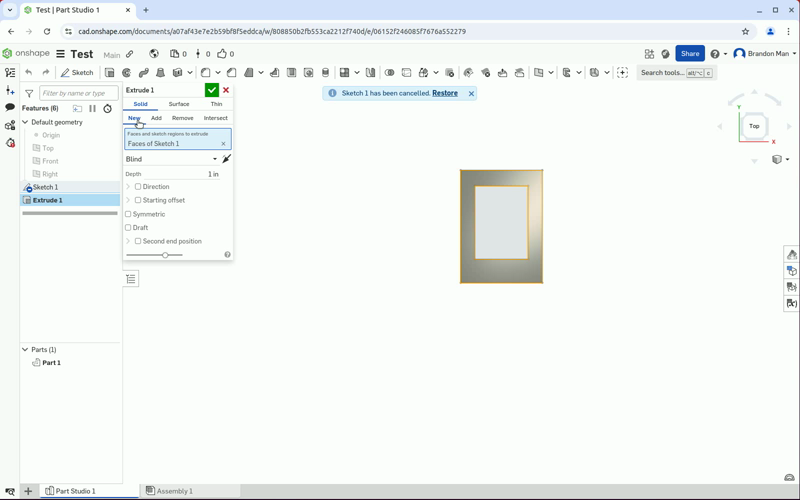
click(137, 120)
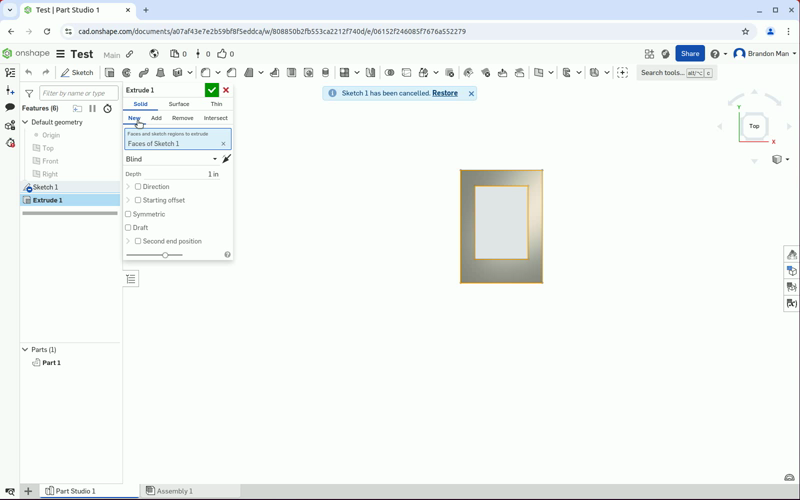
key(tab, 4)
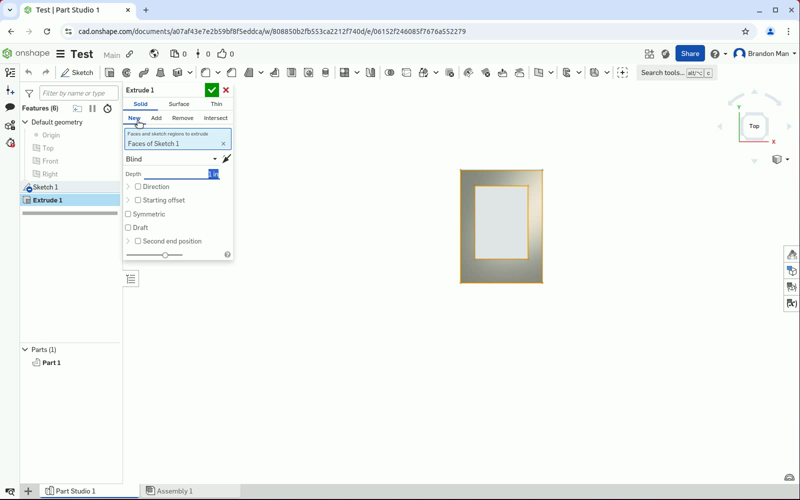
text(2.407)
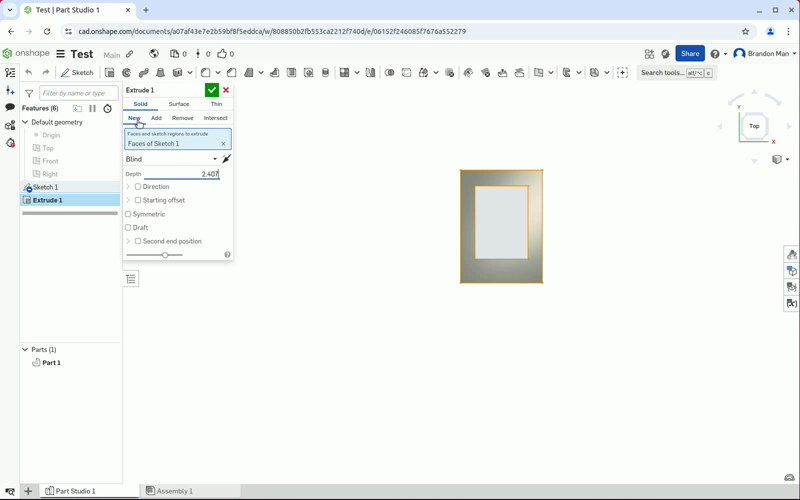
key(enter)
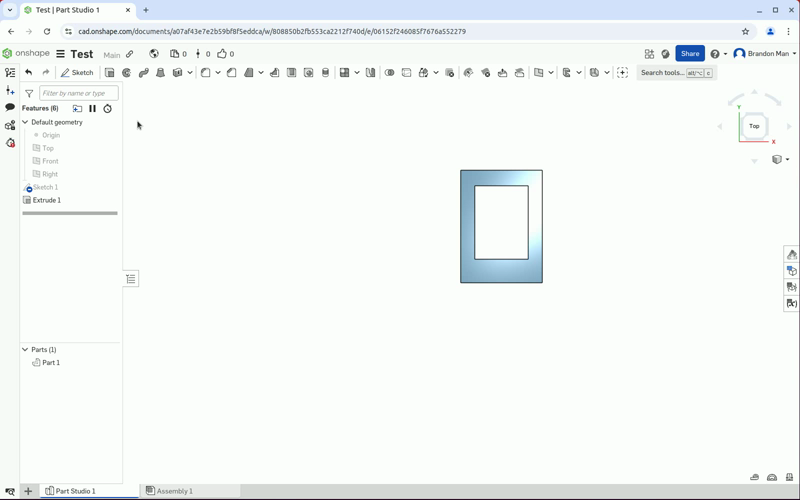
key(shift+h)
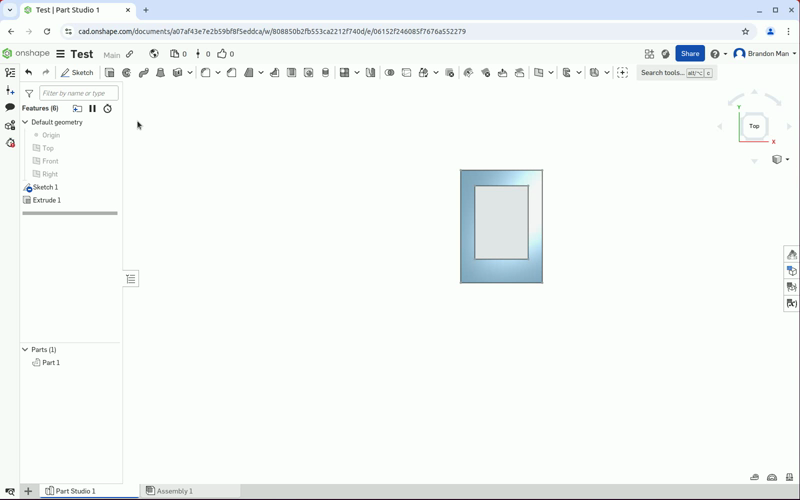
key(shift+h)
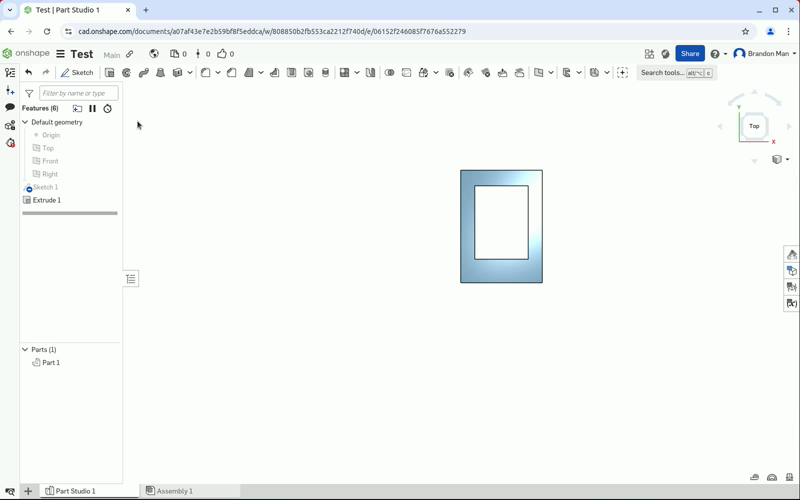
mouse_move(73, 189)
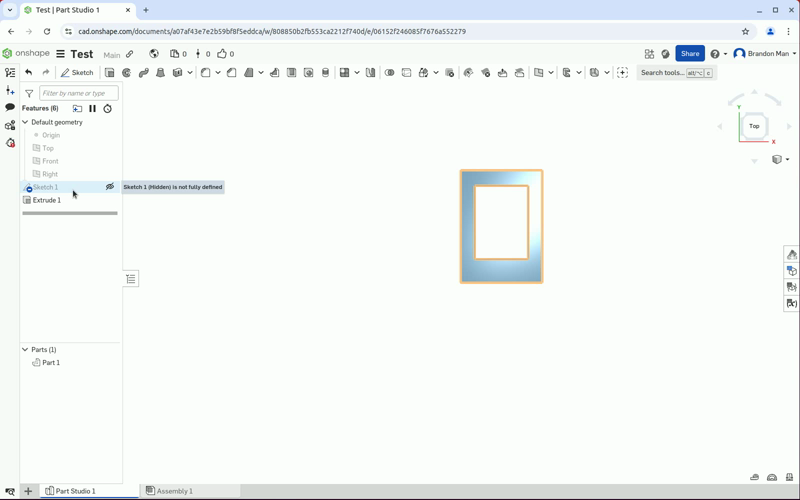
click(73, 189)
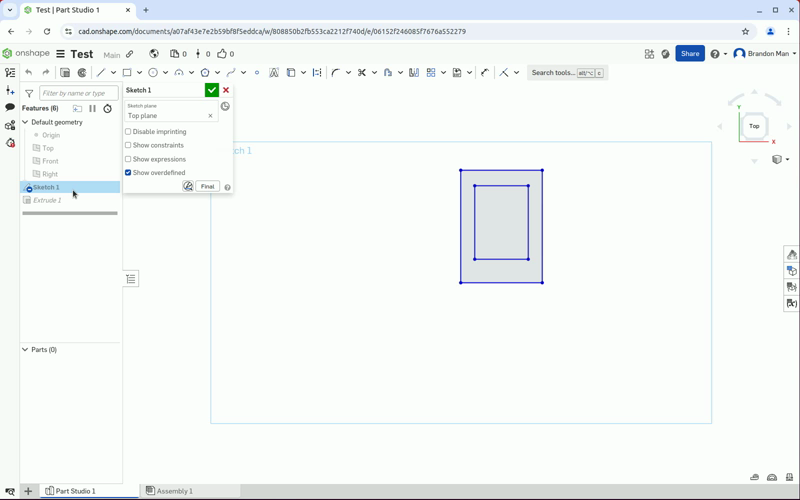
mouse_move(229, 92)
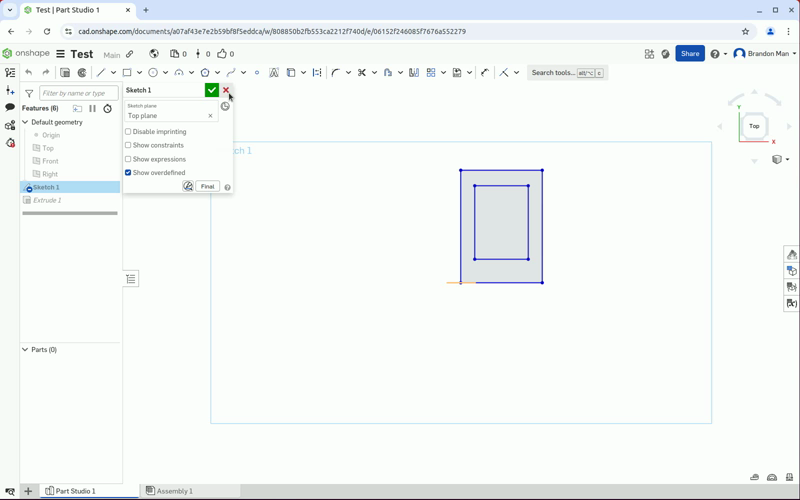
click(229, 92)
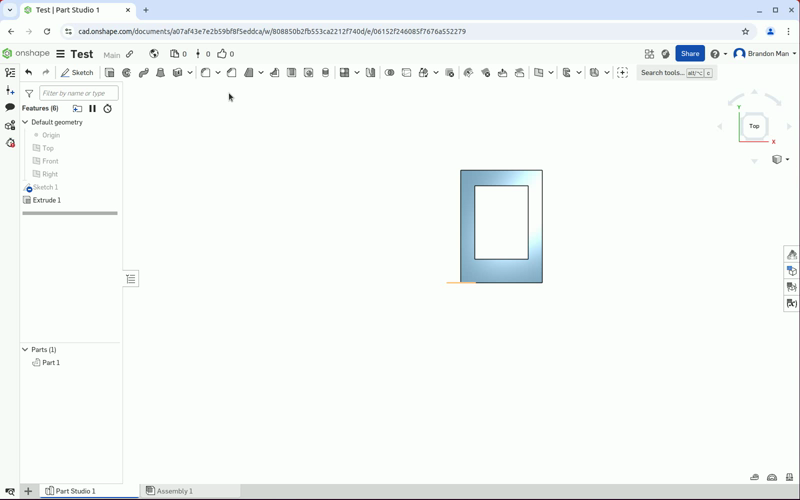
mouse_move(541, 75)
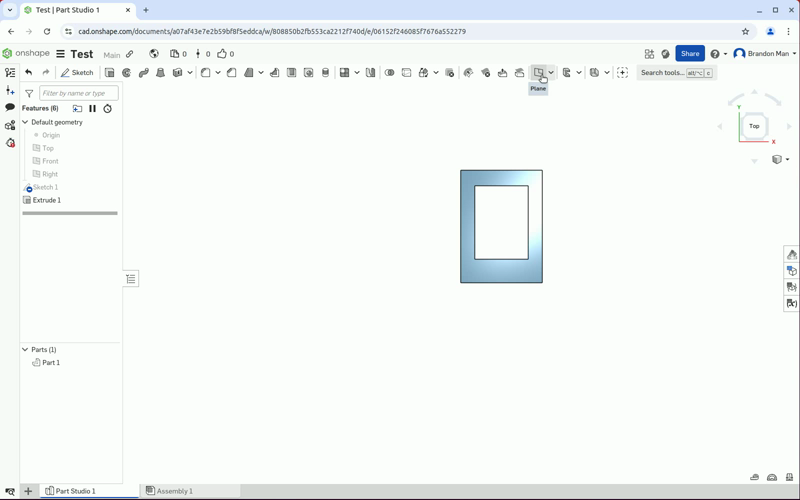
click(541, 75)
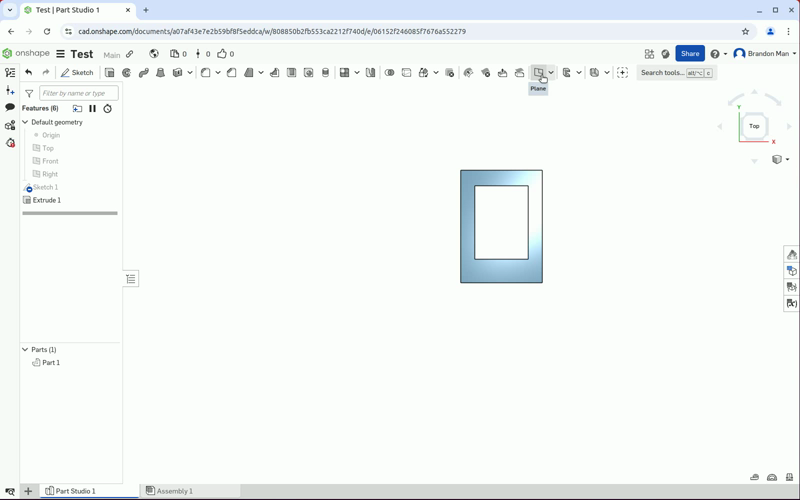
mouse_move(73, 150)
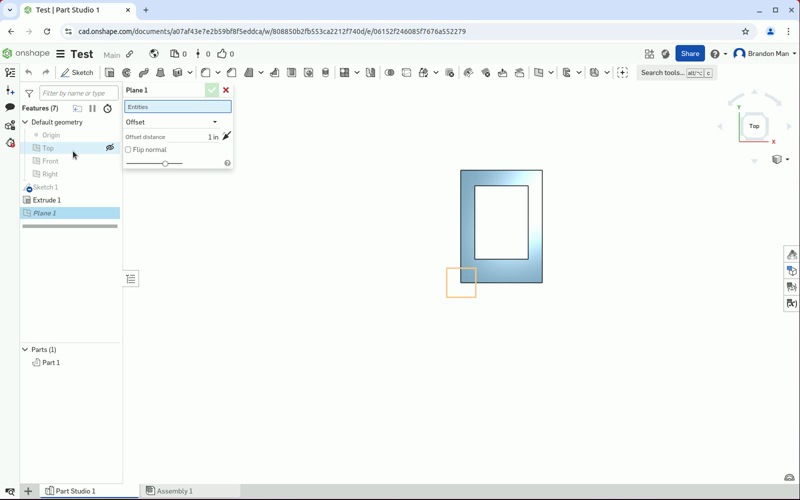
click(73, 150)
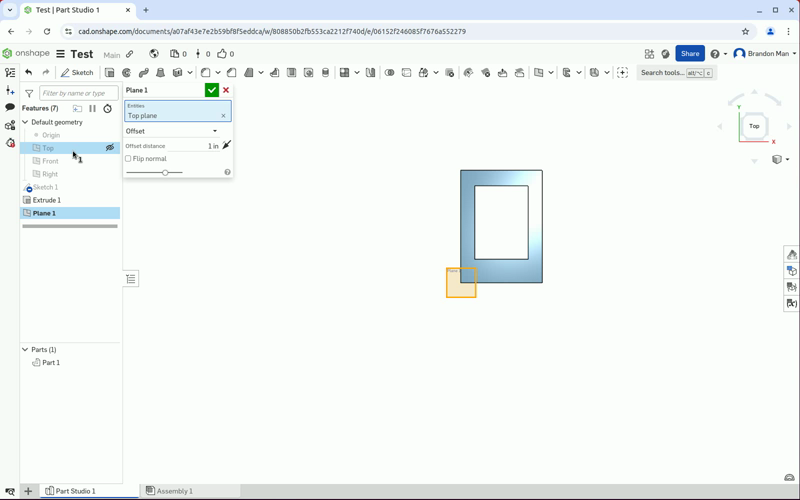
key(tab, 2)
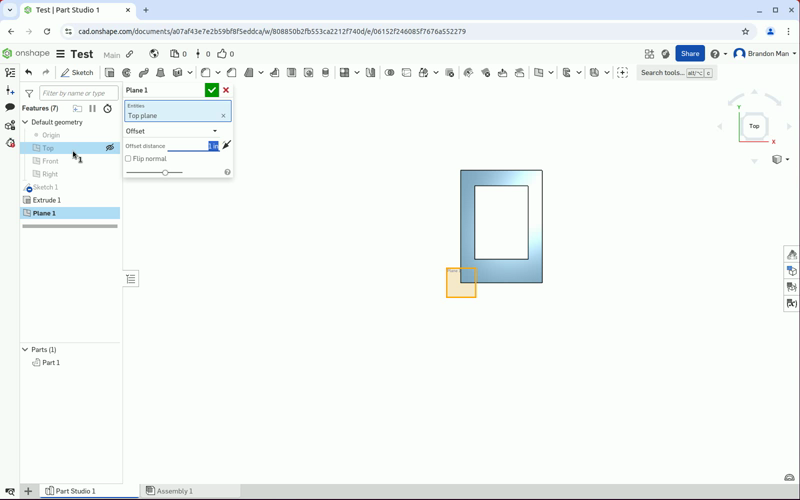
text(2.403)
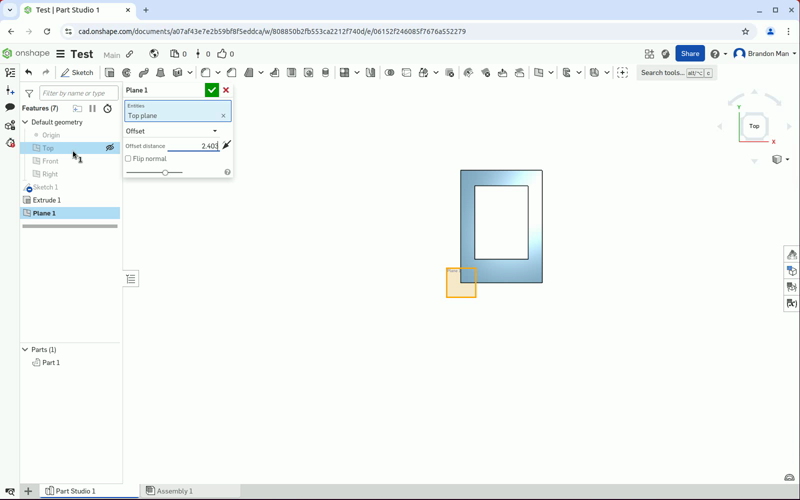
key(enter, 2)
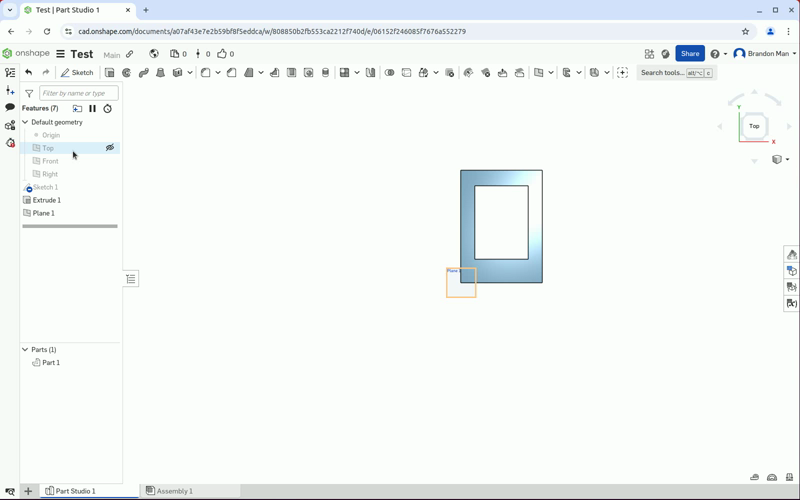
key(shift+s)
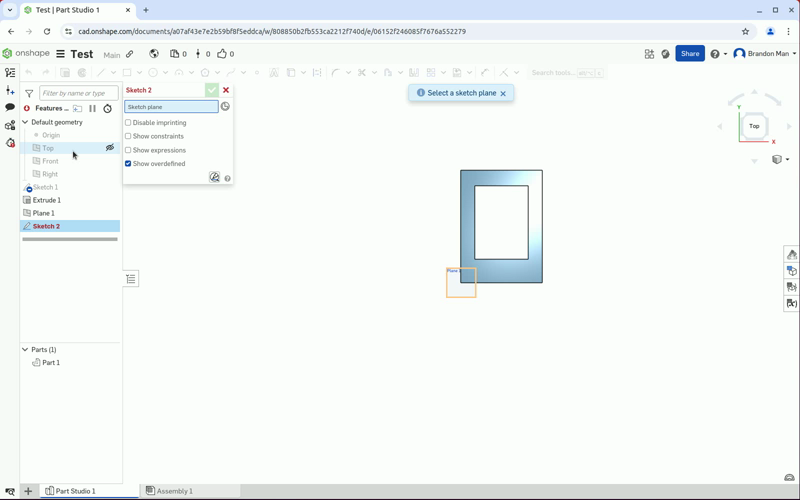
mouse_move(73, 215)
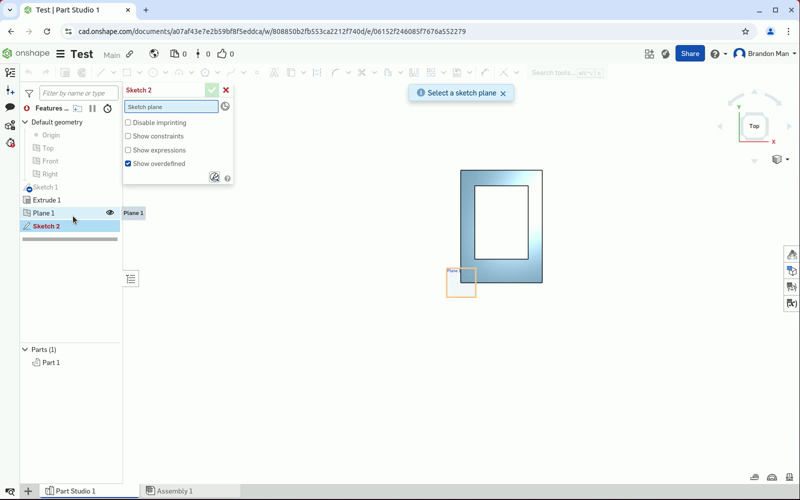
click(73, 215)
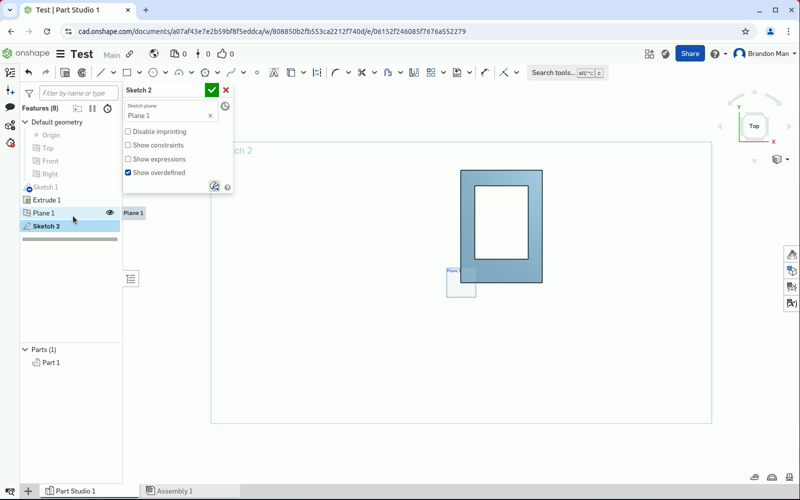
mouse_move(73, 352)
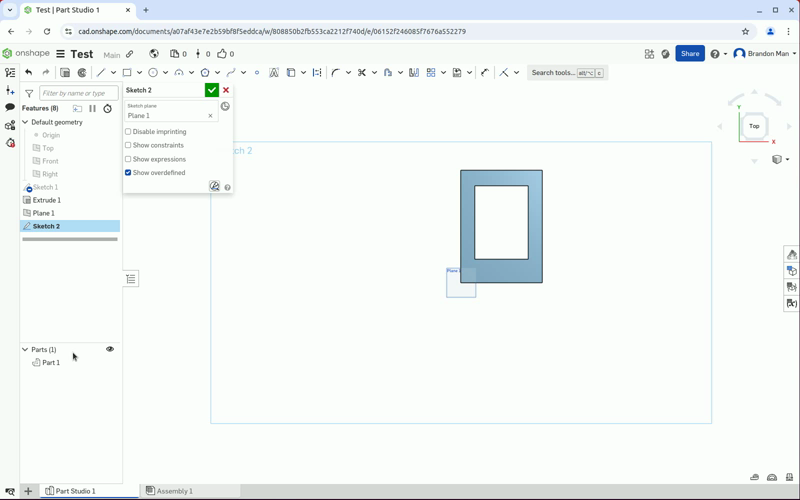
key(y)
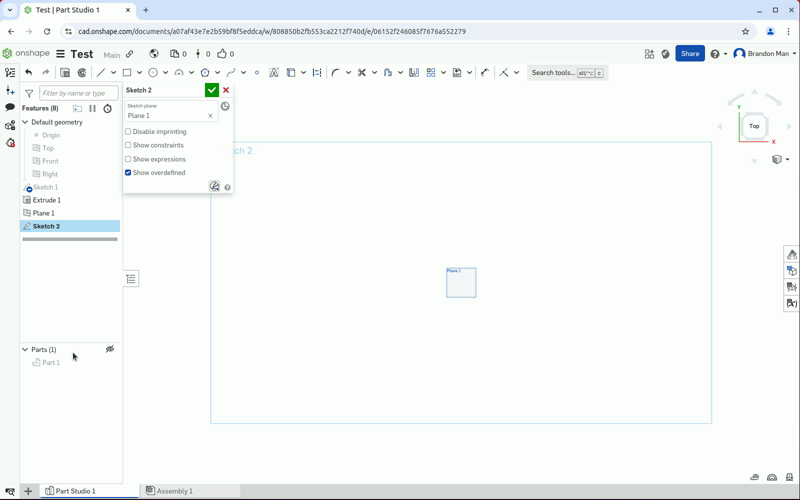
key(l)
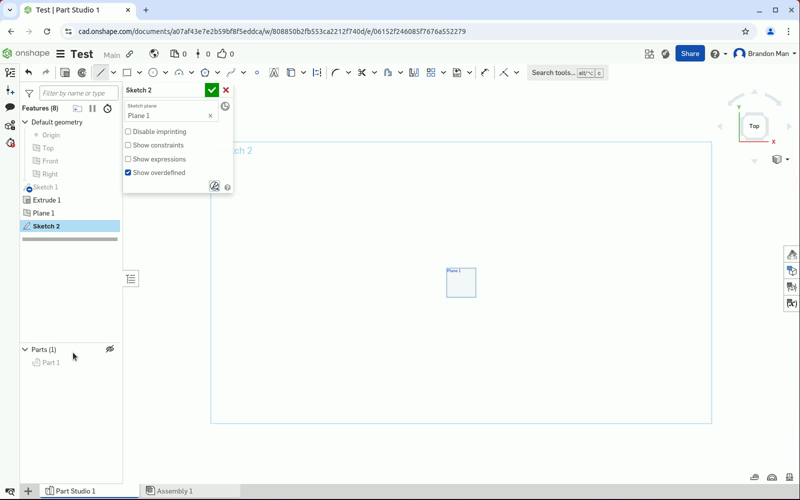
key_down(shift)
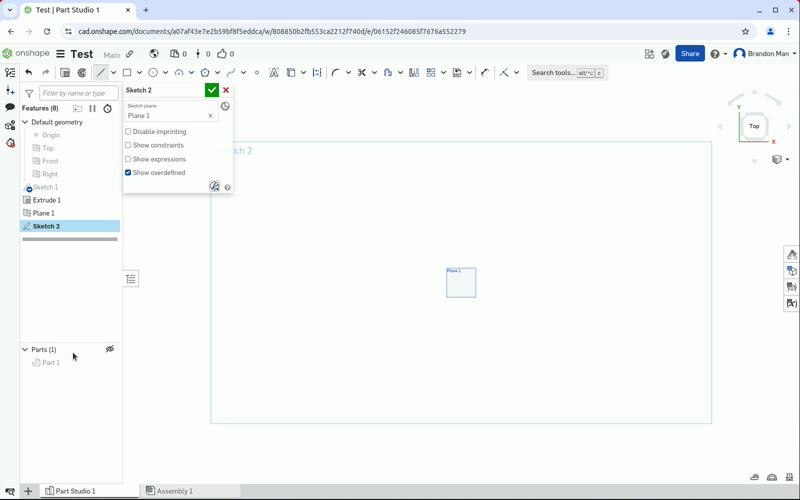
mouse_move(465, 268)
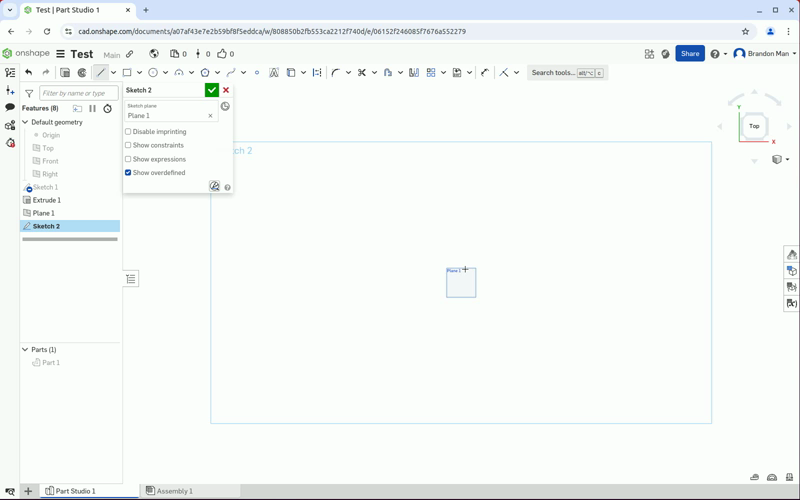
click(465, 268)
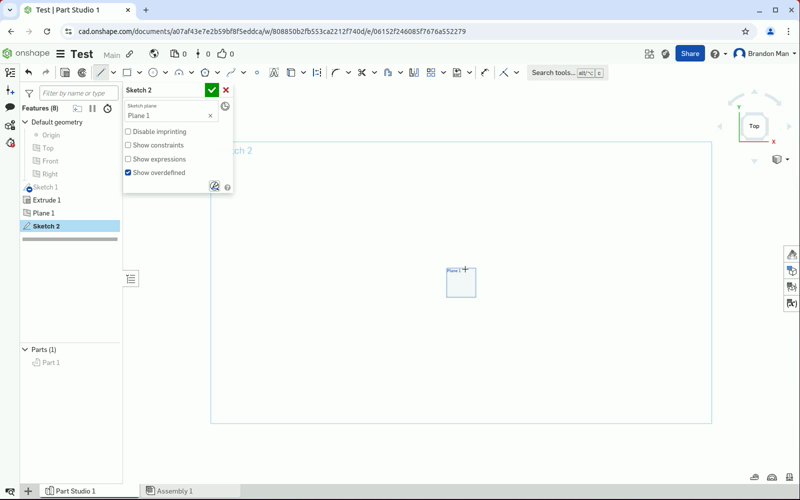
key_up(shift)
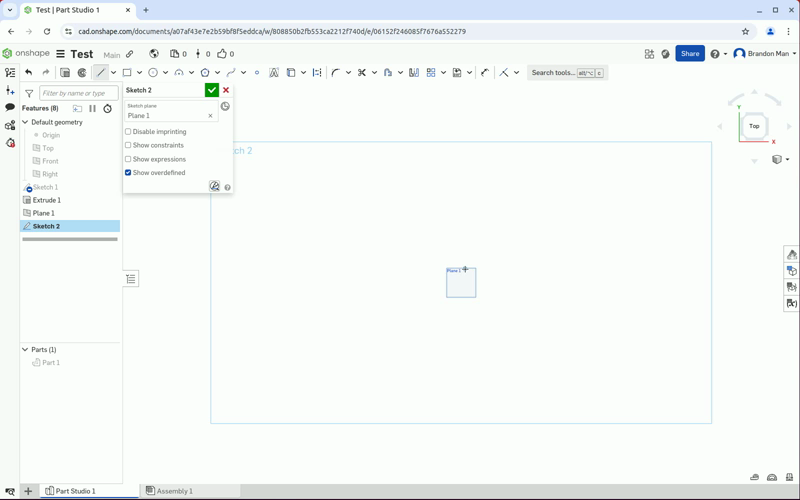
key_down(shift)
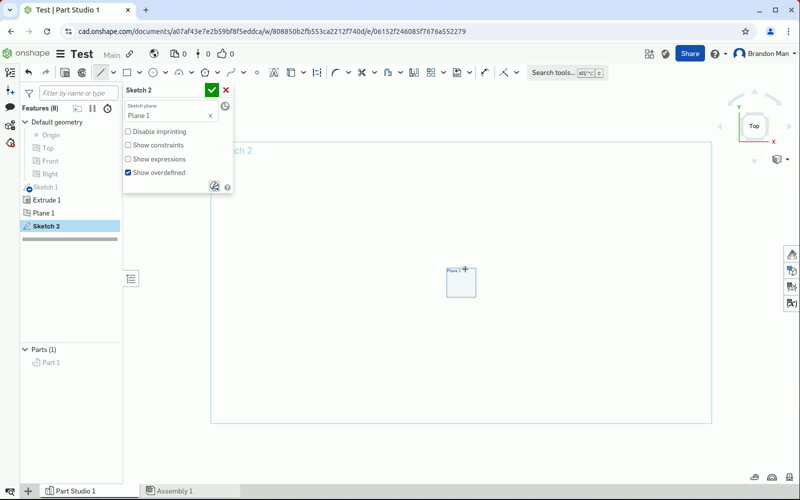
mouse_move(537, 268)
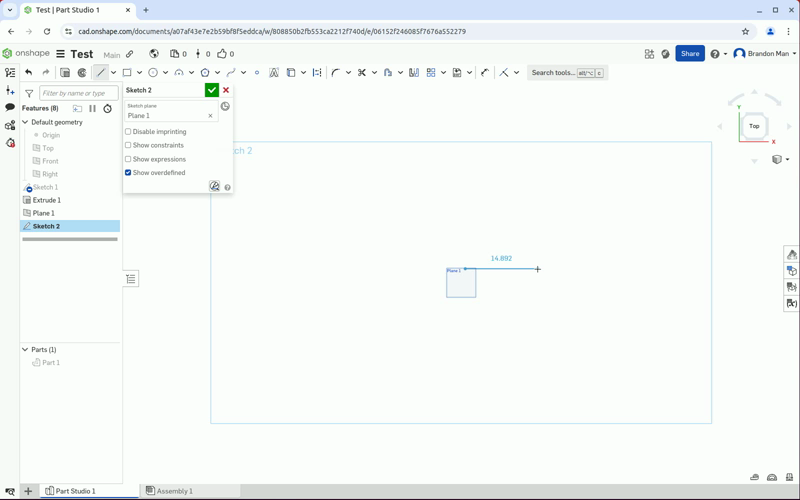
click(537, 268)
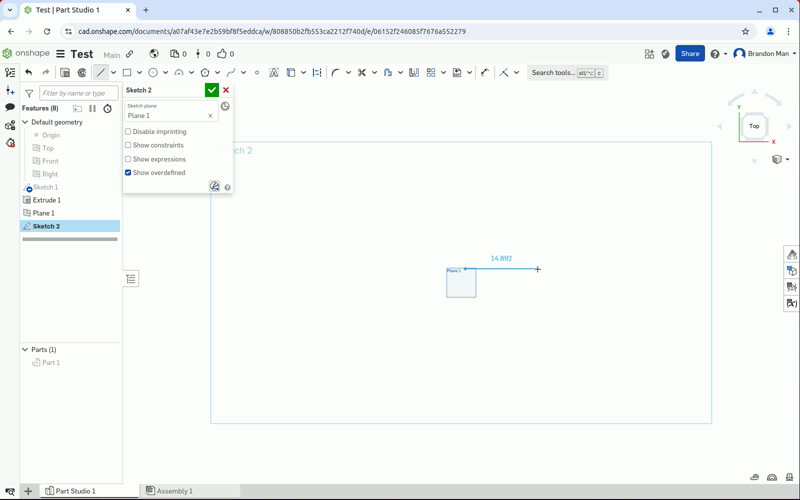
key_up(shift)
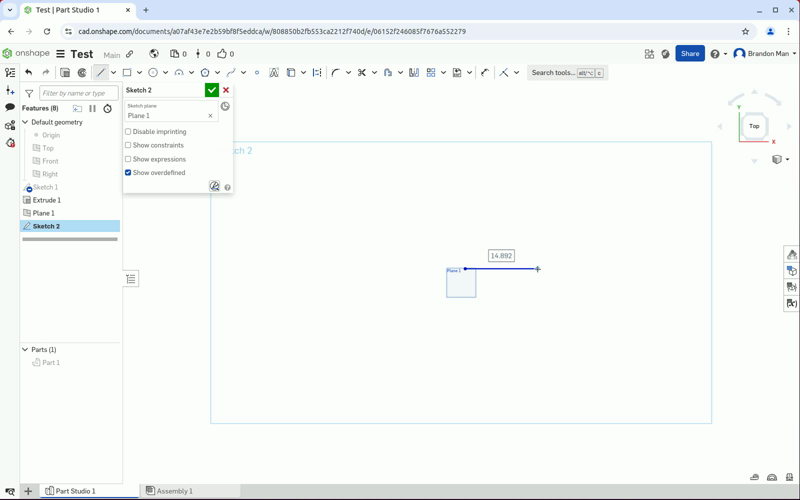
key_down(shift)
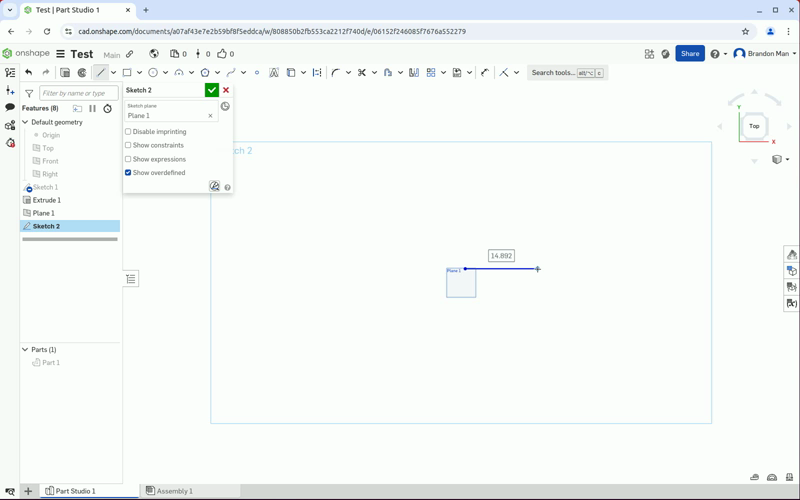
mouse_move(537, 174)
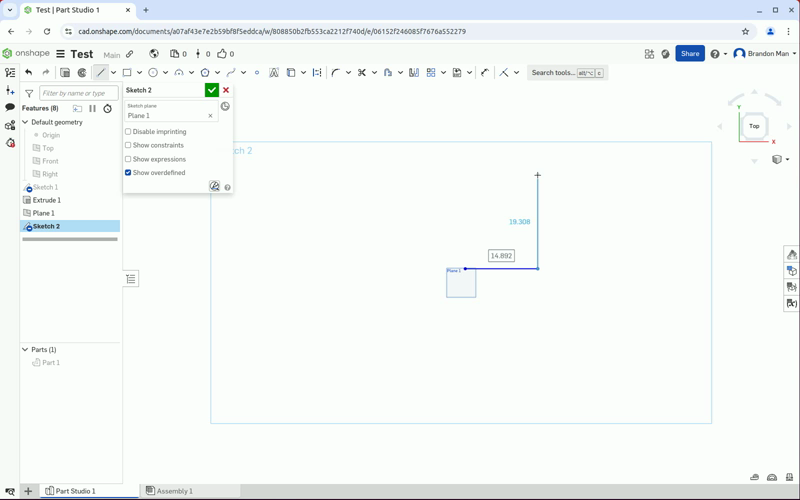
click(537, 174)
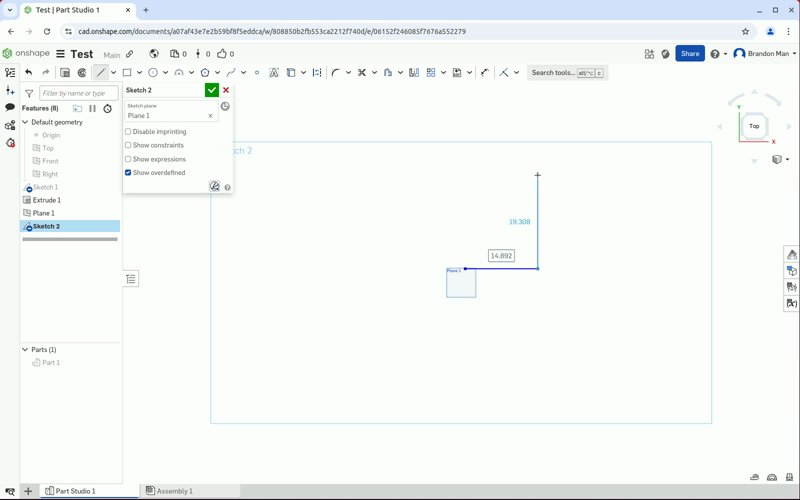
key_up(shift)
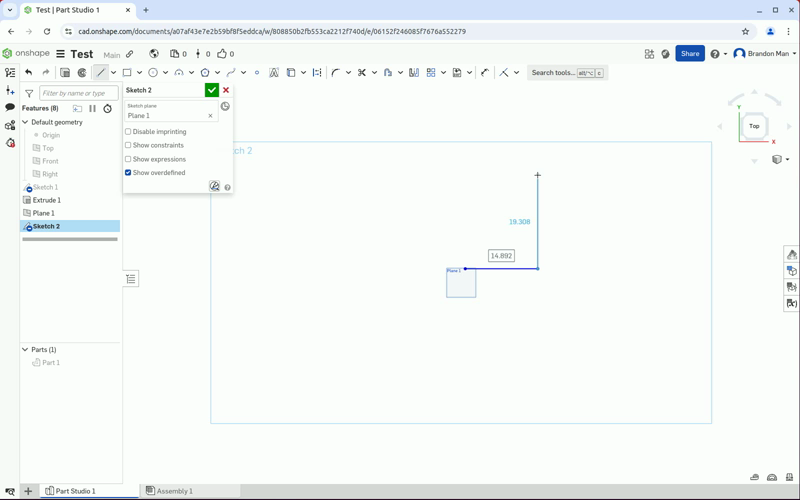
key_down(shift)
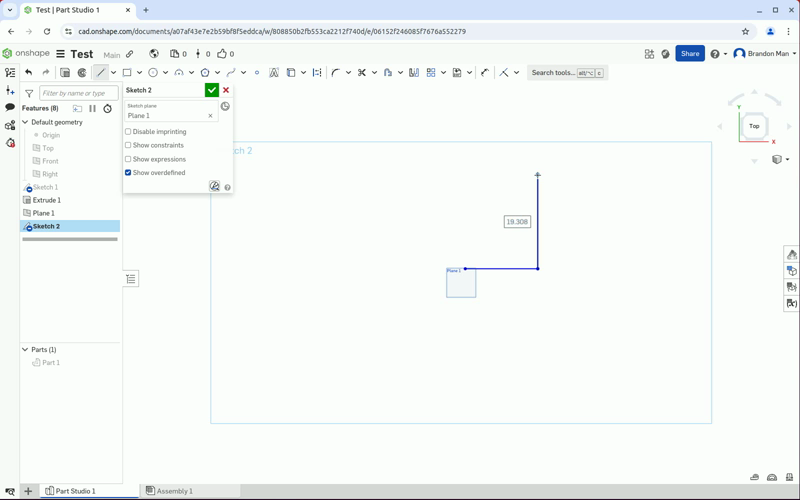
mouse_move(465, 174)
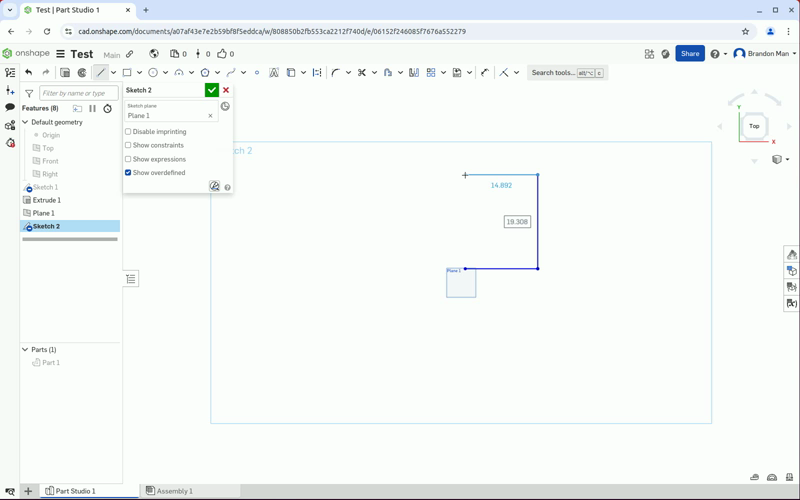
click(465, 174)
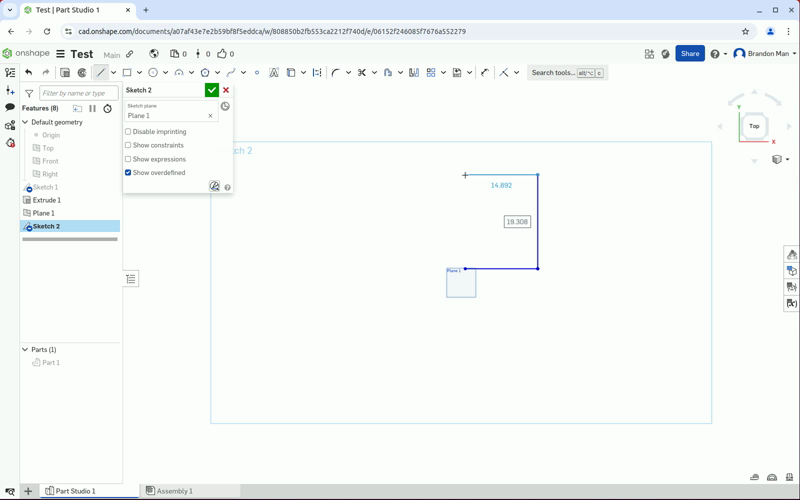
key_up(shift)
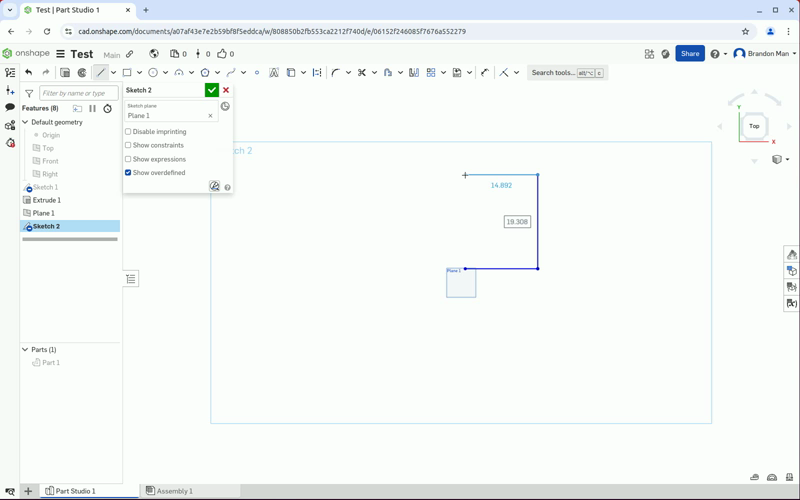
key_down(shift)
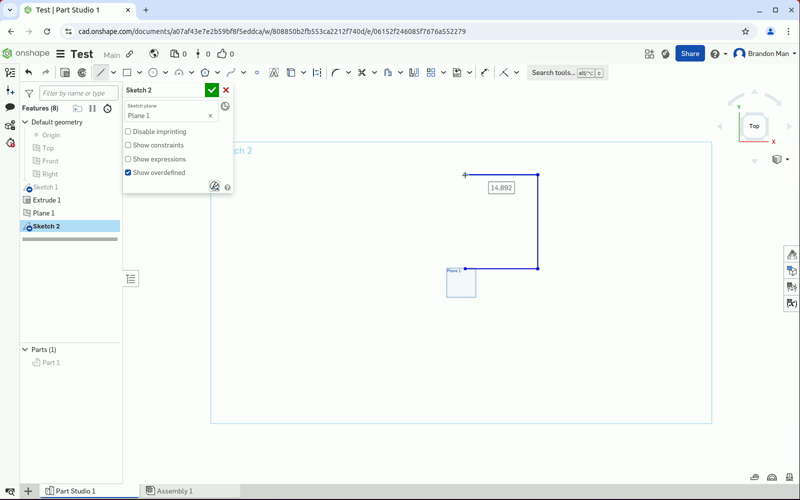
mouse_move(465, 268)
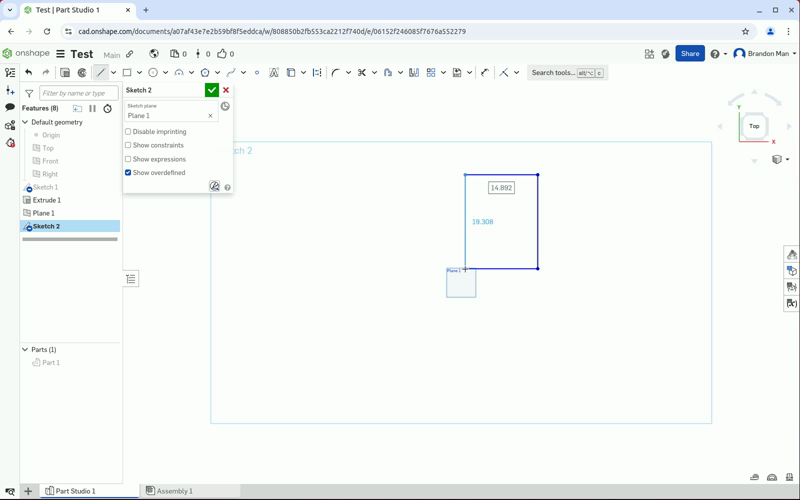
key_up(shift)
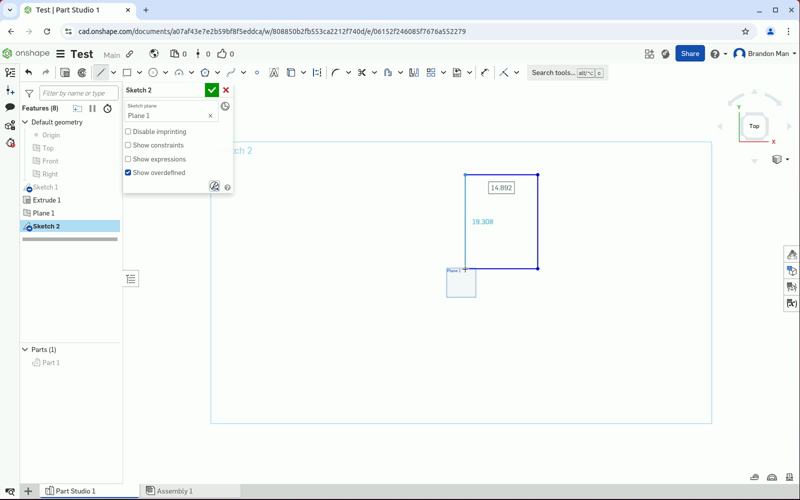
click(465, 268)
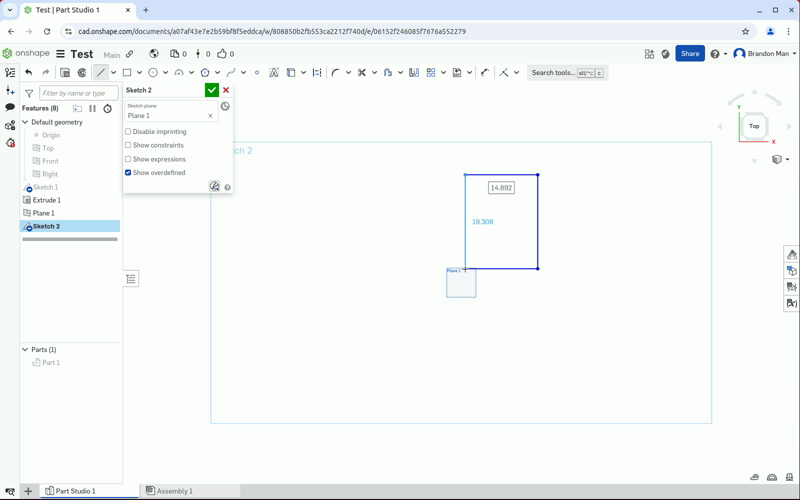
key(esc)
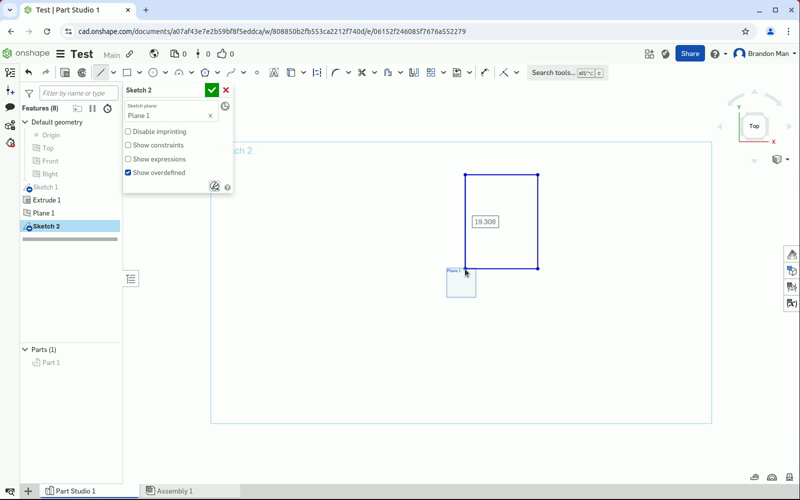
key(l)
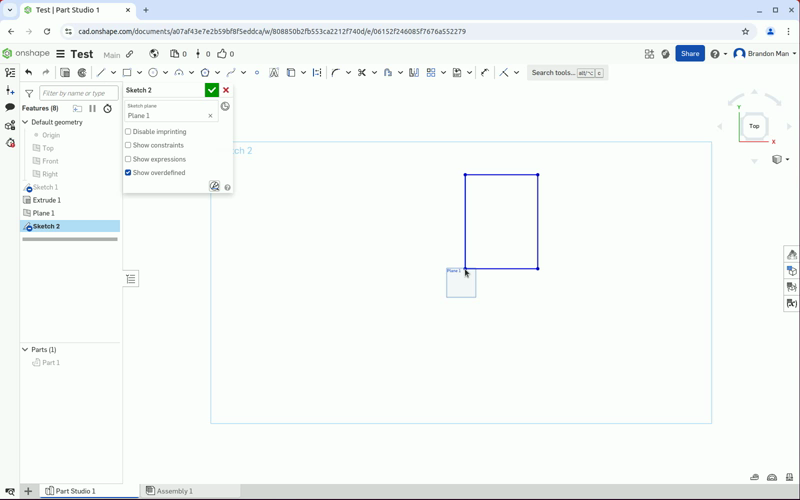
key_down(shift)
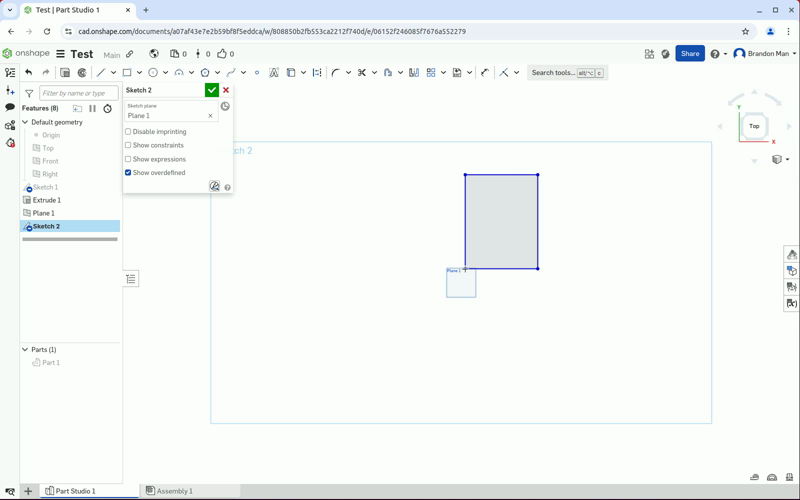
mouse_move(474, 259)
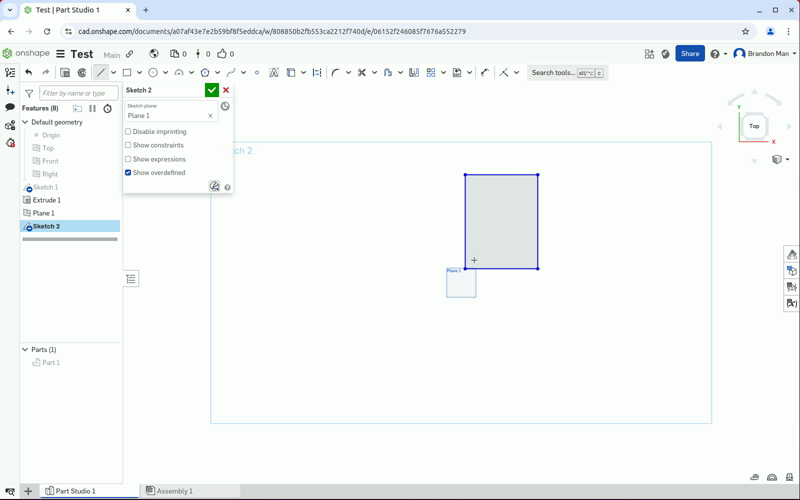
click(474, 259)
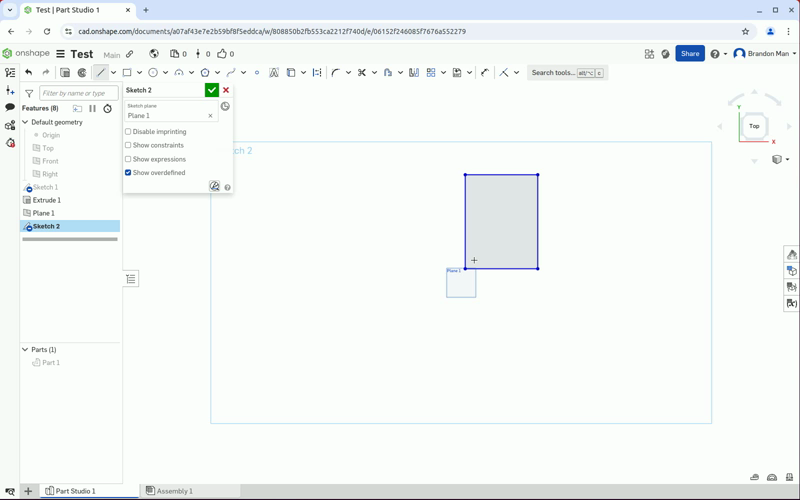
key_up(shift)
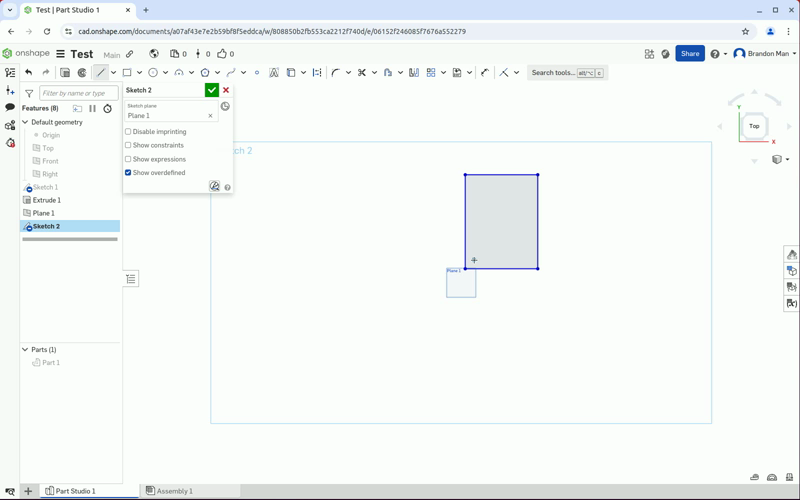
key_down(shift)
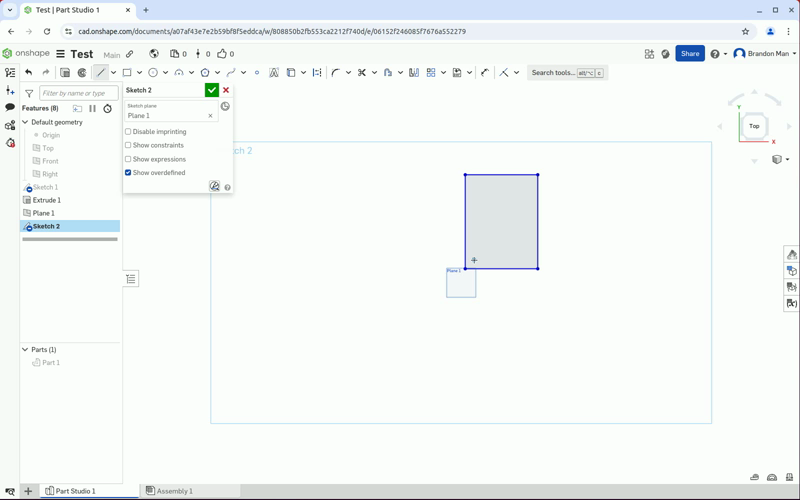
mouse_move(504, 259)
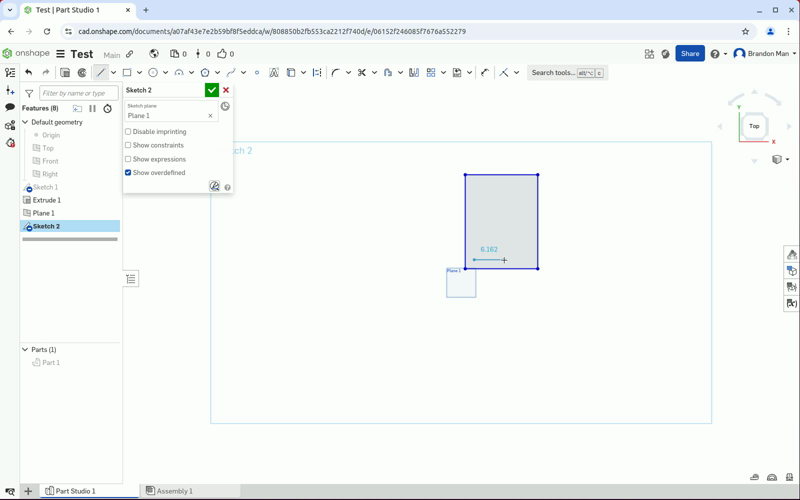
mouse_move(528, 259)
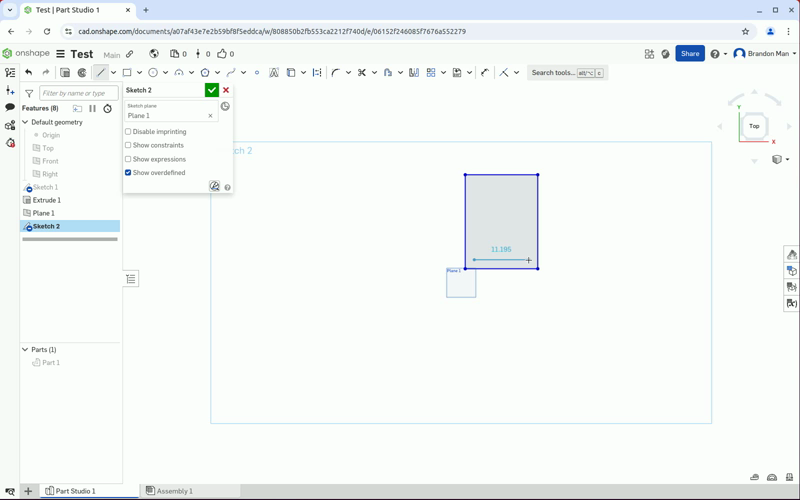
click(528, 259)
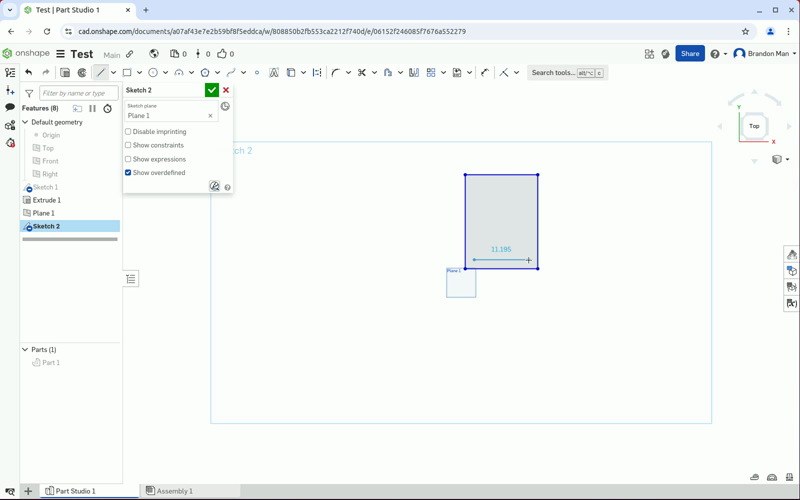
key_up(shift)
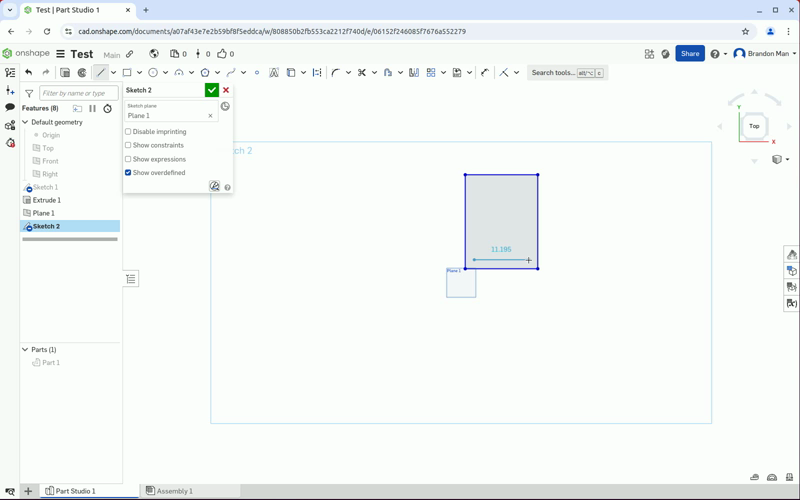
key_down(shift)
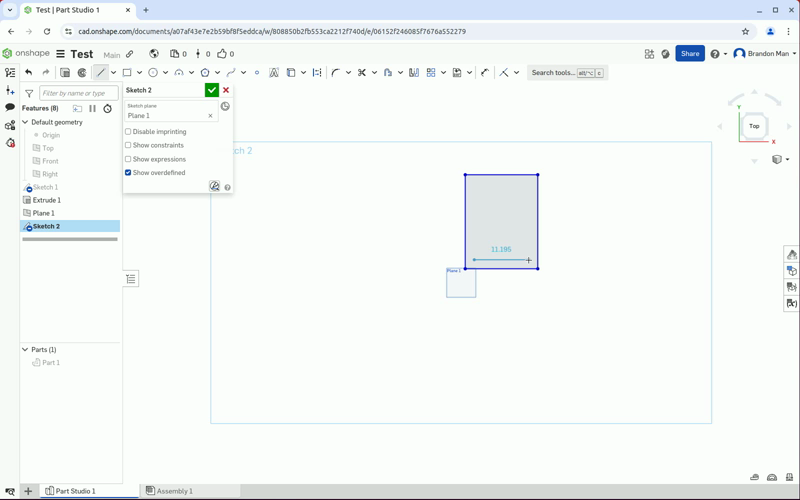
mouse_move(528, 185)
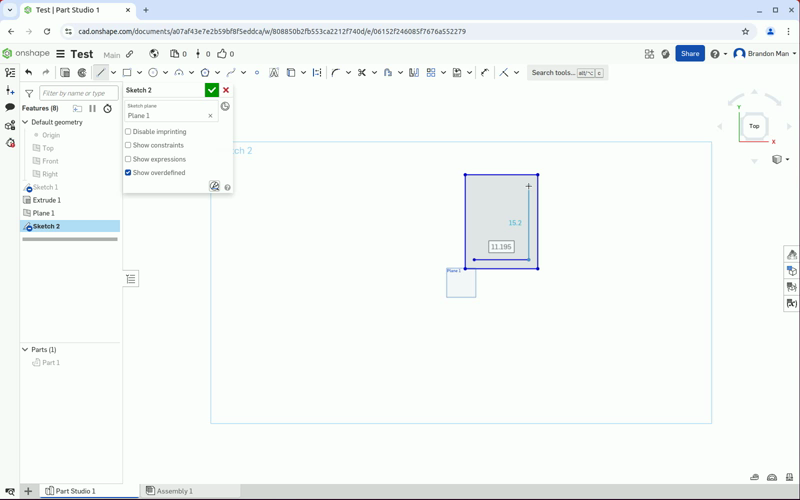
click(528, 185)
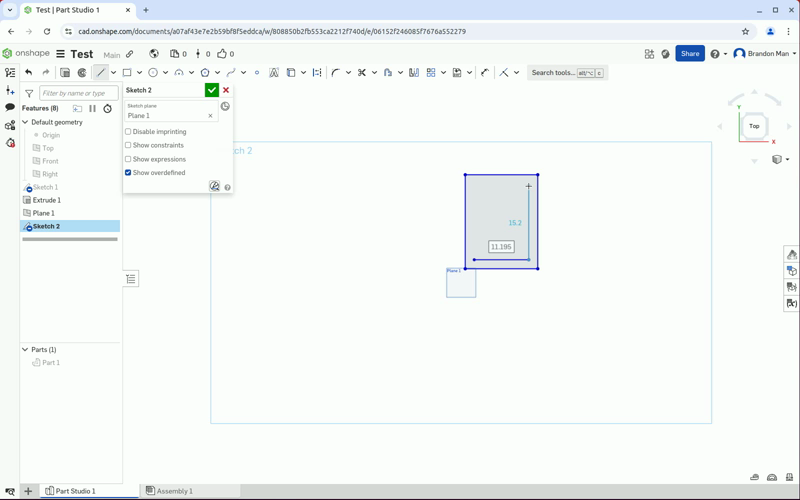
key_up(shift)
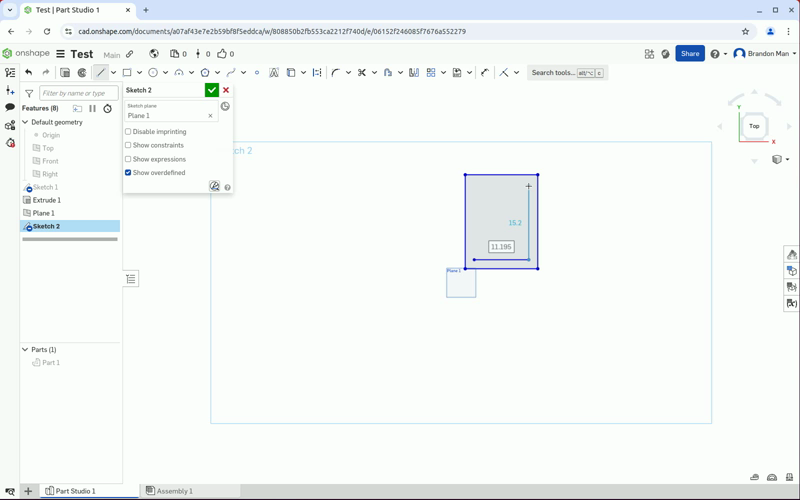
key_down(shift)
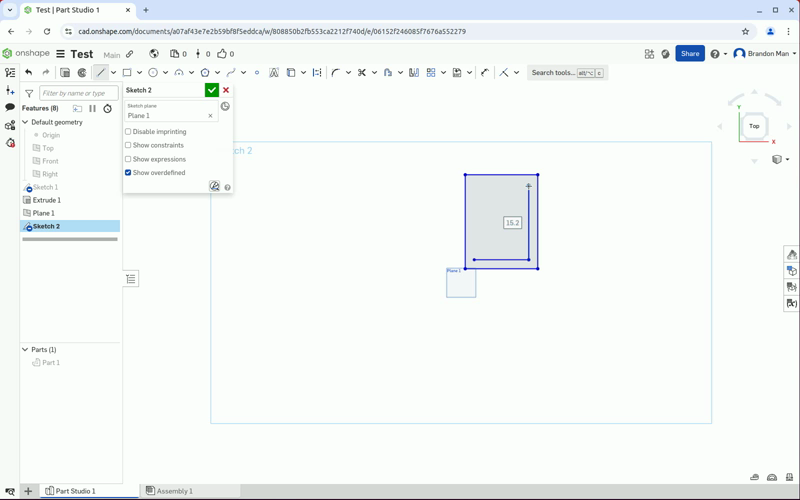
mouse_move(558, 185)
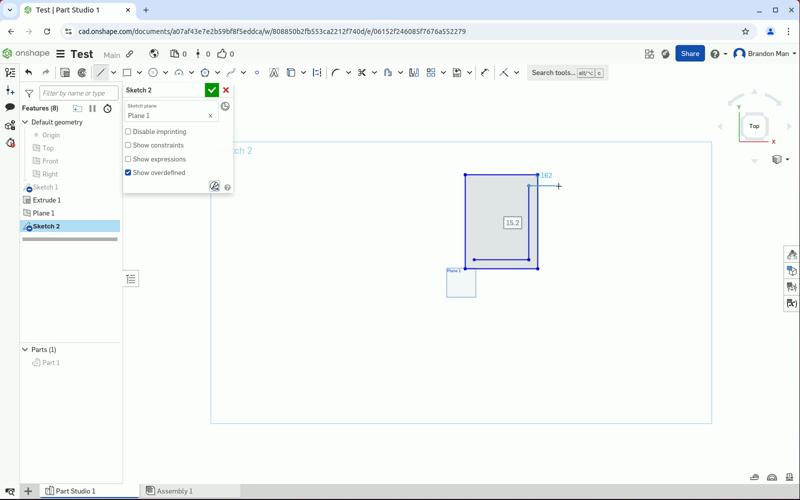
mouse_move(474, 185)
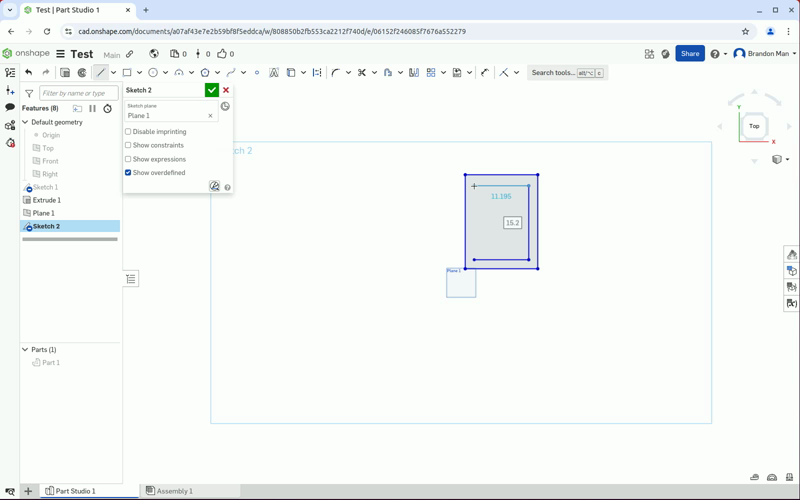
click(474, 185)
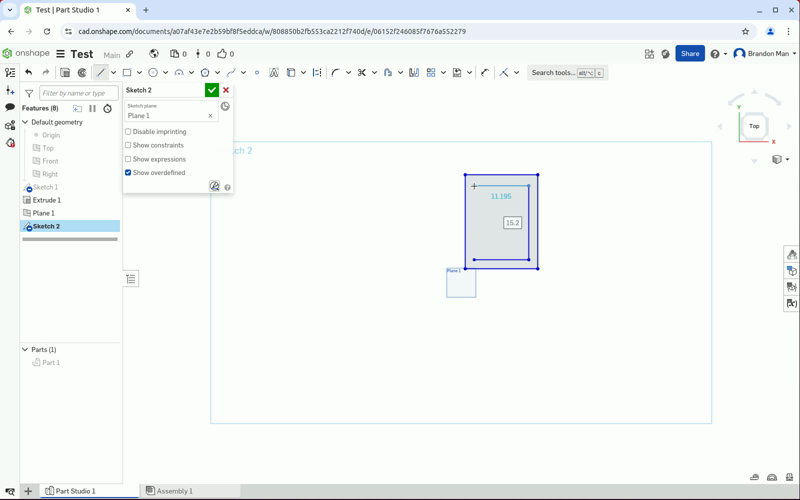
key_up(shift)
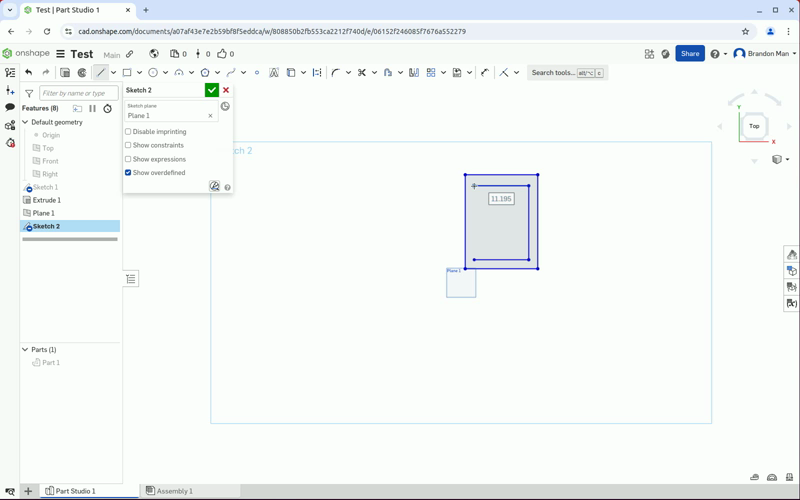
key_down(shift)
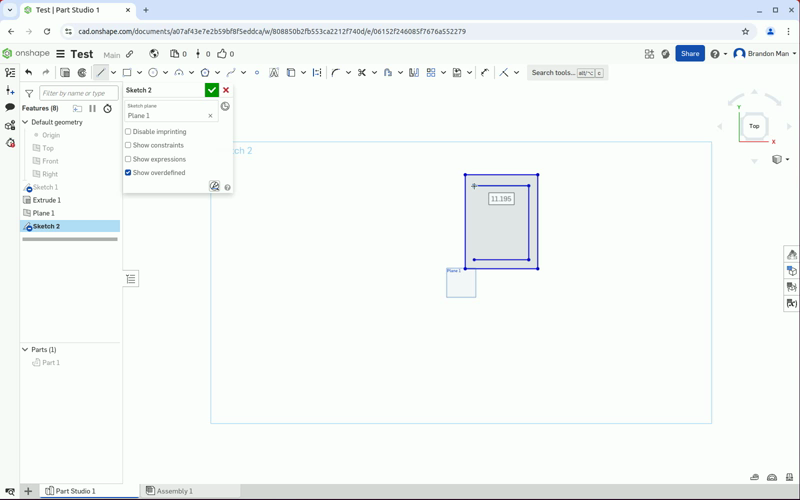
mouse_move(474, 259)
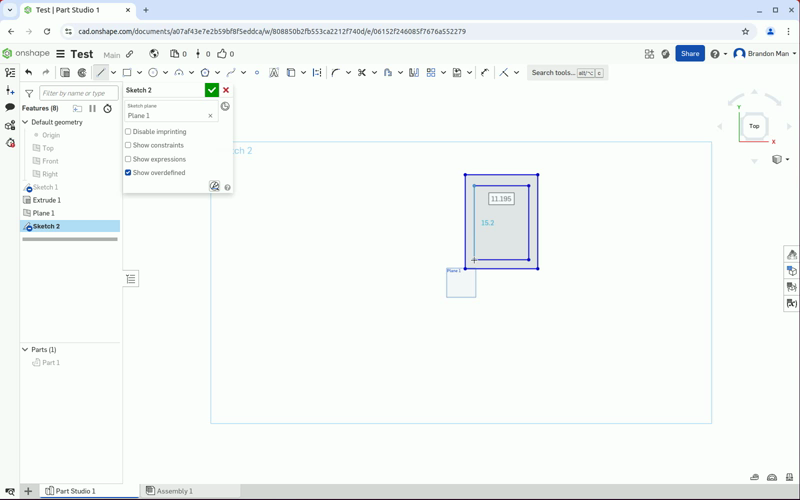
key_up(shift)
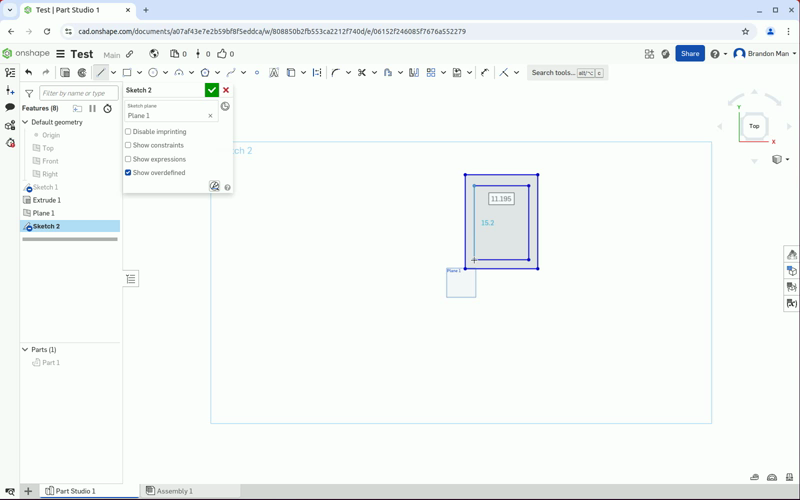
click(474, 259)
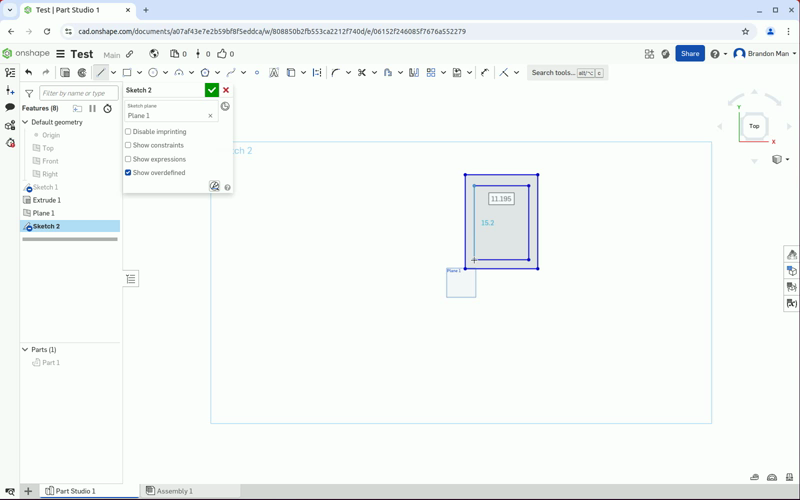
key(esc)
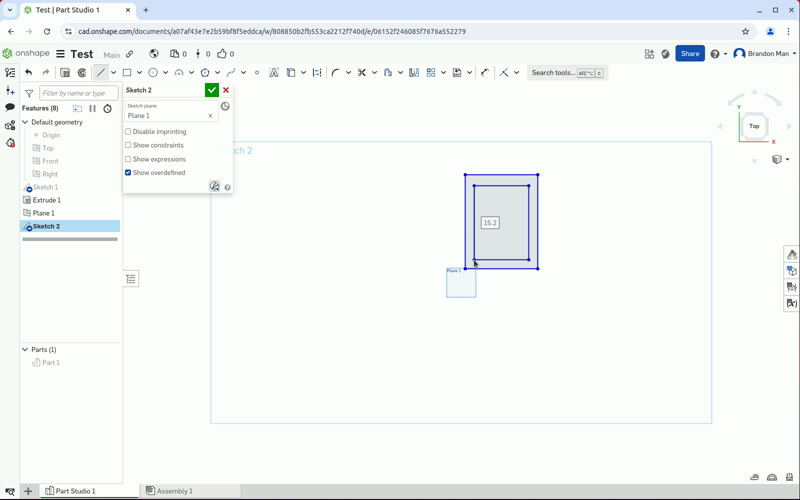
mouse_move(471, 220)
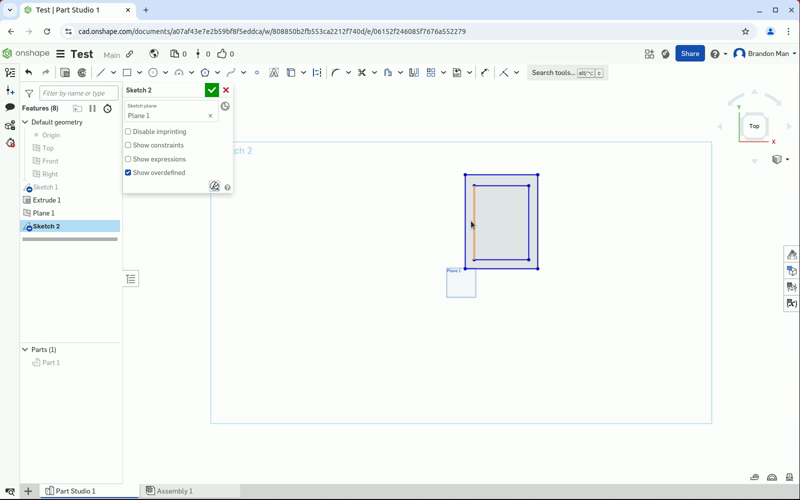
click(471, 220)
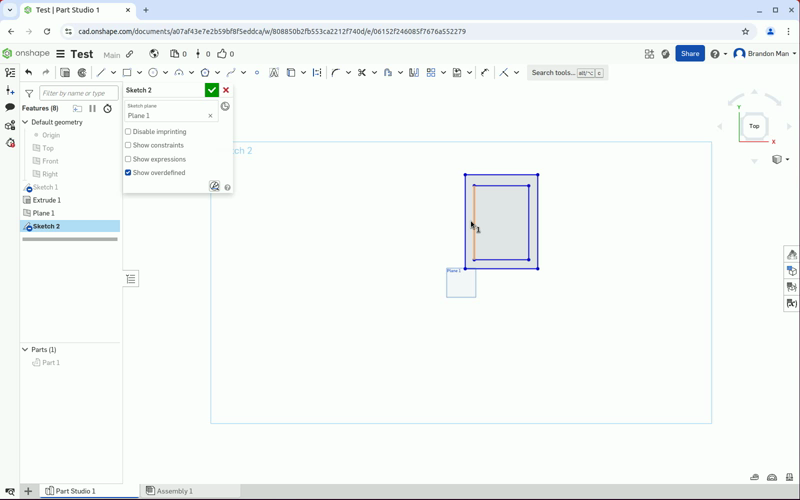
mouse_move(73, 352)
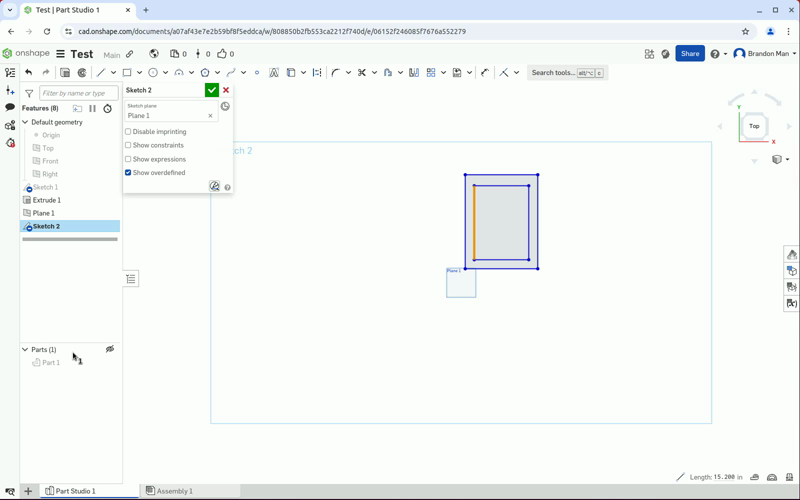
key(shift+y)
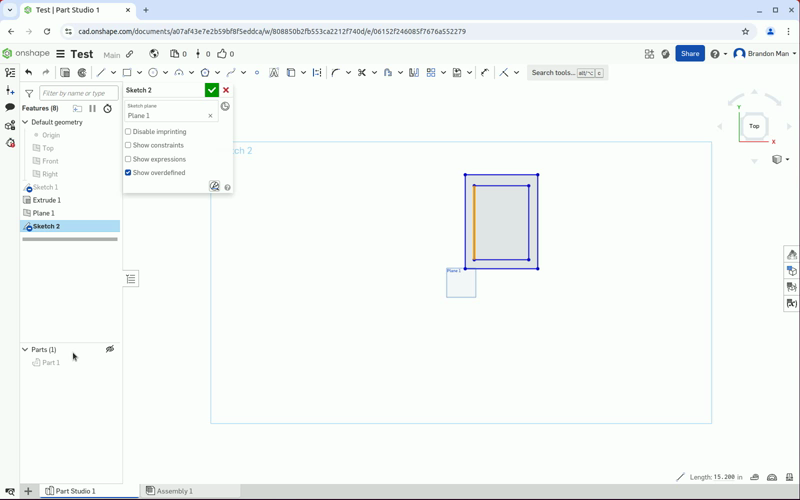
key(shift+e)
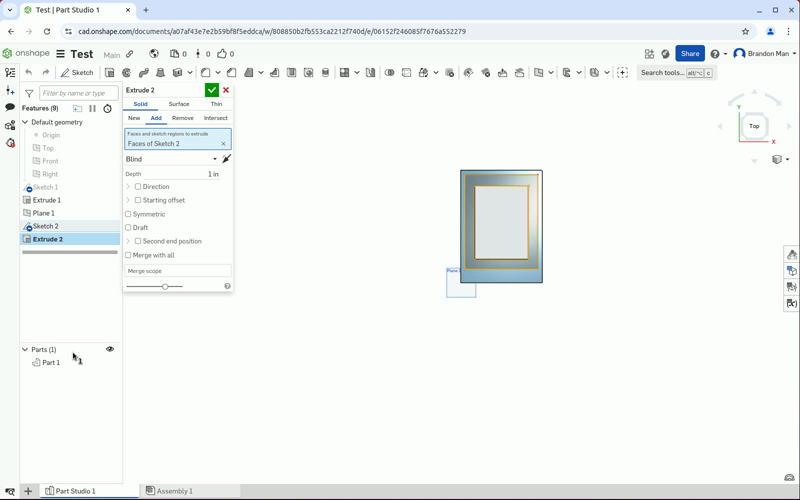
mouse_move(143, 106)
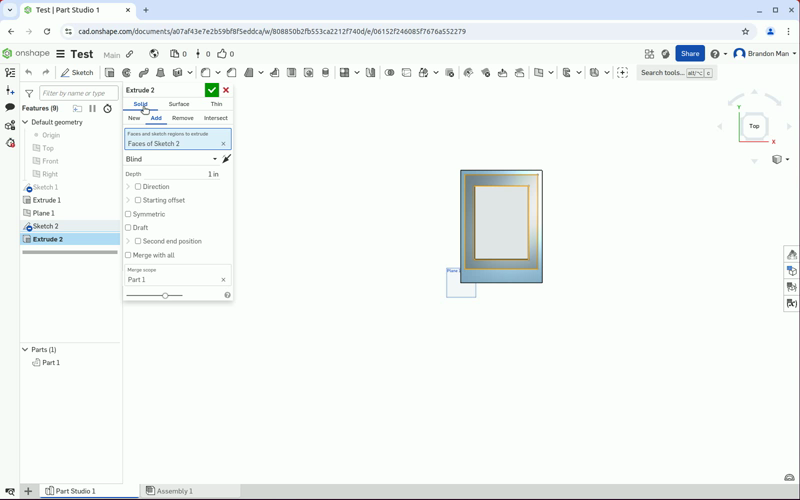
click(143, 106)
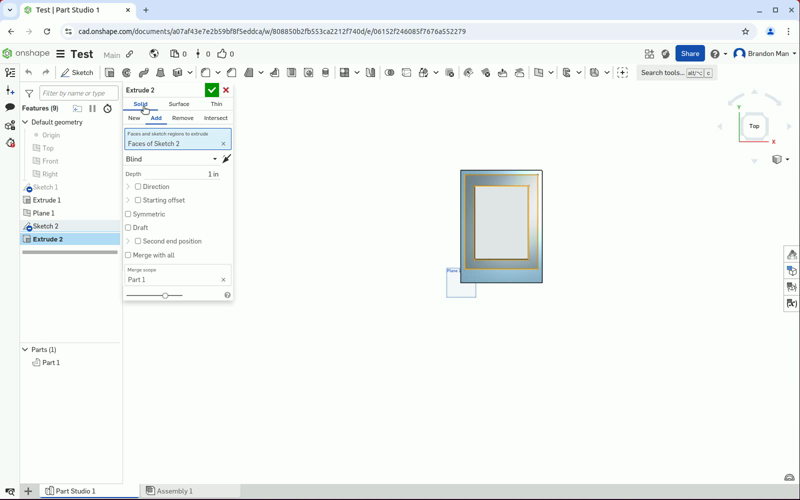
mouse_move(186, 120)
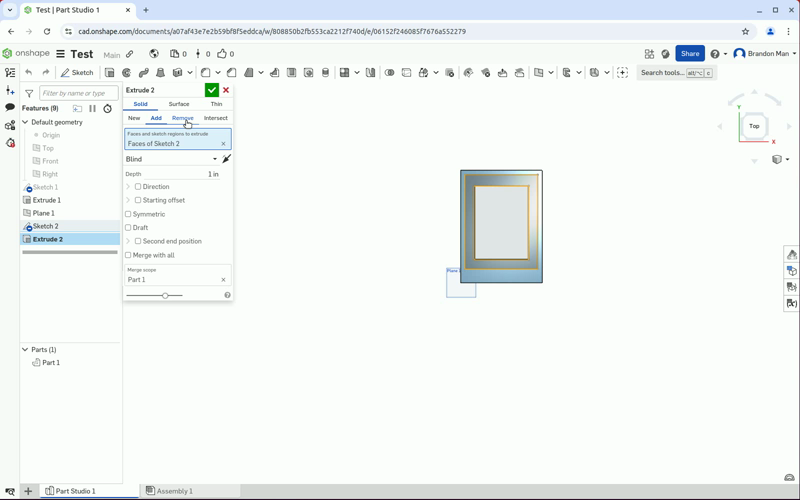
click(186, 120)
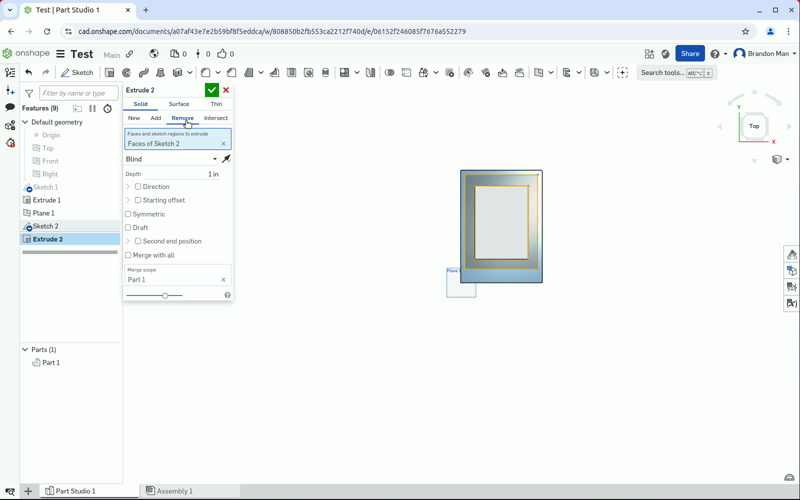
key(tab, 4)
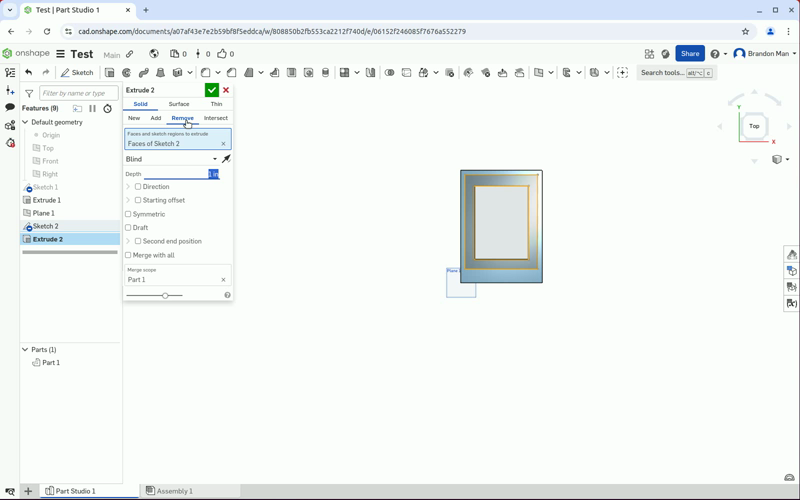
text(1.444)
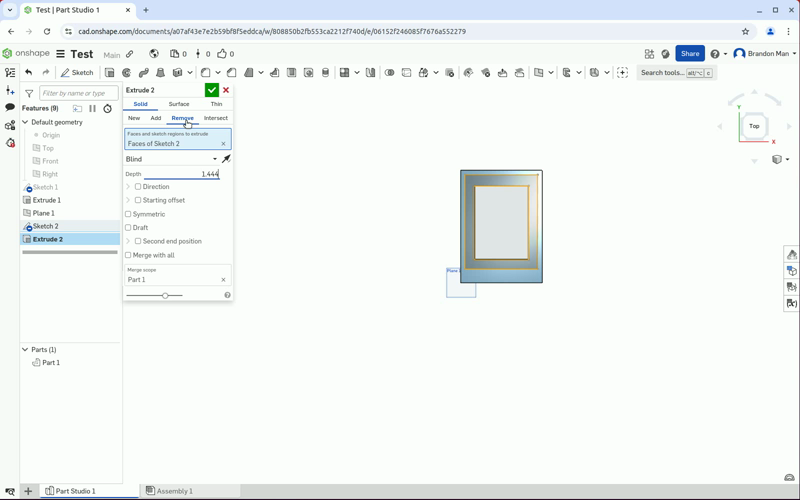
key(tab, 6)
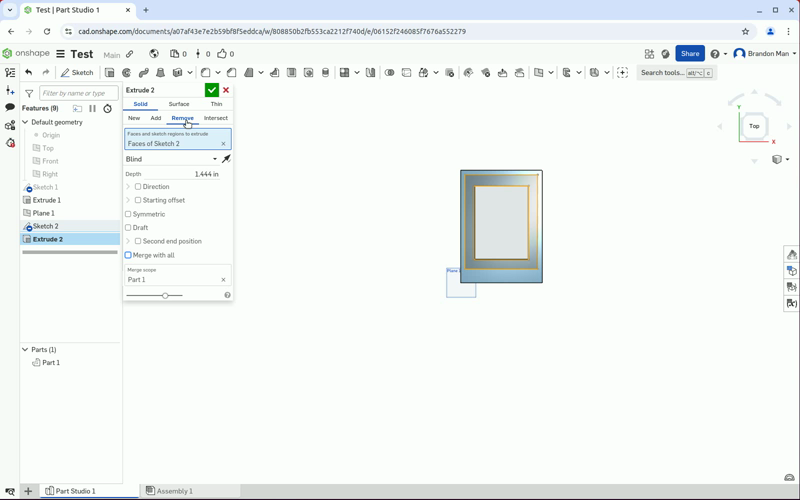
key(space)
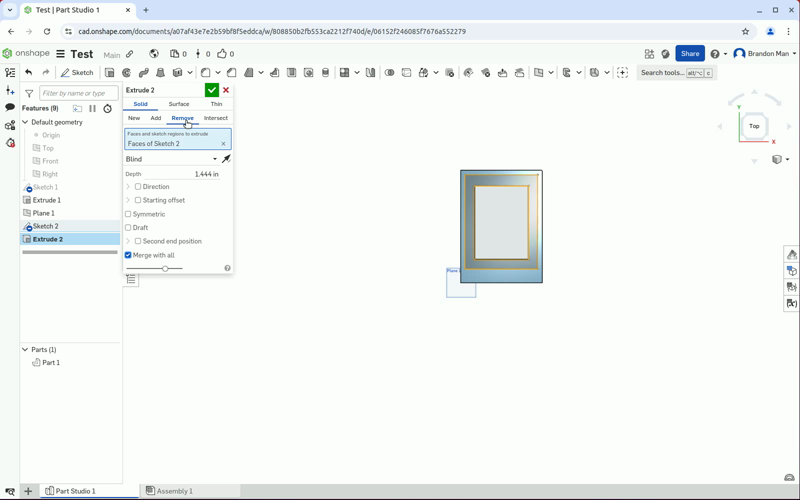
key(enter)
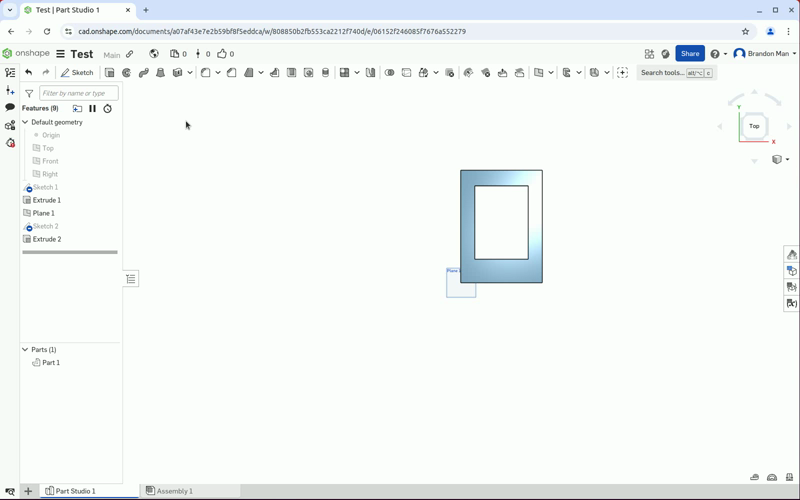
key(shift+h)
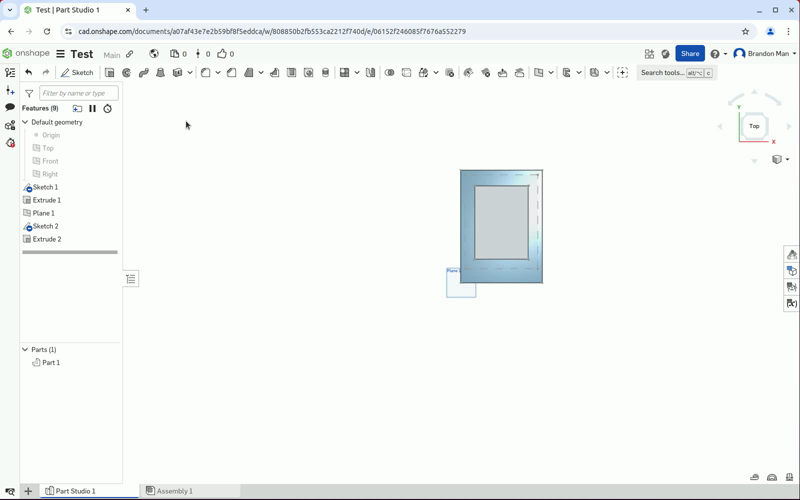
key(shift+h)
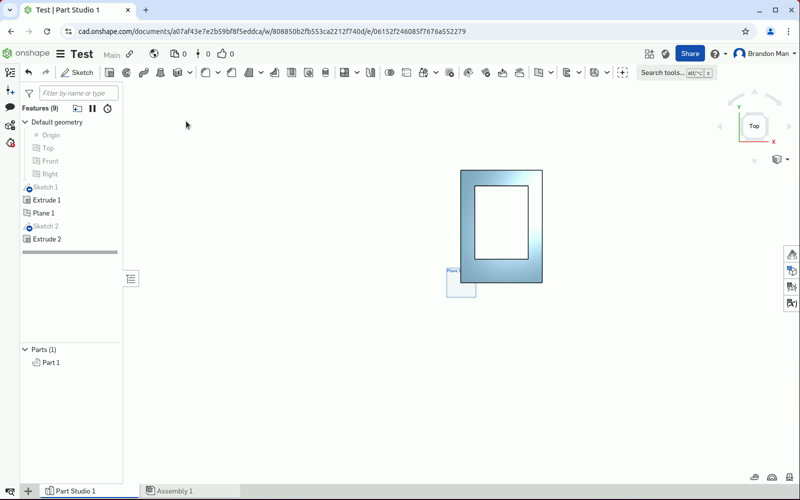
mouse_move(73, 189)
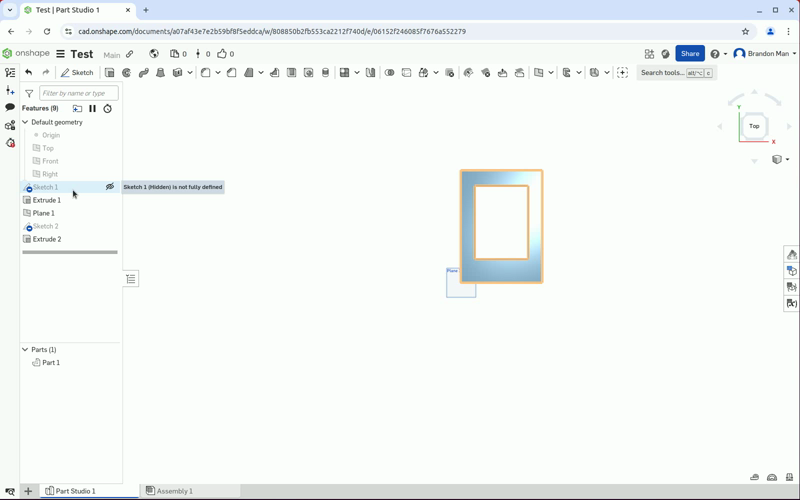
click(73, 189)
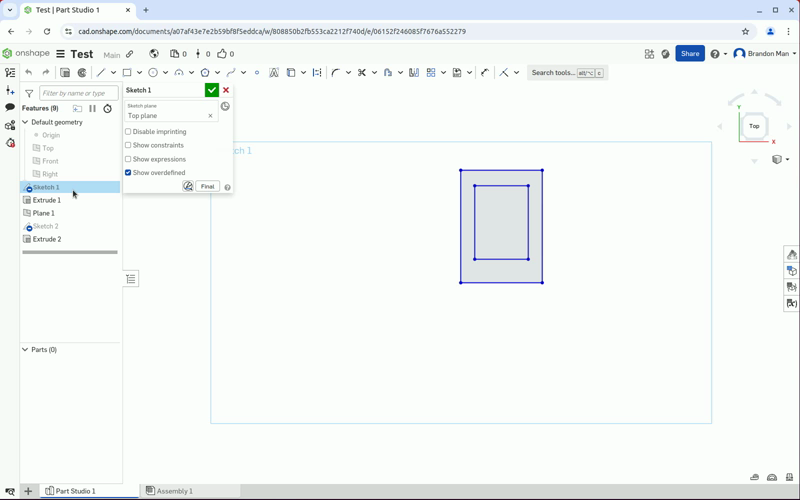
mouse_move(229, 92)
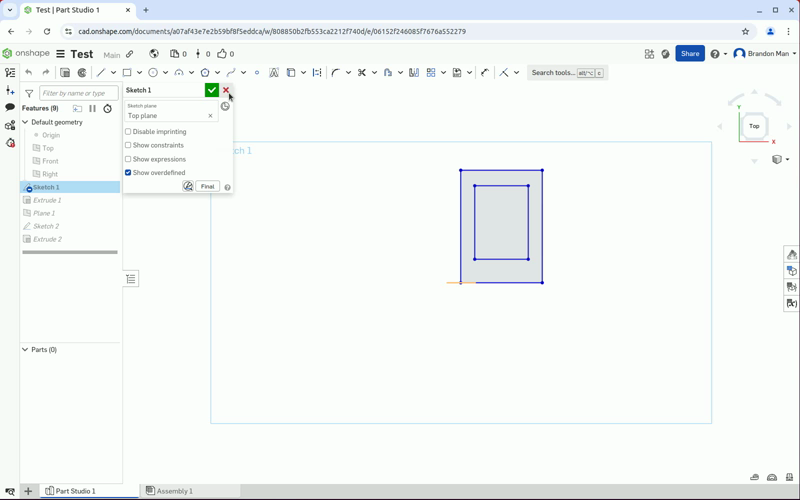
click(229, 92)
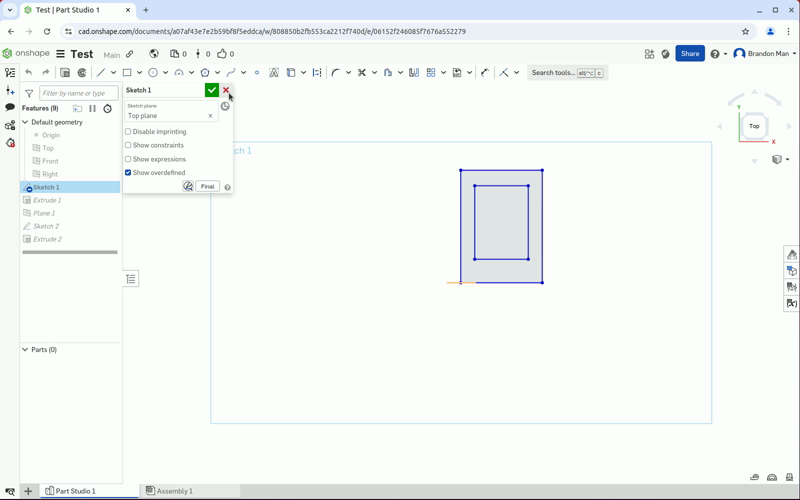
key(shift+s)
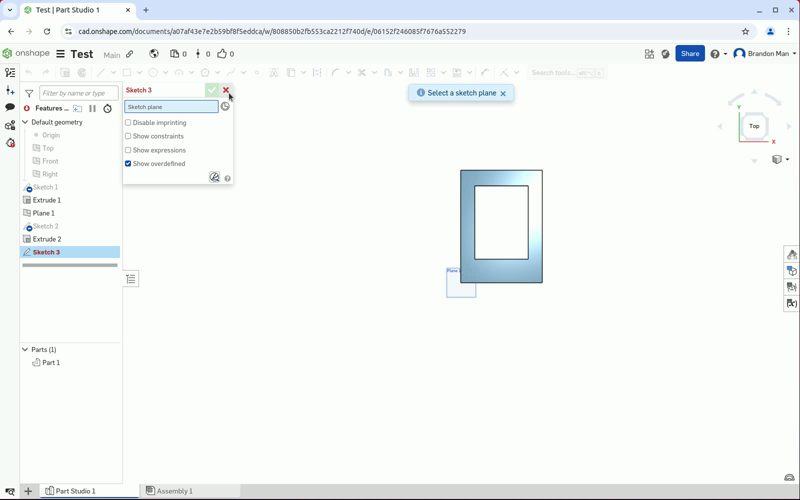
mouse_move(73, 150)
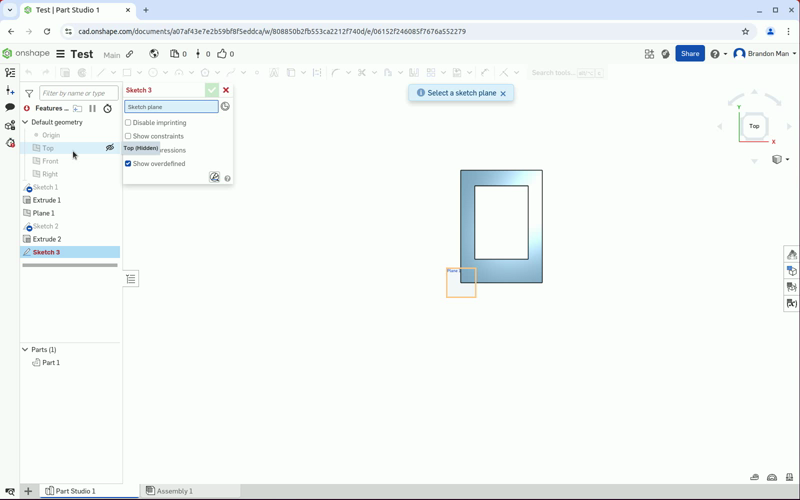
click(73, 150)
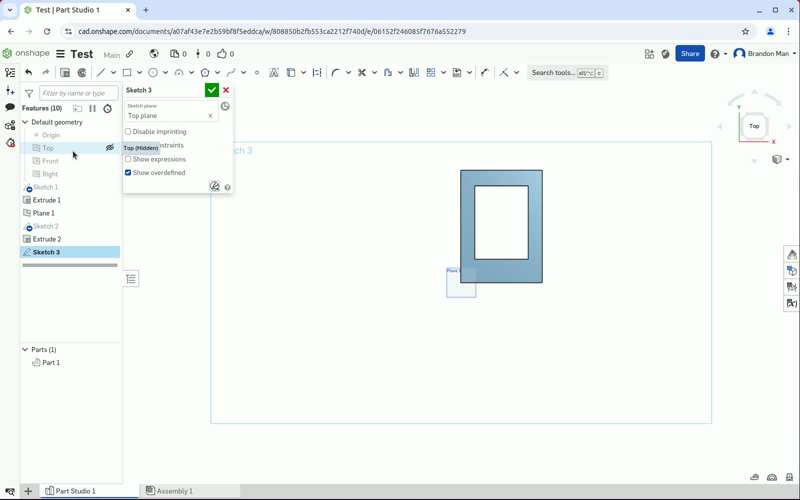
mouse_move(73, 352)
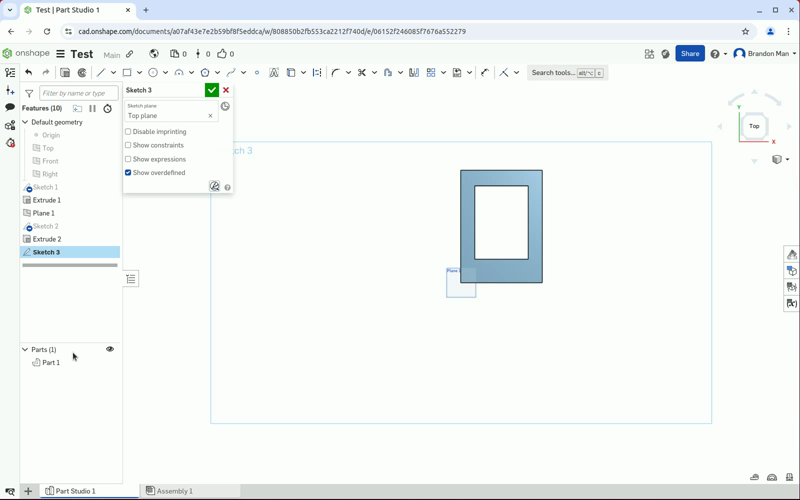
key(y)
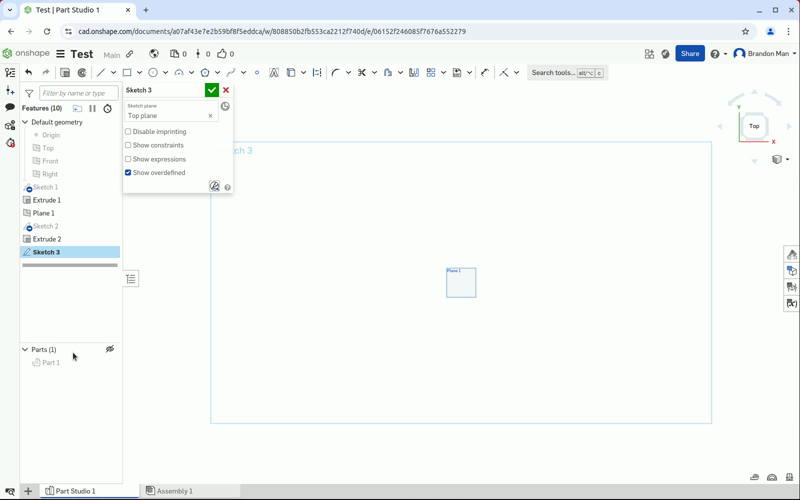
key(l)
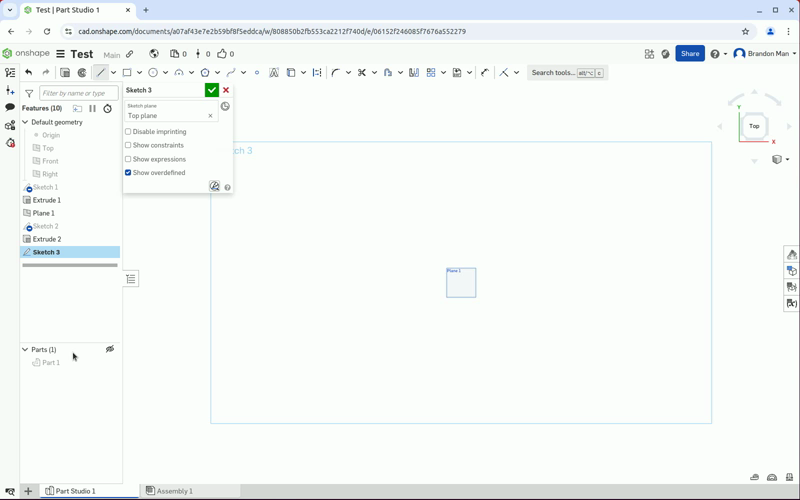
key_down(shift)
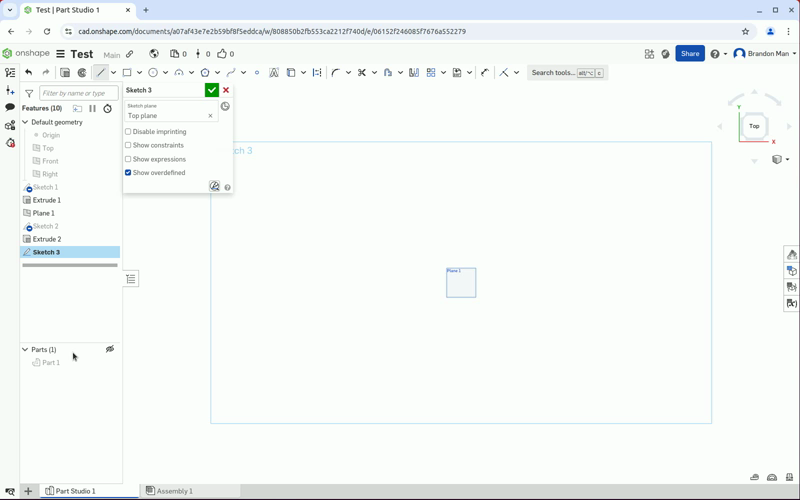
mouse_move(460, 294)
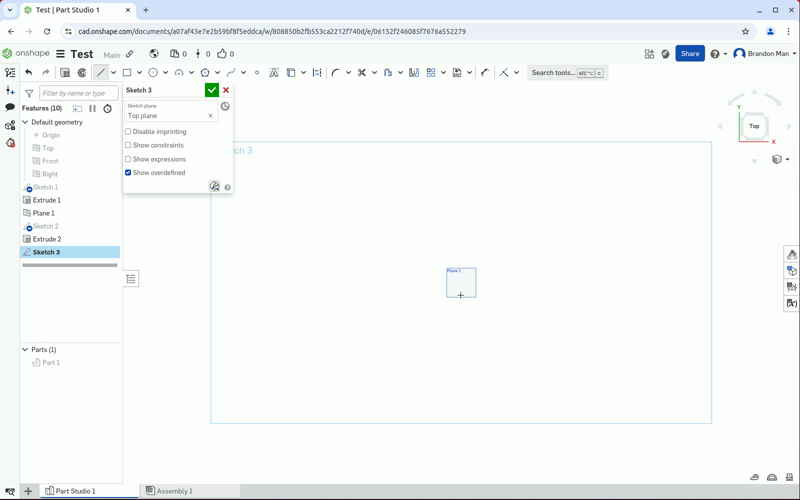
click(460, 294)
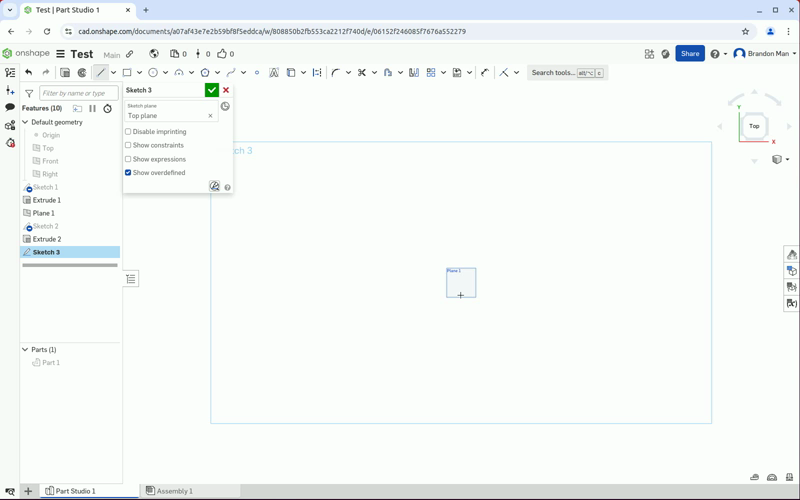
key_up(shift)
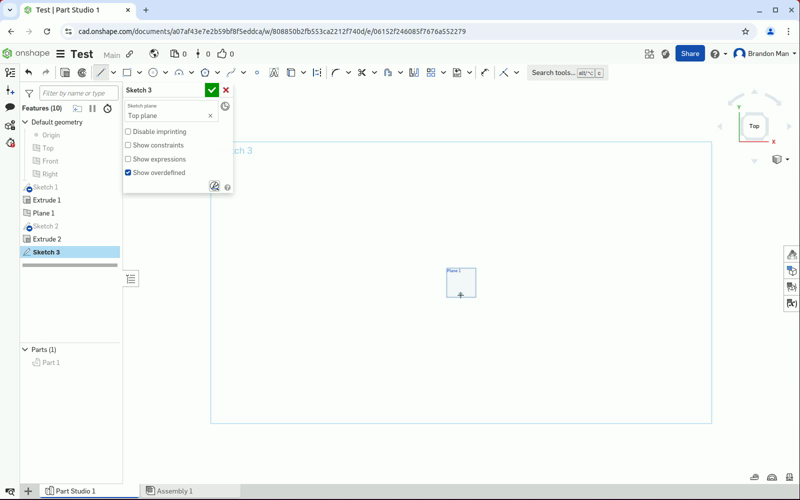
key_down(shift)
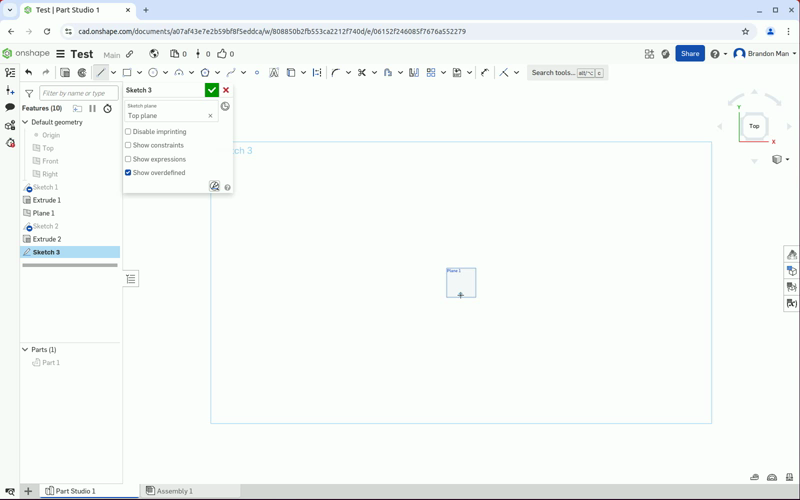
mouse_move(543, 294)
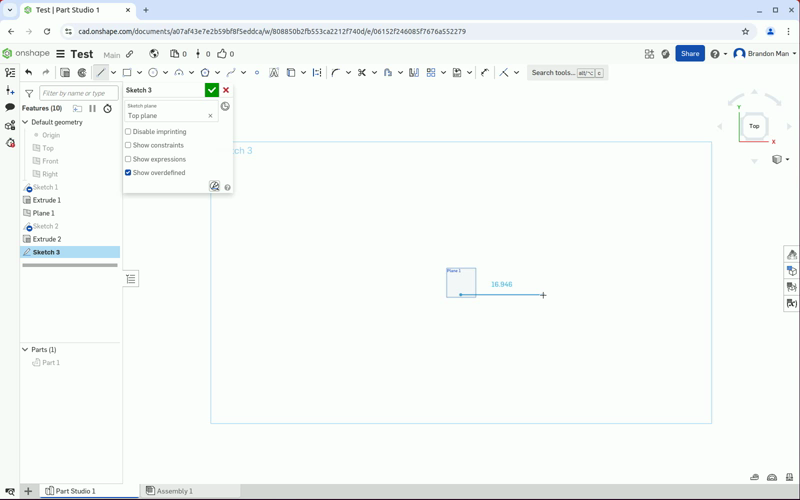
click(543, 294)
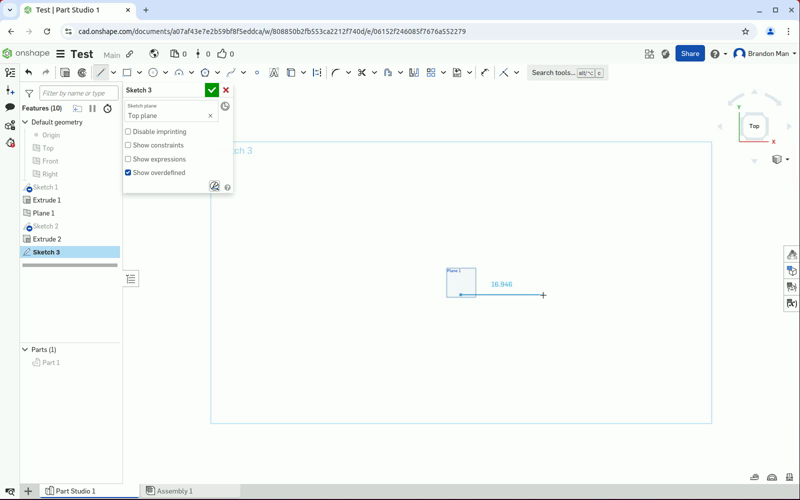
key_up(shift)
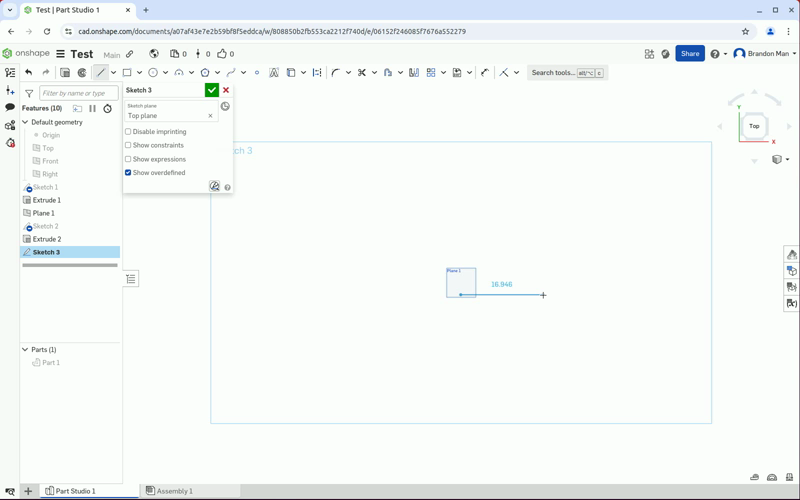
key_down(shift)
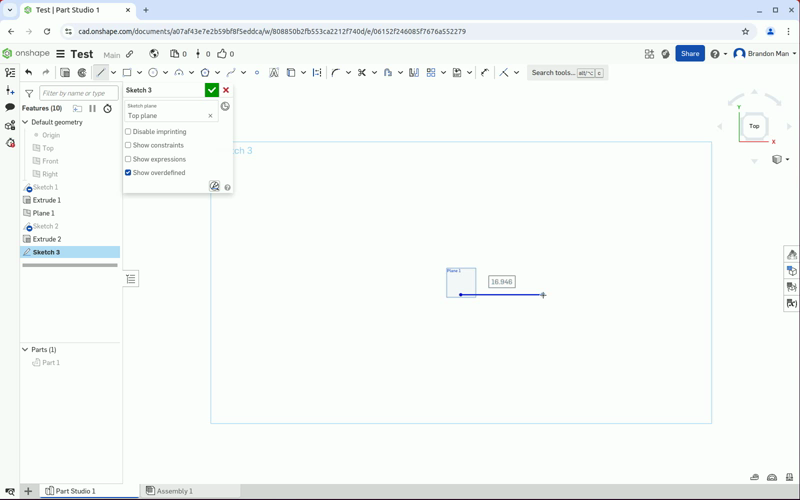
mouse_move(573, 294)
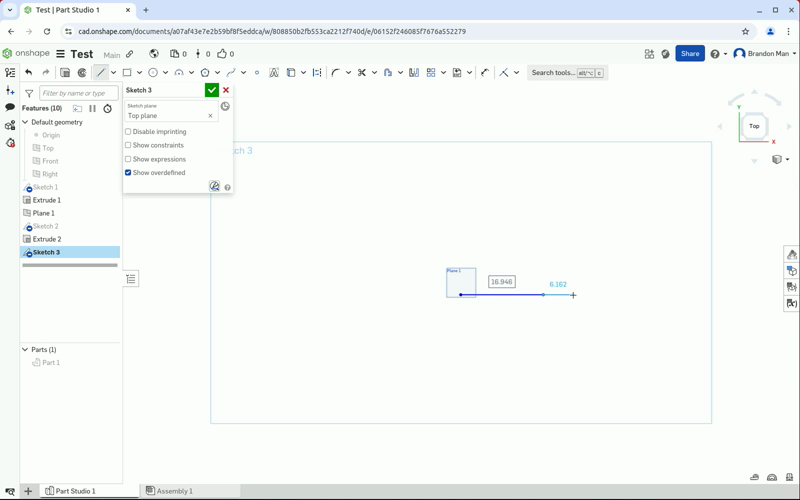
mouse_move(543, 283)
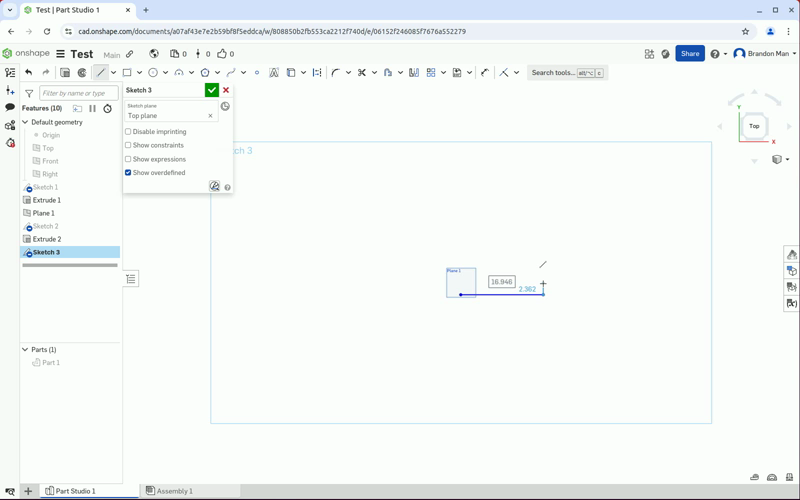
click(543, 283)
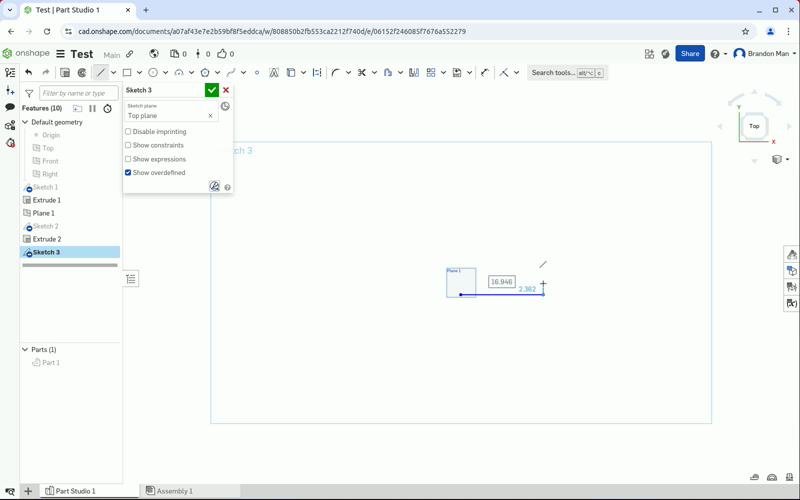
key_up(shift)
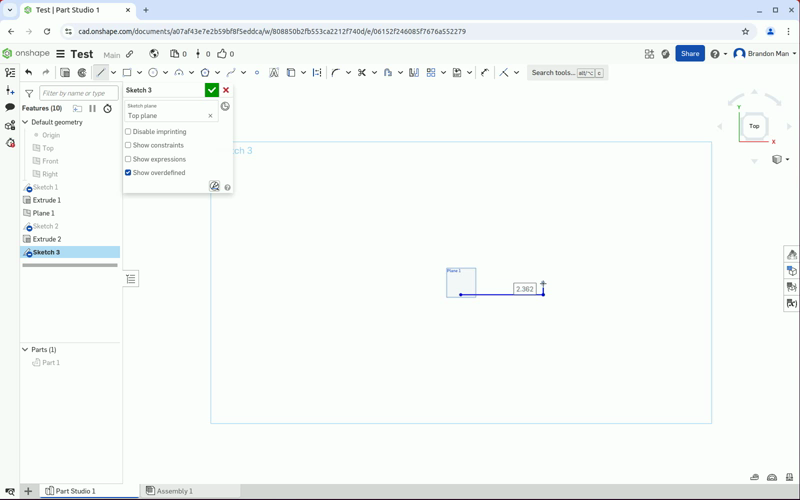
key_down(shift)
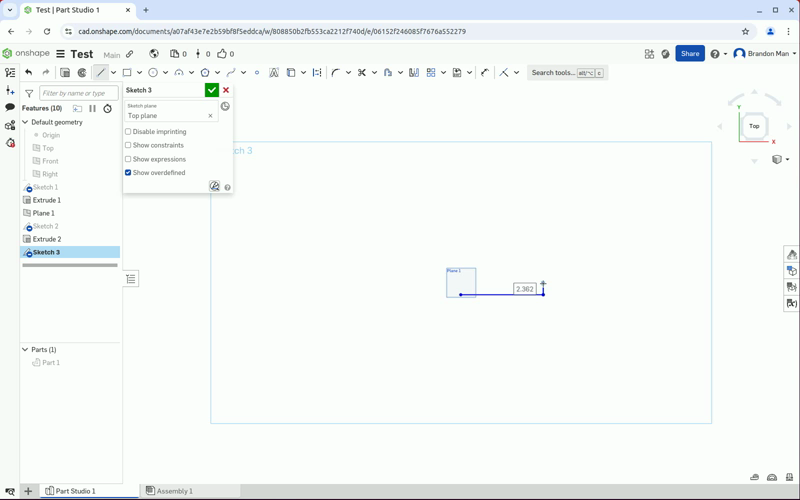
mouse_move(460, 283)
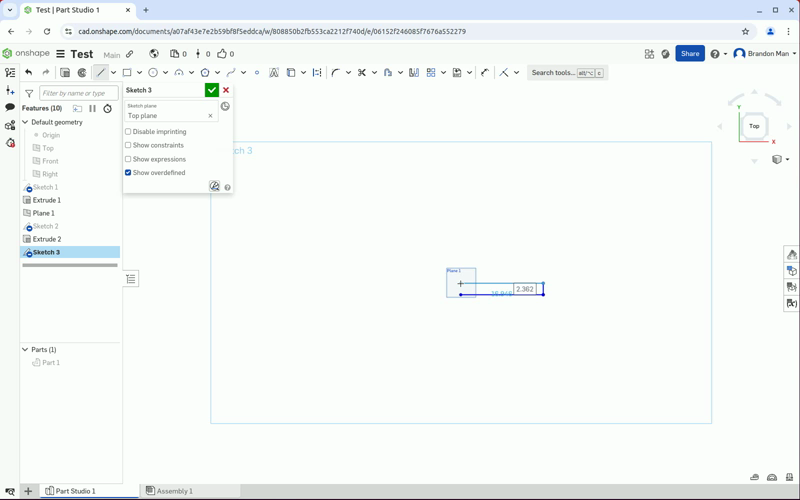
click(460, 283)
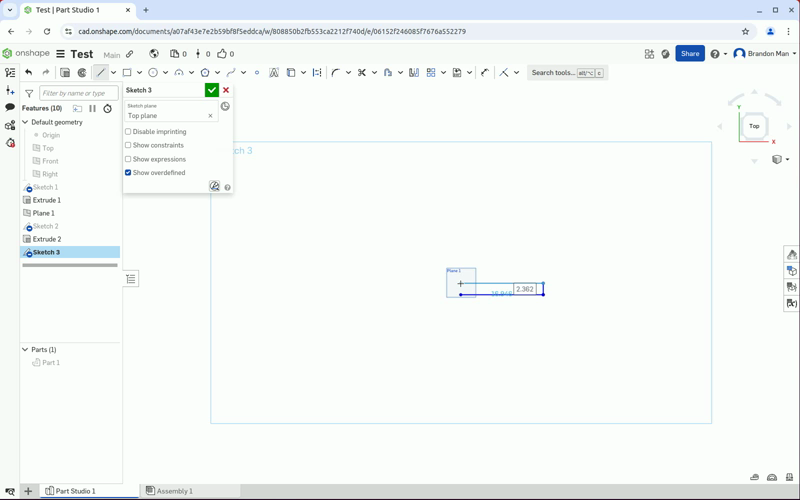
key_up(shift)
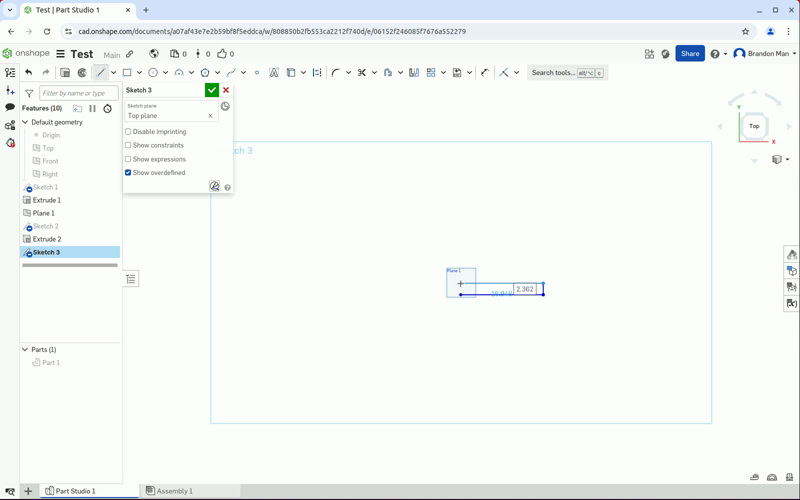
mouse_move(490, 283)
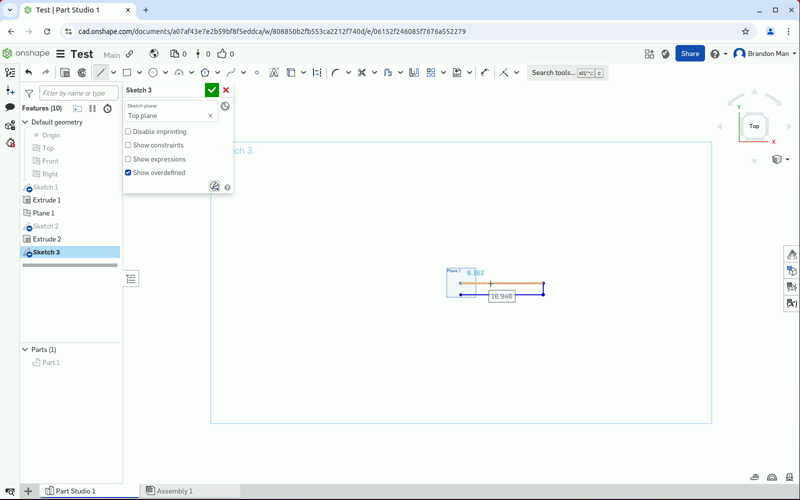
key_down(shift)
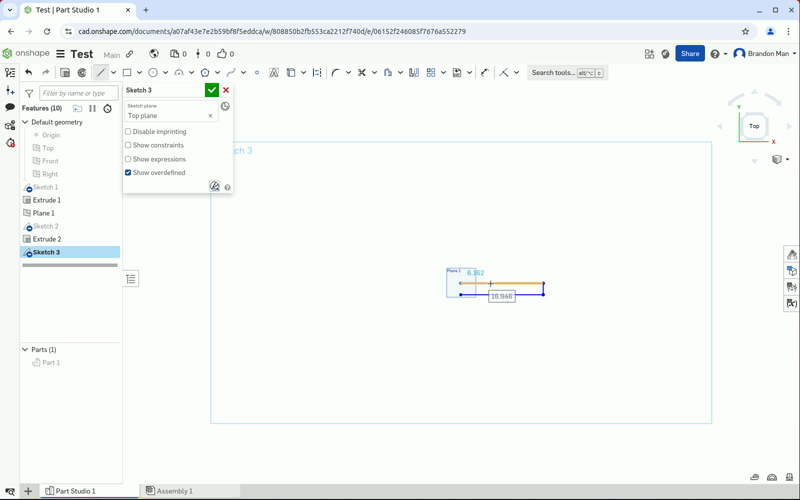
mouse_move(460, 294)
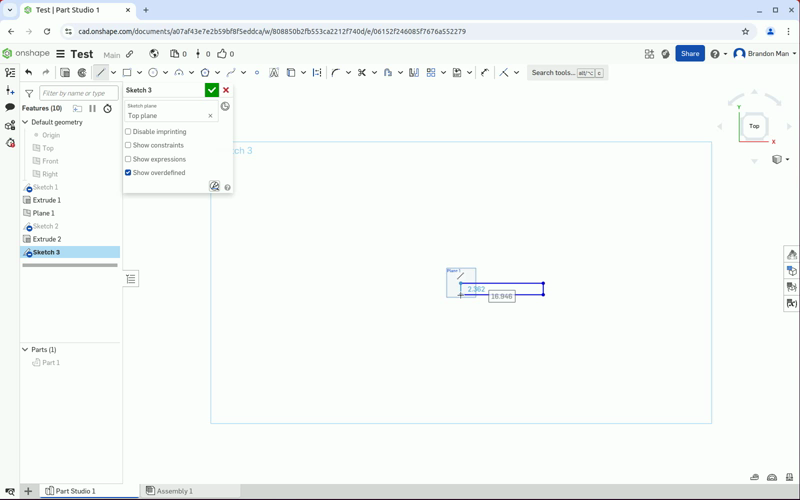
key_up(shift)
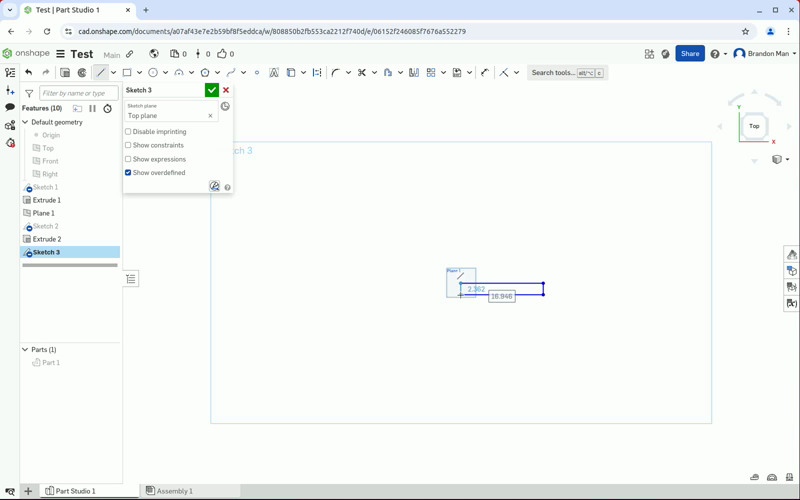
click(460, 294)
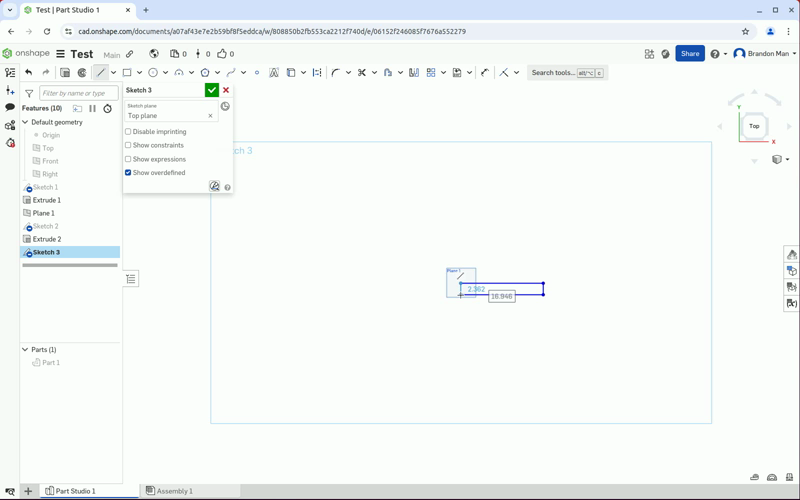
key(esc)
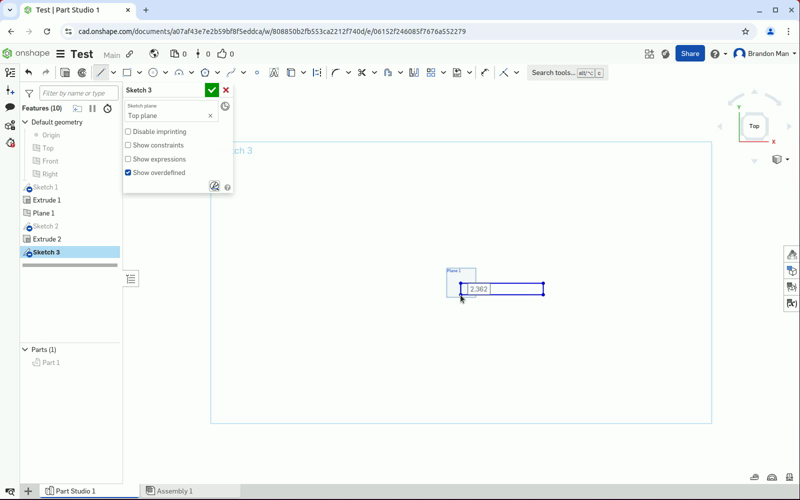
mouse_move(508, 288)
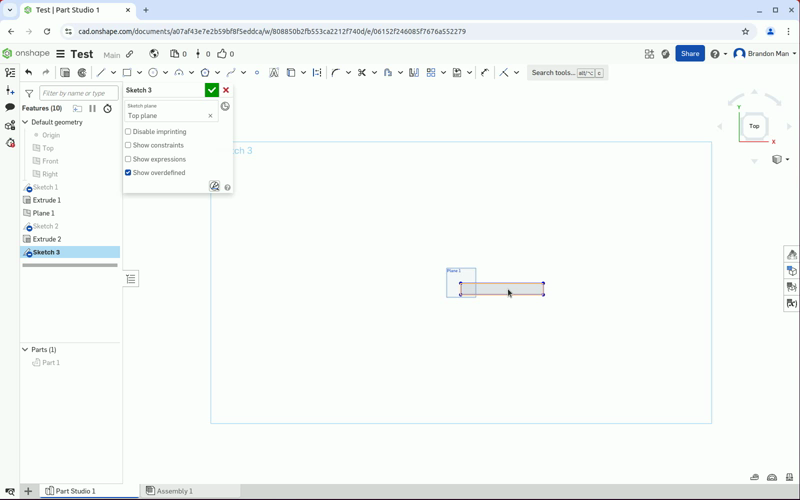
scroll(6)
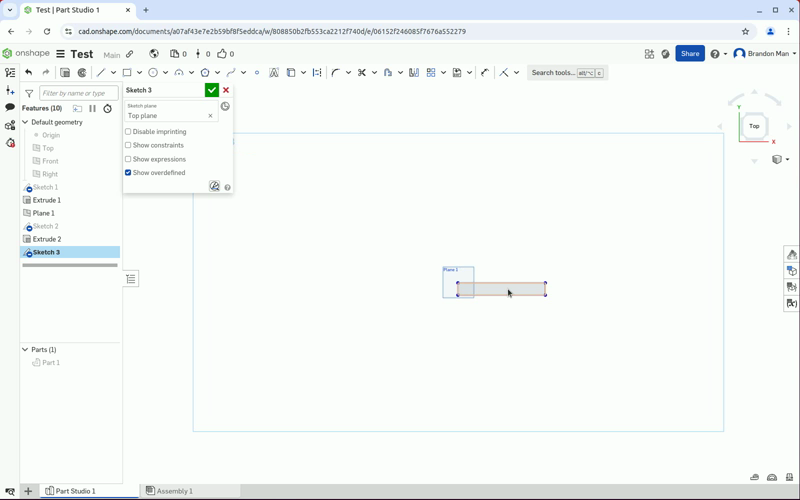
scroll(6)
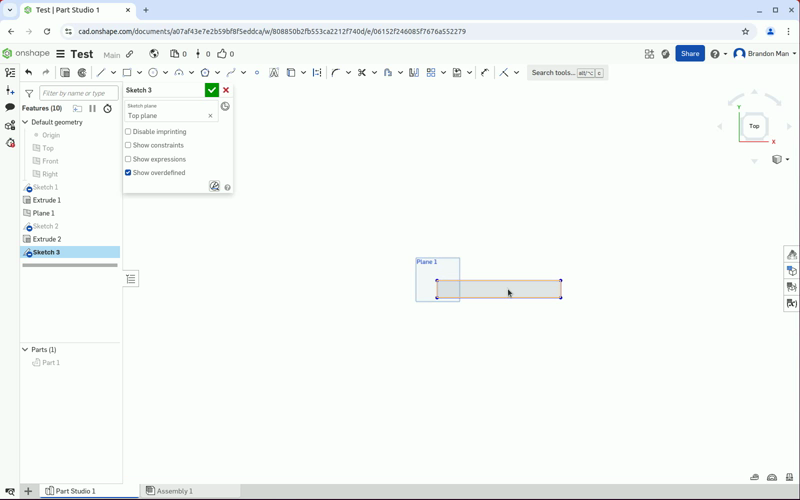
scroll(6)
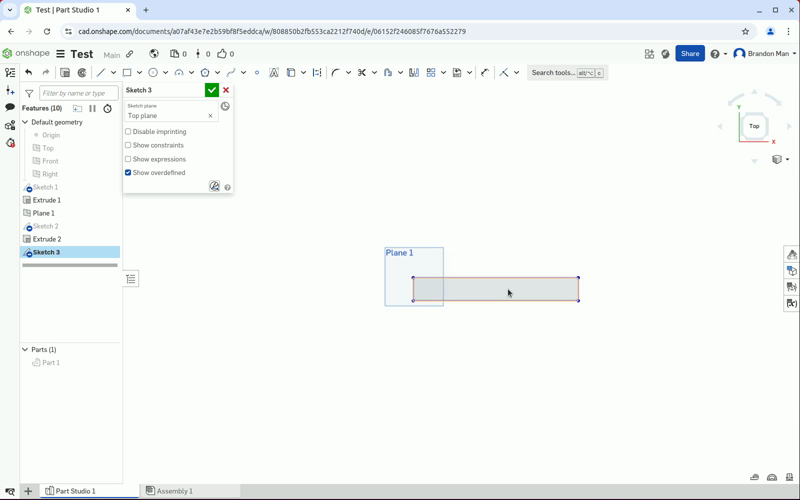
scroll(6)
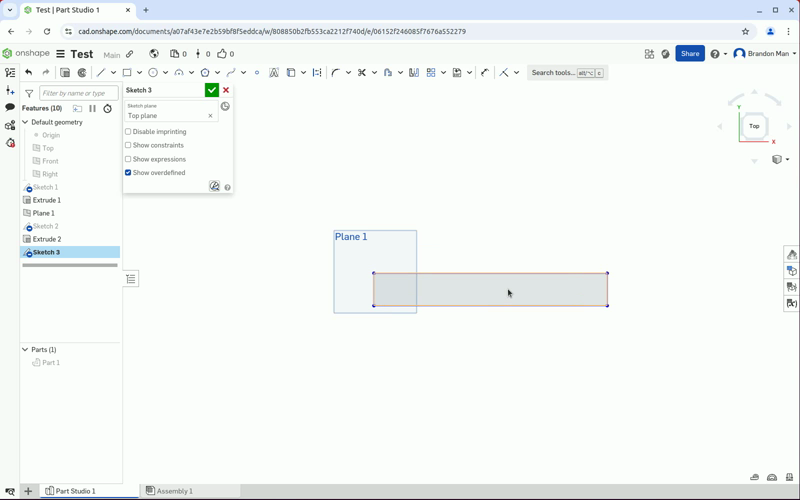
scroll(6)
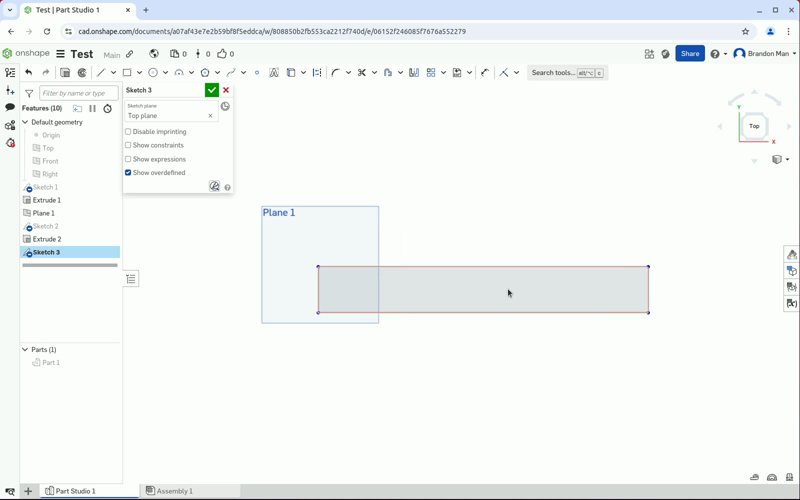
scroll(6)
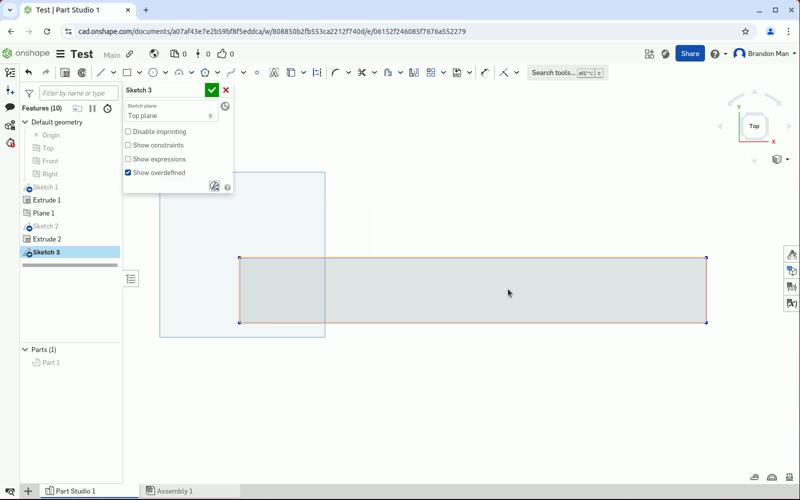
scroll(6)
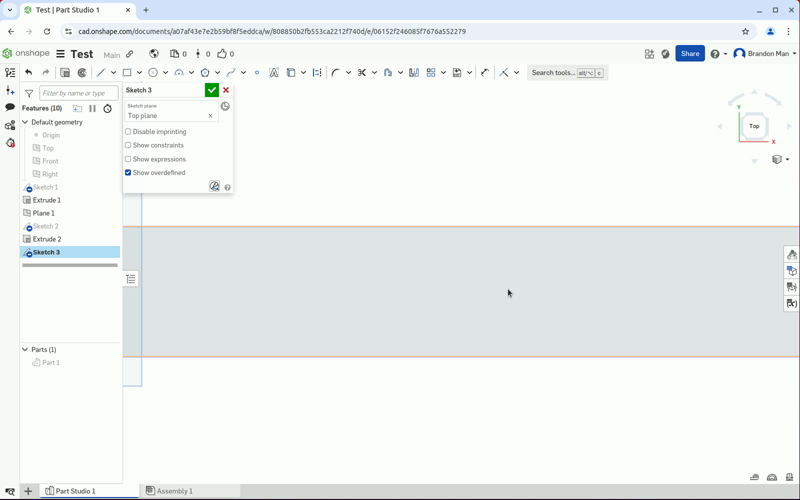
click(508, 288)
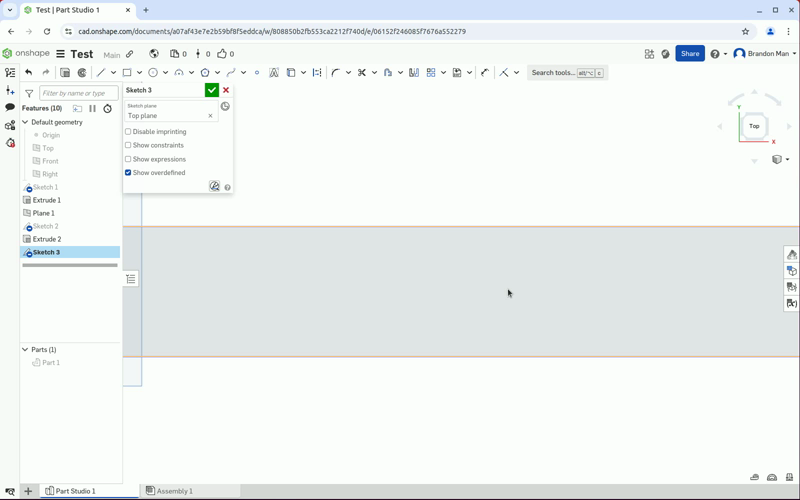
scroll(-6)
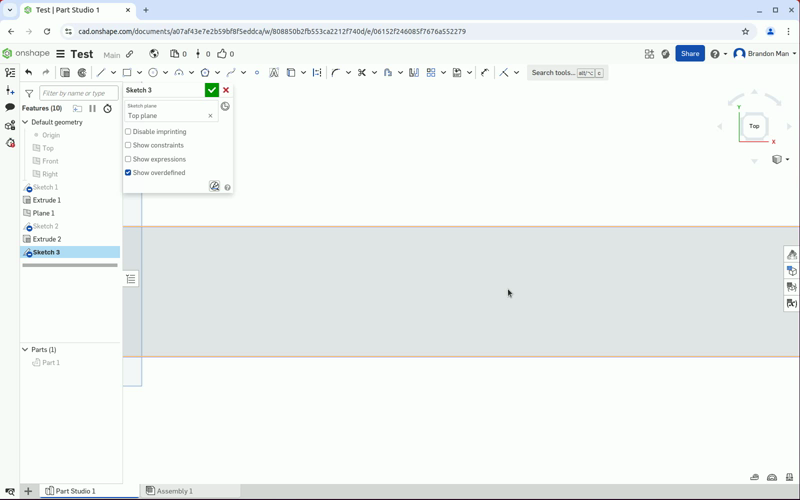
scroll(-6)
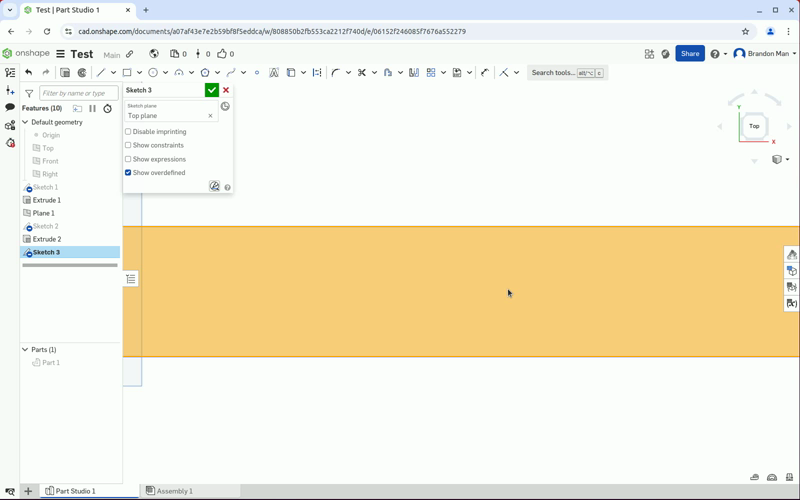
scroll(-6)
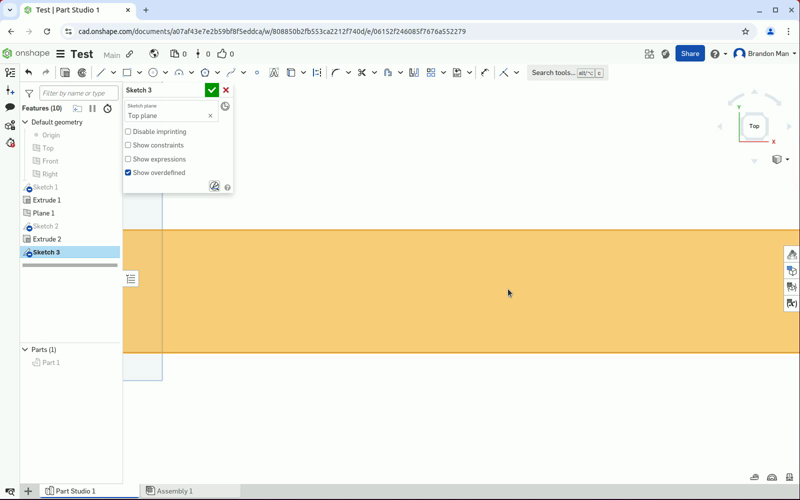
scroll(-6)
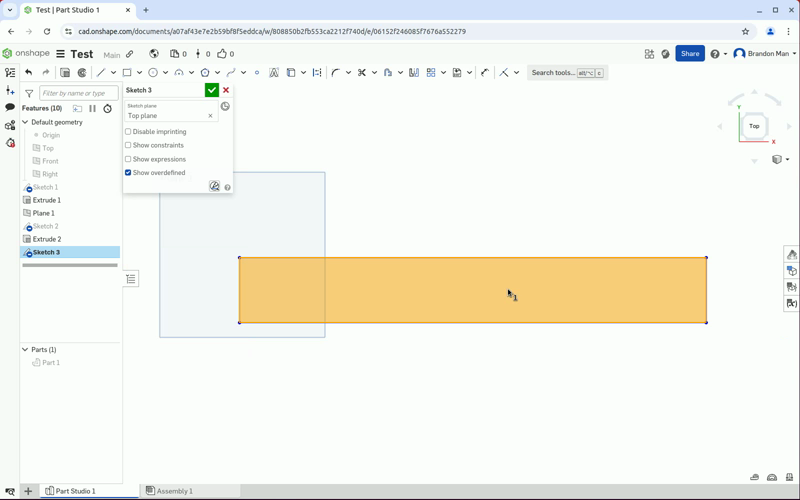
scroll(-6)
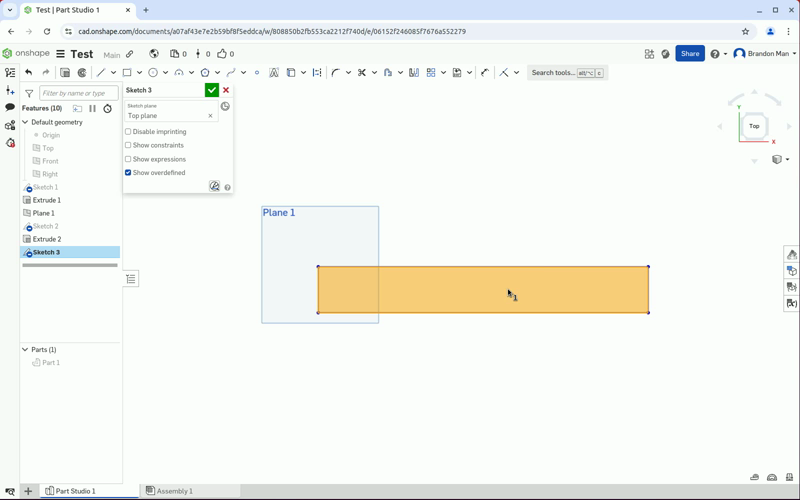
scroll(-6)
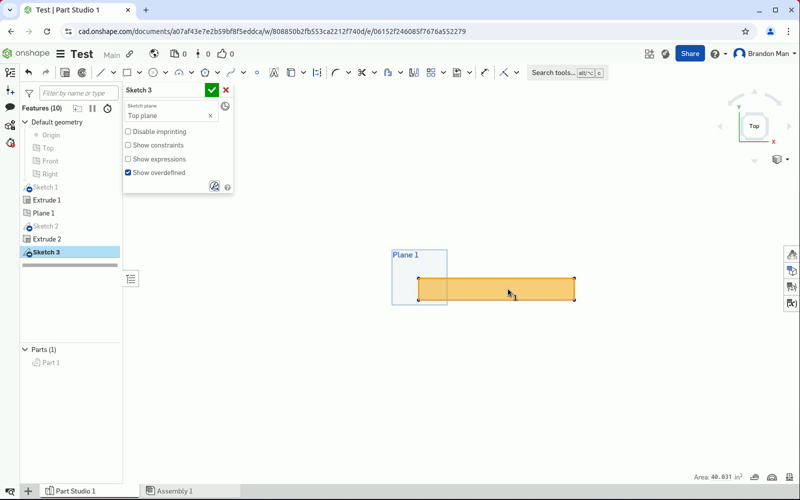
scroll(-6)
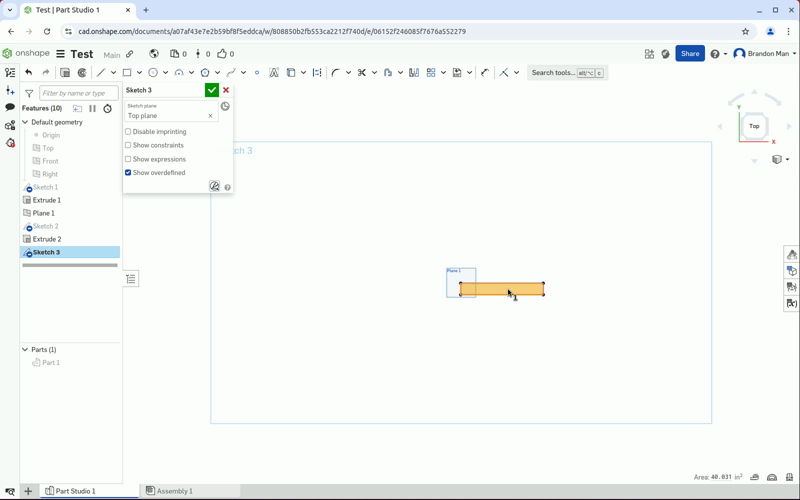
mouse_move(73, 352)
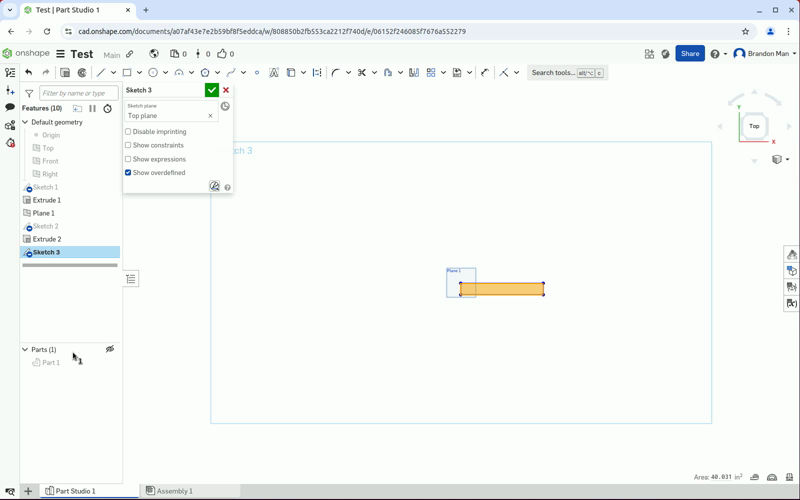
key(shift+y)
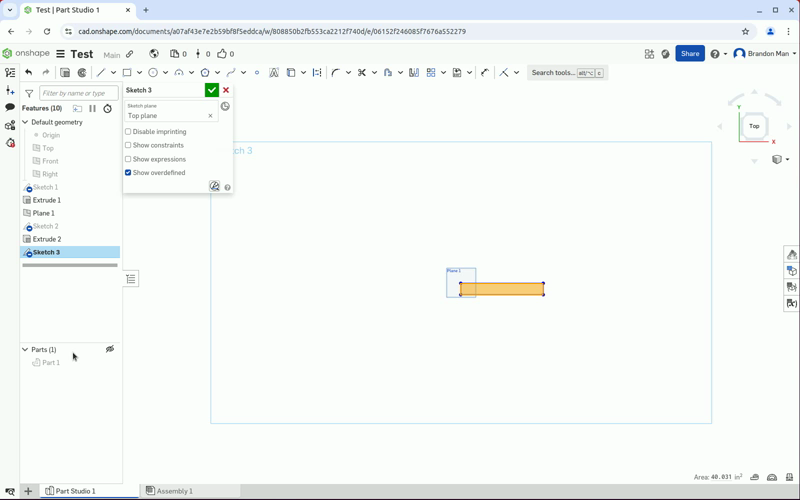
key(shift+e)
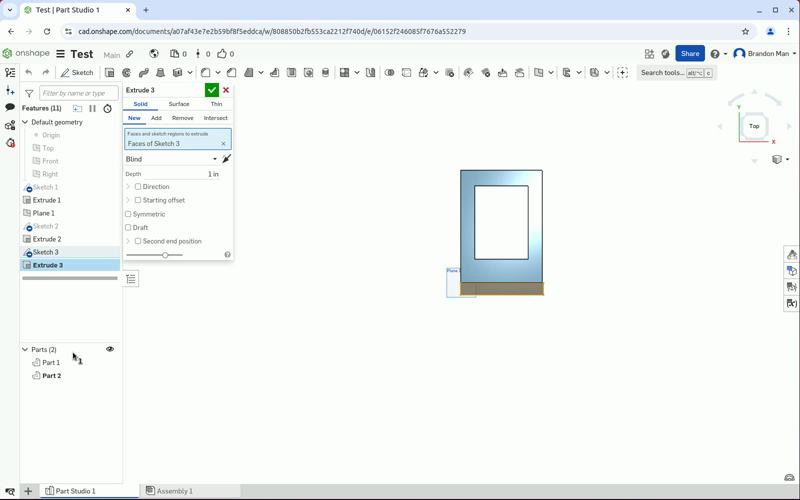
mouse_move(143, 106)
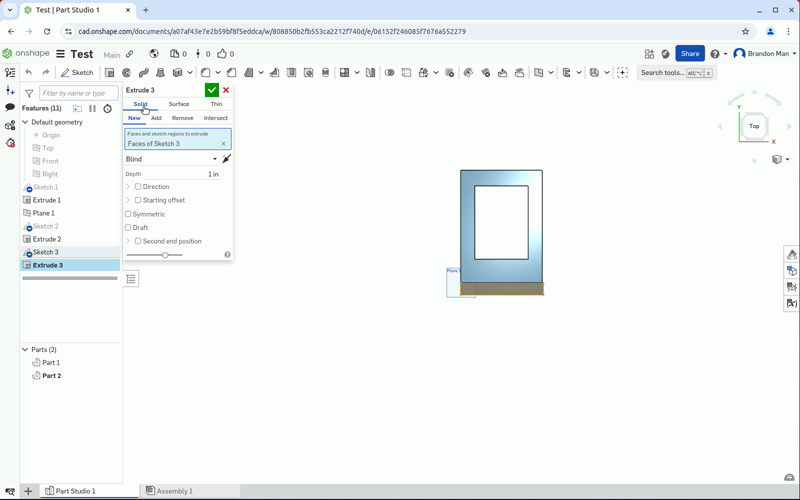
click(143, 106)
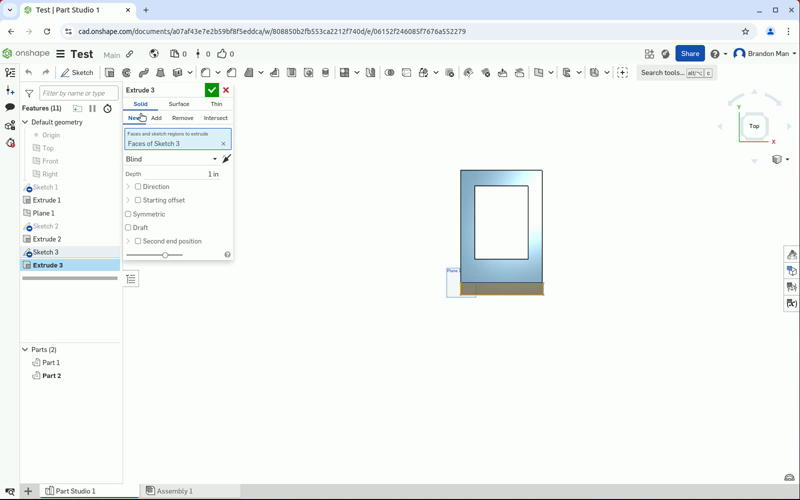
mouse_move(137, 120)
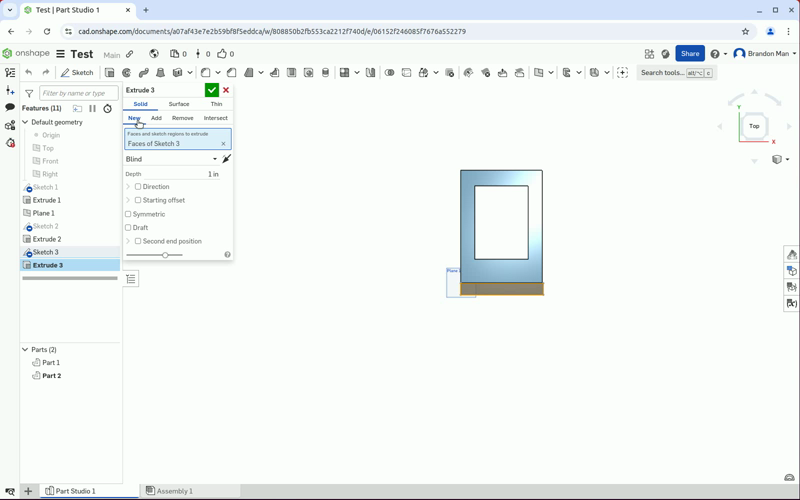
click(137, 120)
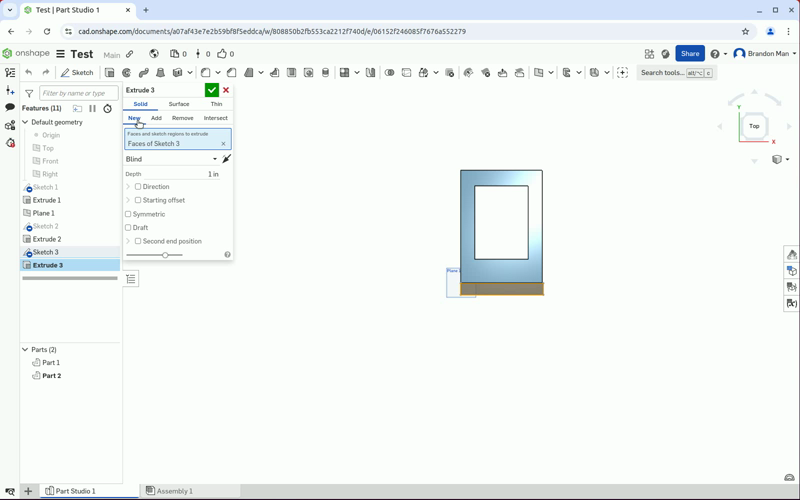
key(tab, 4)
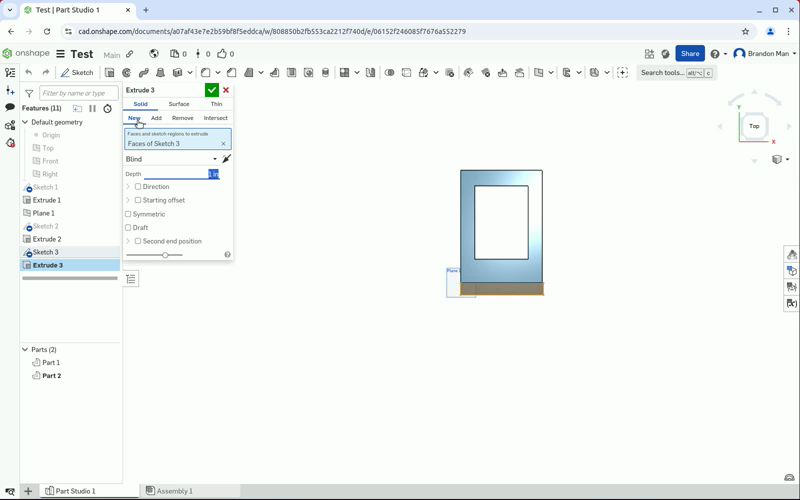
text(9.628)
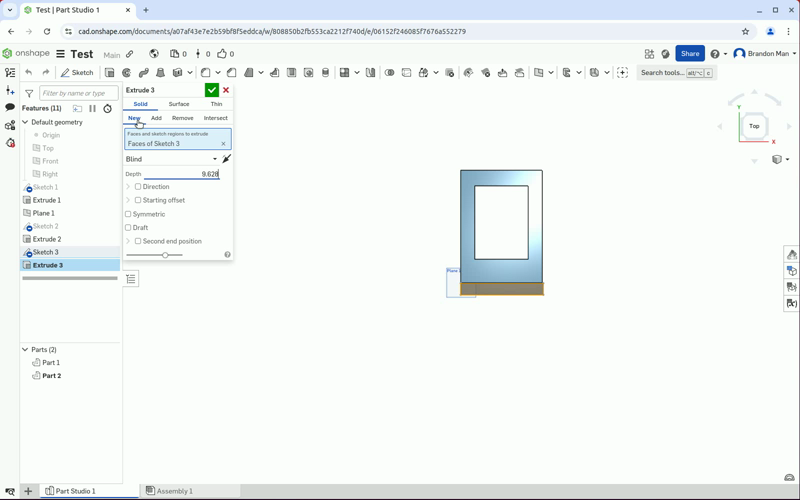
key(enter)
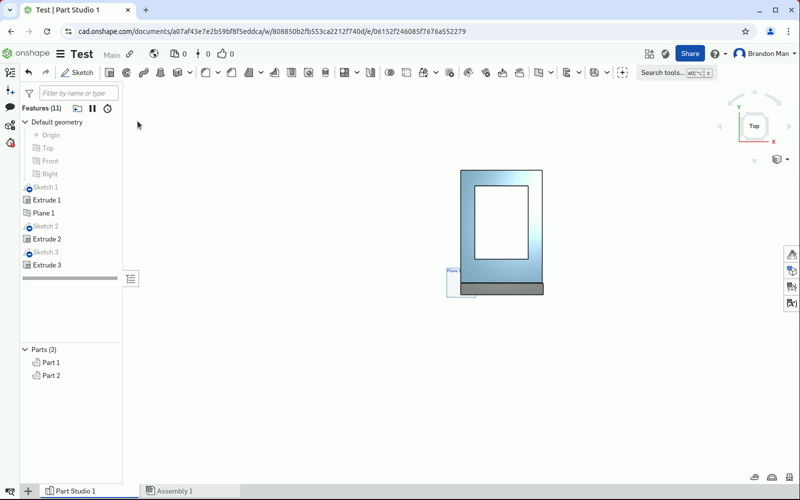
key(shift+h)
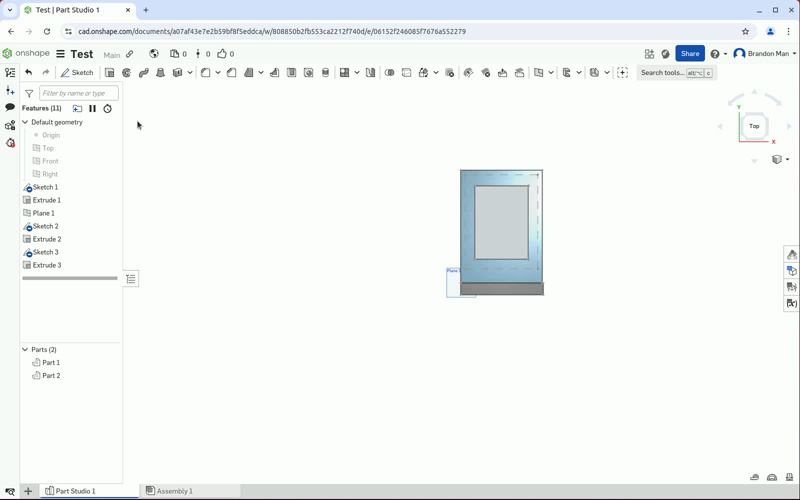
key(shift+h)
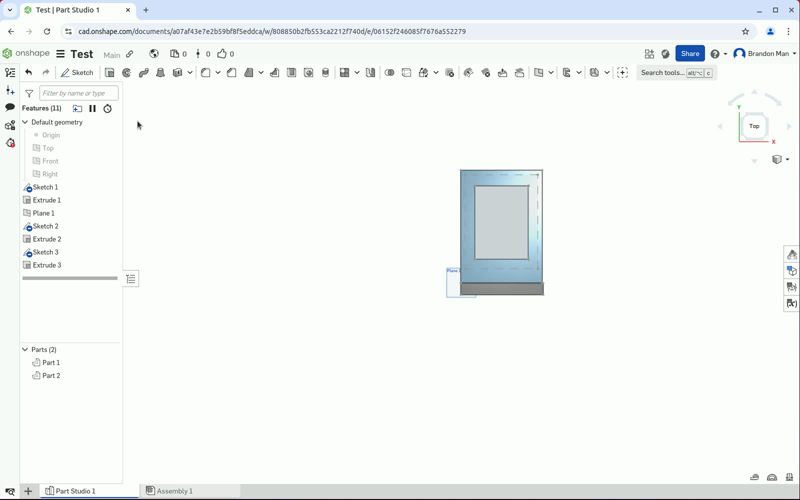
key(shift+7)
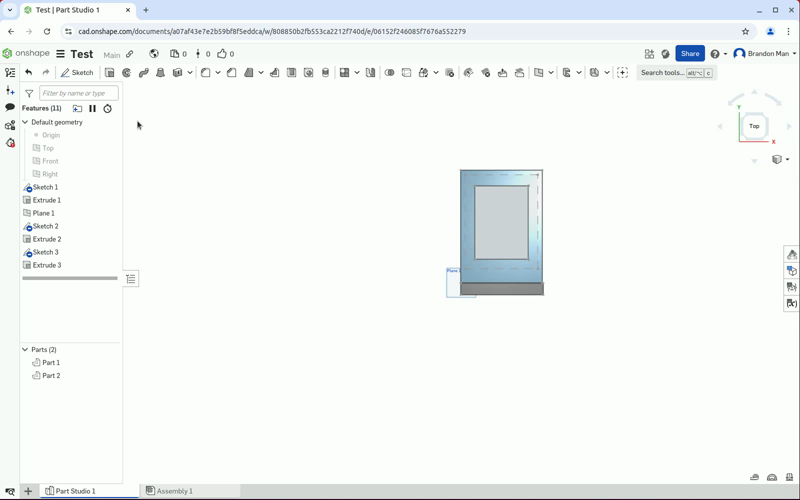
key(up, 3)
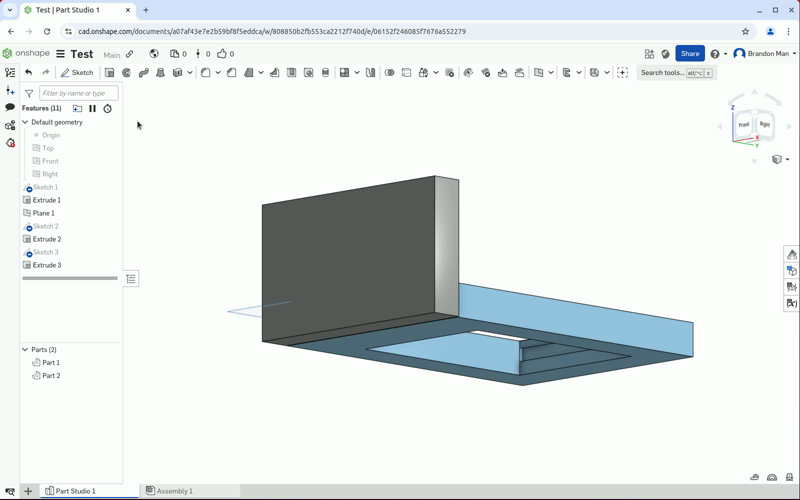
key(left, 3)
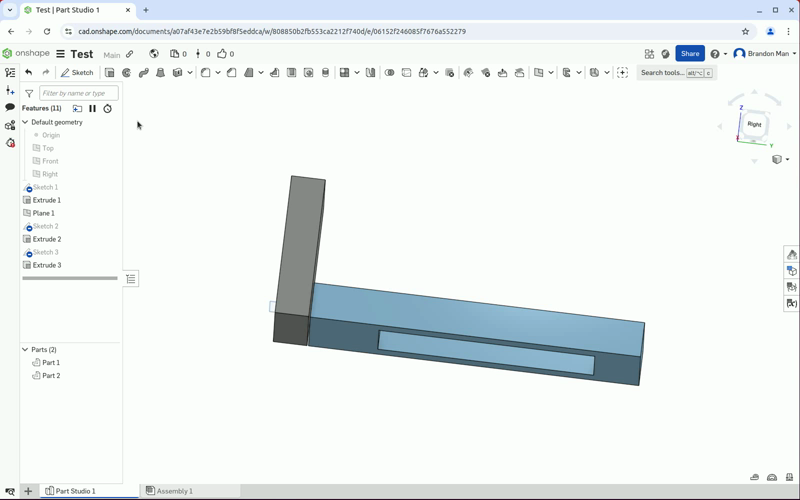
key(right, 3)
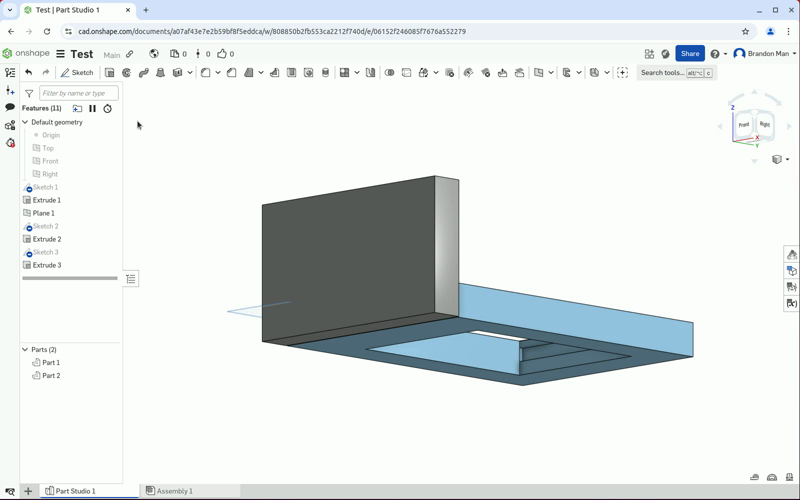
key(down, 3)
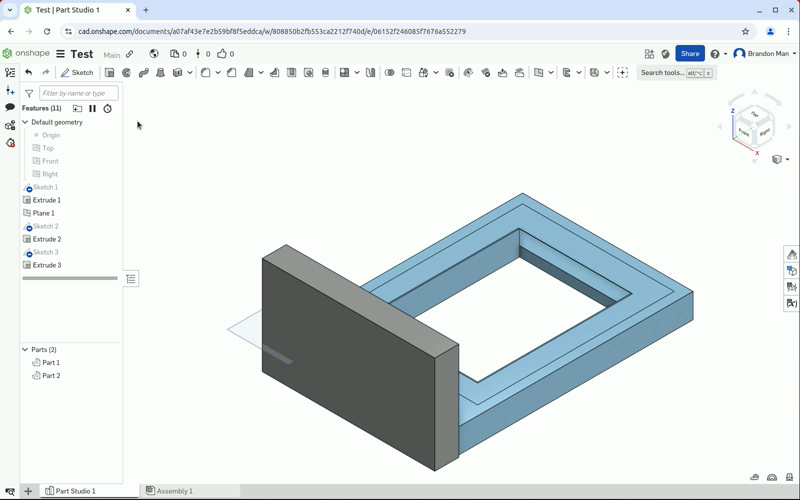
mouse_move(73, 189)
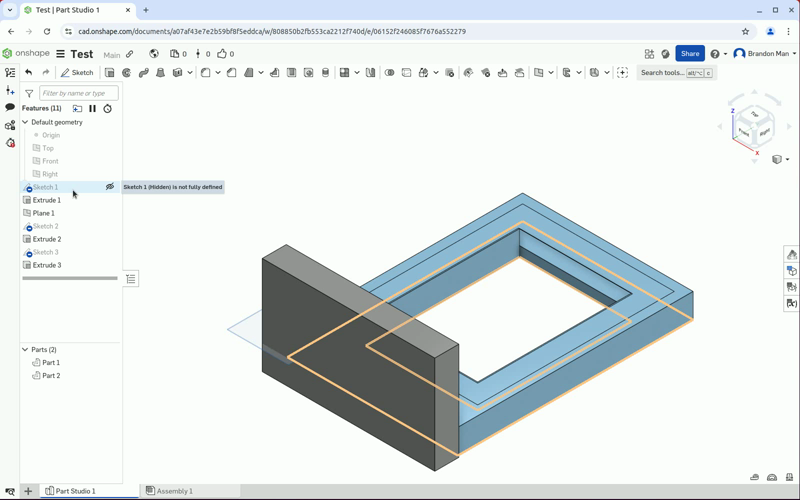
click(73, 189)